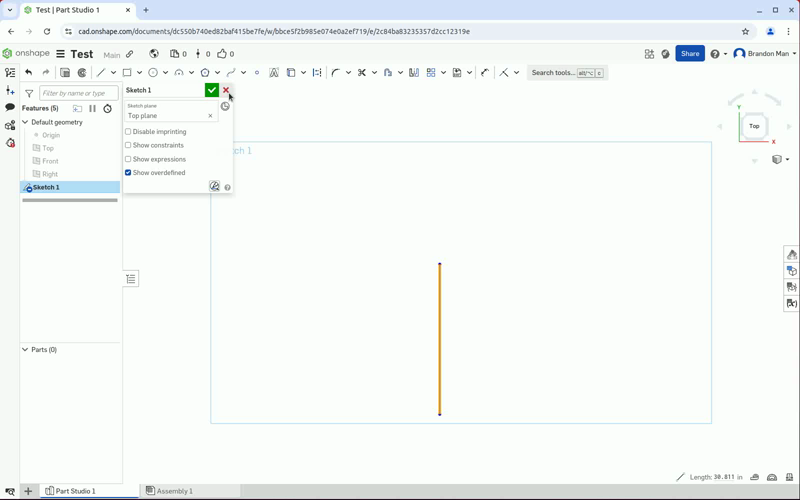
key(shift+h)
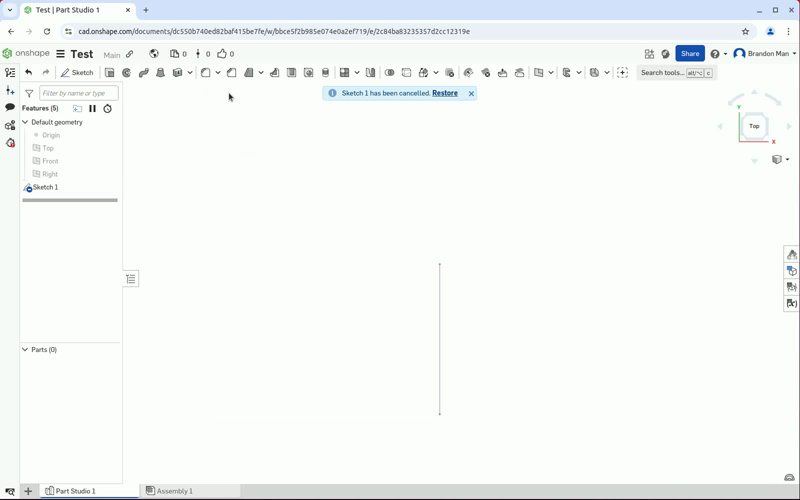
key(shift+s)
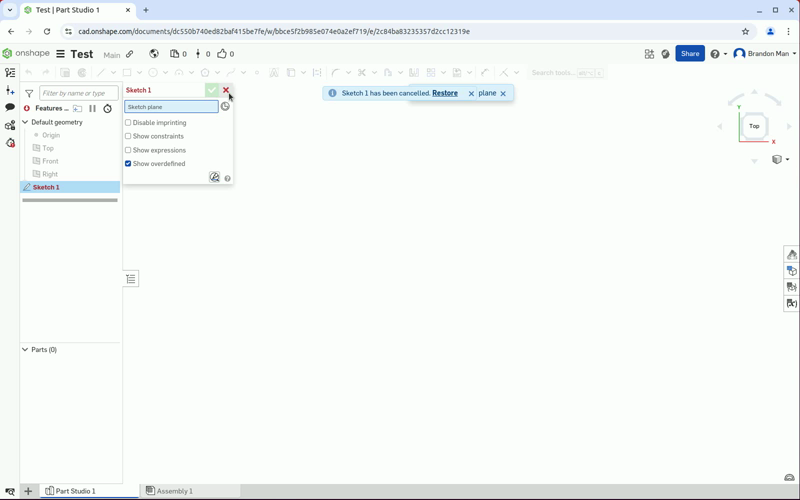
mouse_move(73, 150)
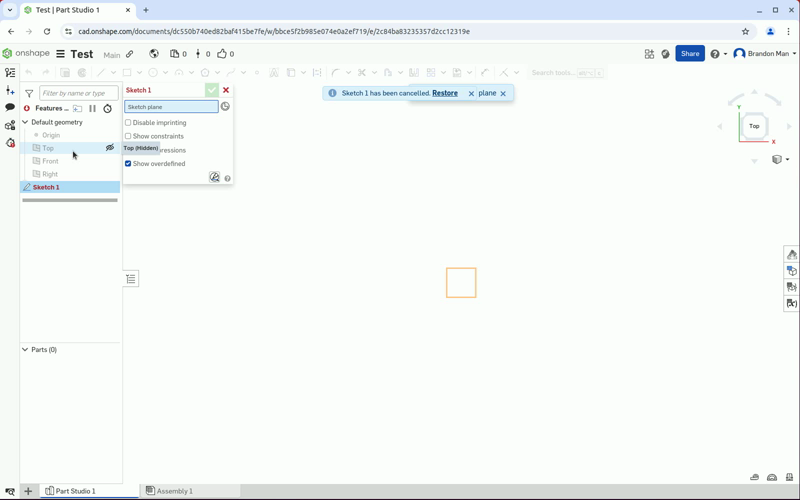
click(73, 150)
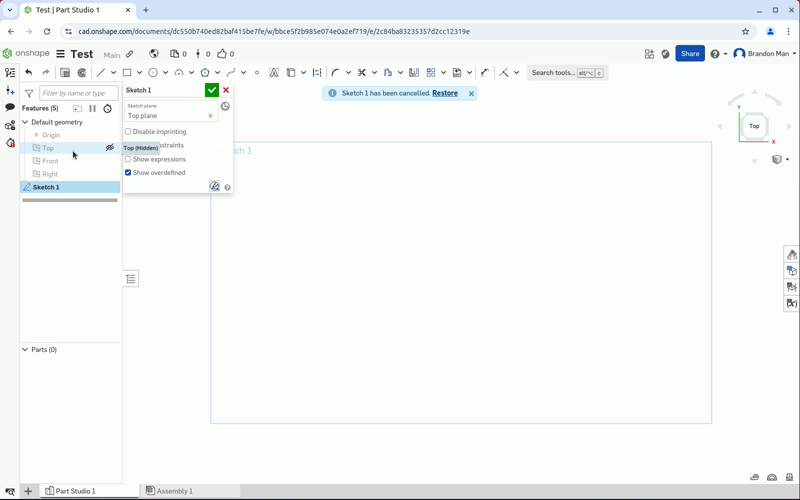
mouse_move(73, 352)
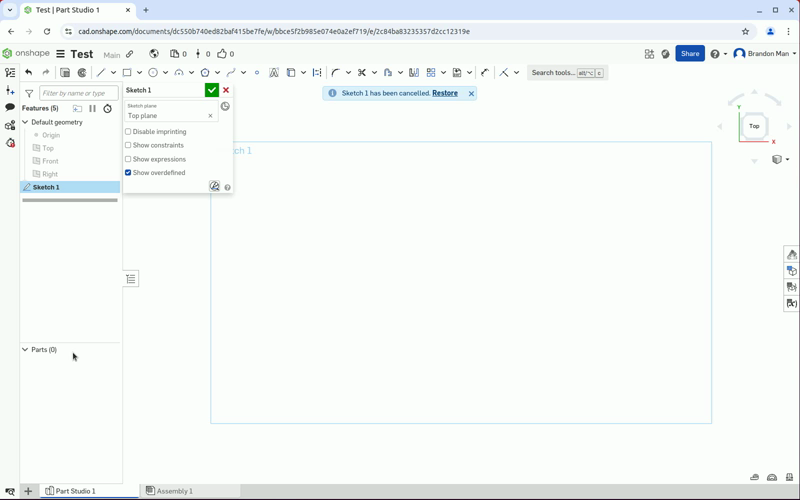
key(y)
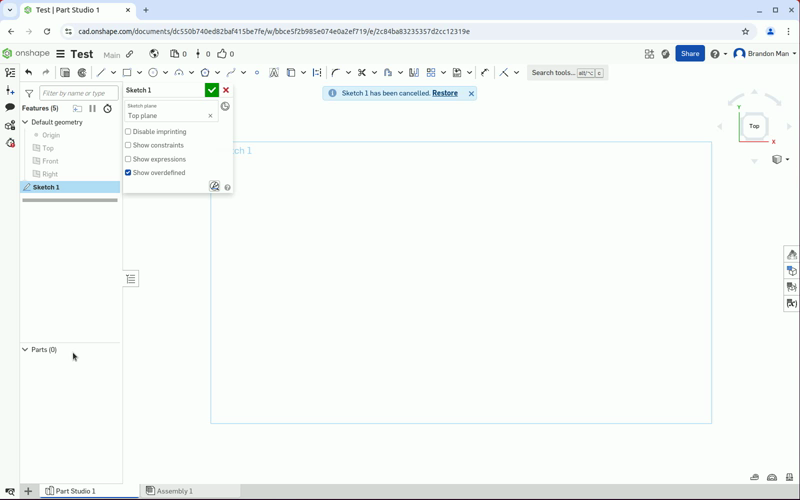
key(l)
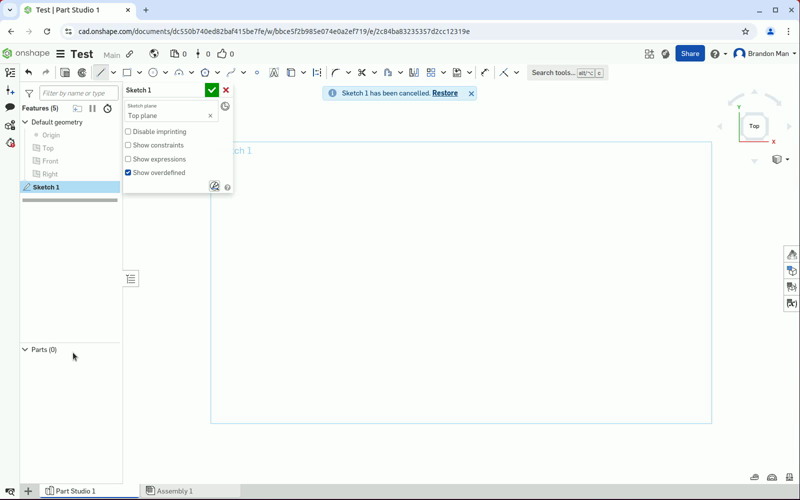
key_down(shift)
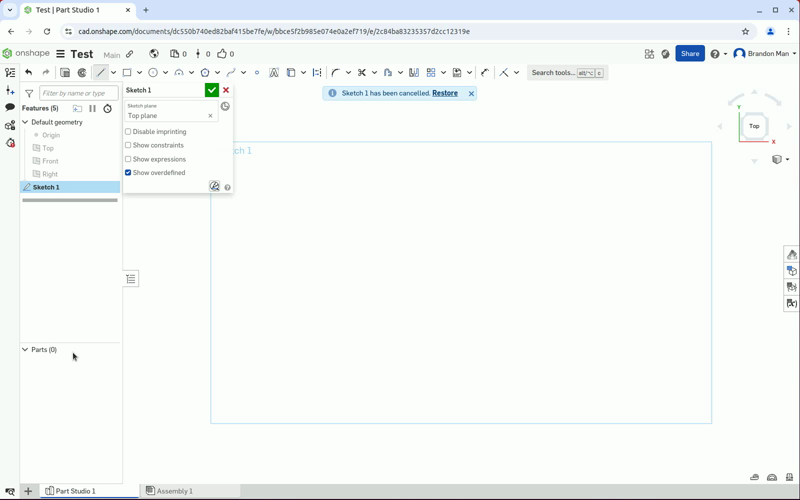
mouse_move(459, 298)
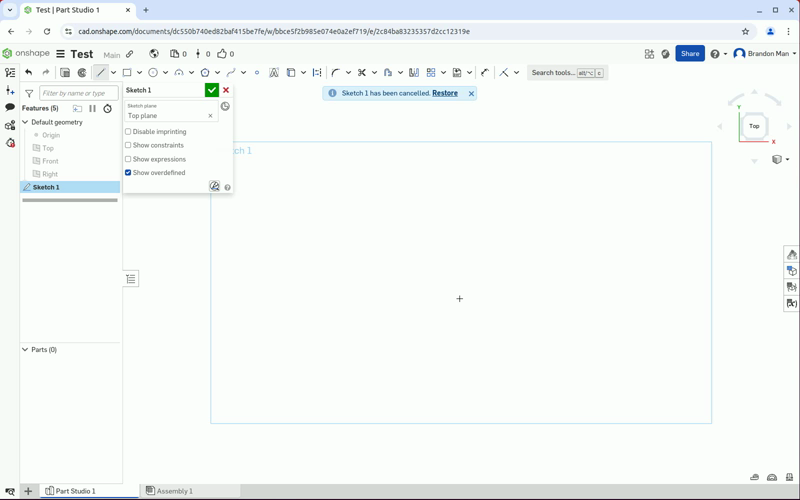
click(459, 298)
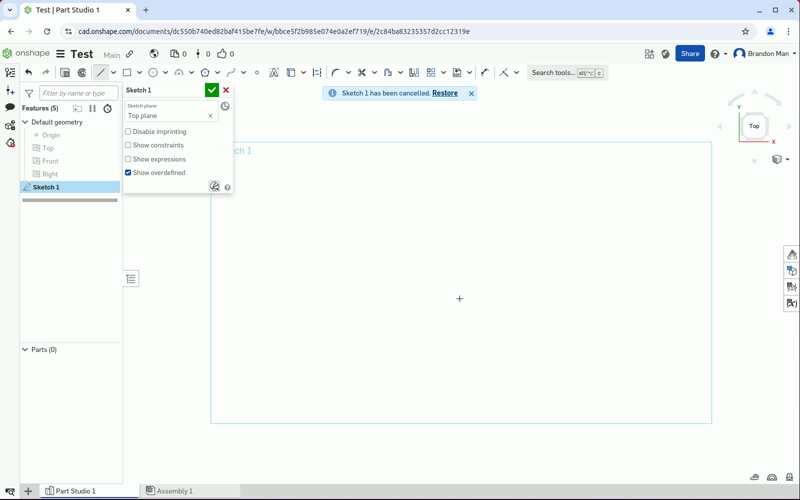
key_up(shift)
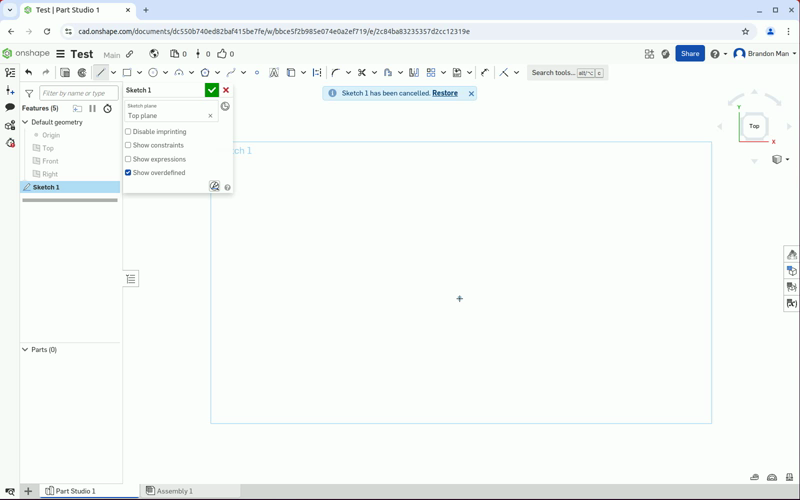
key_down(shift)
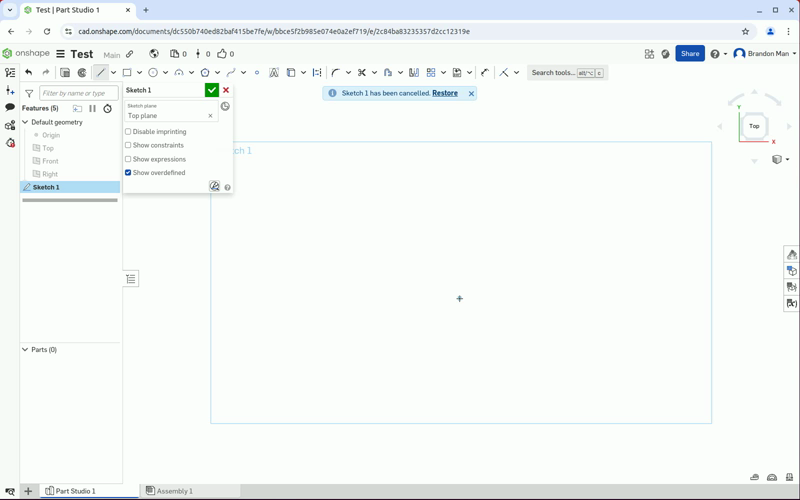
mouse_move(489, 298)
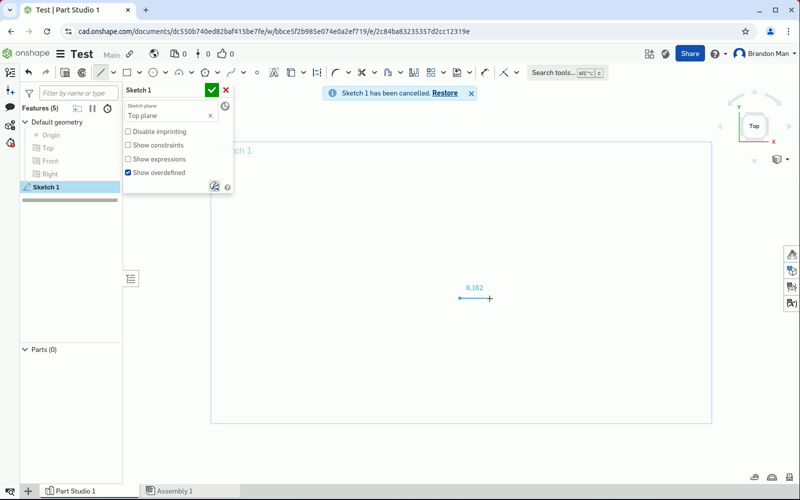
mouse_move(462, 298)
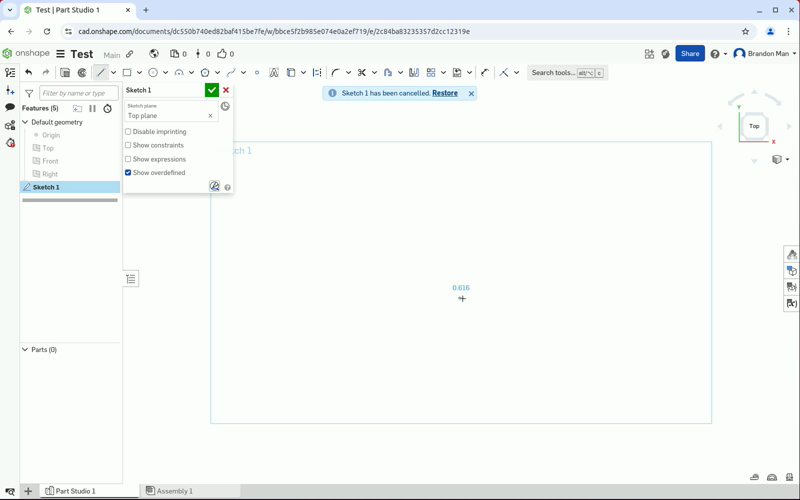
scroll(6)
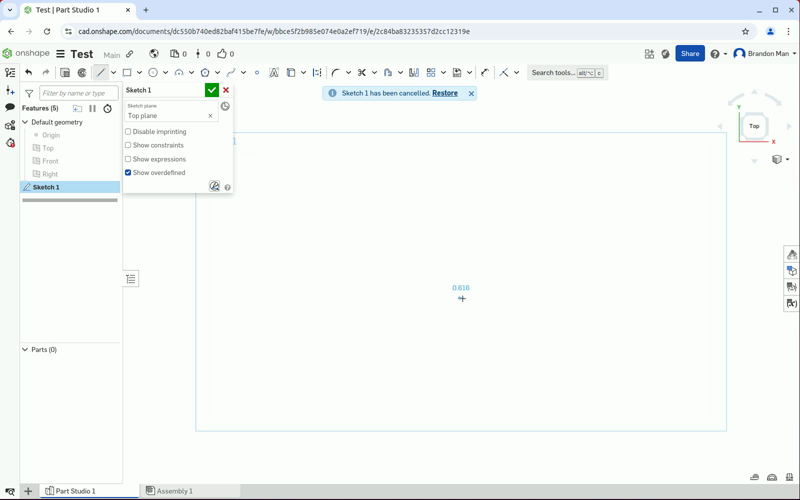
scroll(6)
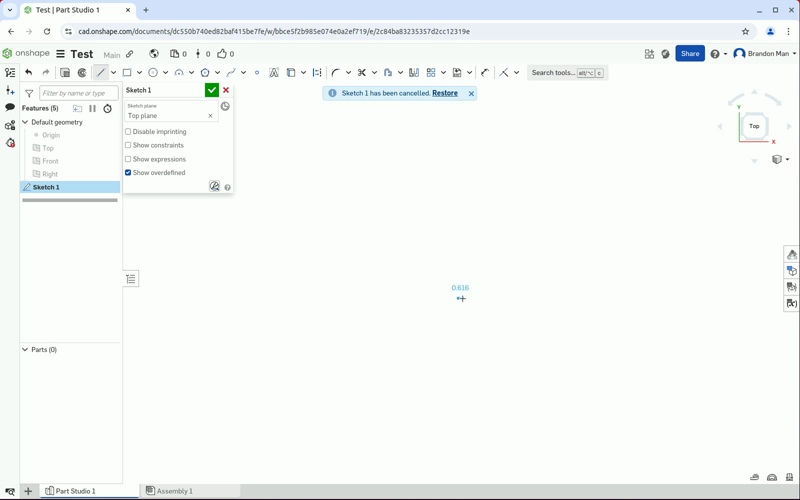
scroll(6)
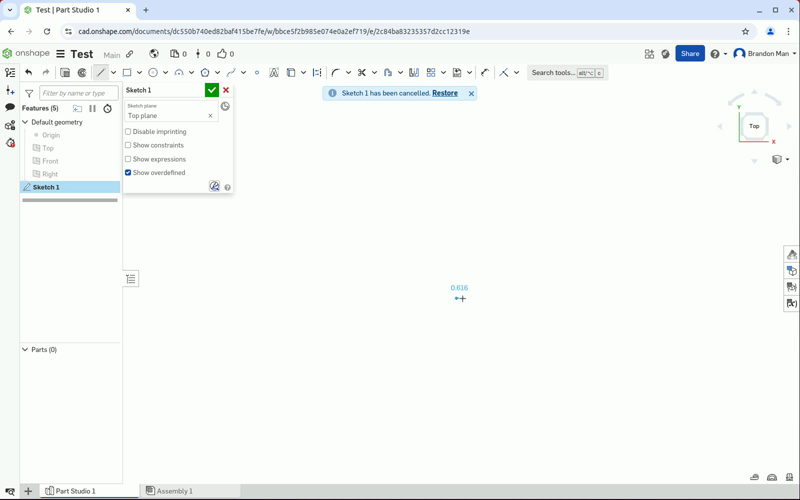
scroll(6)
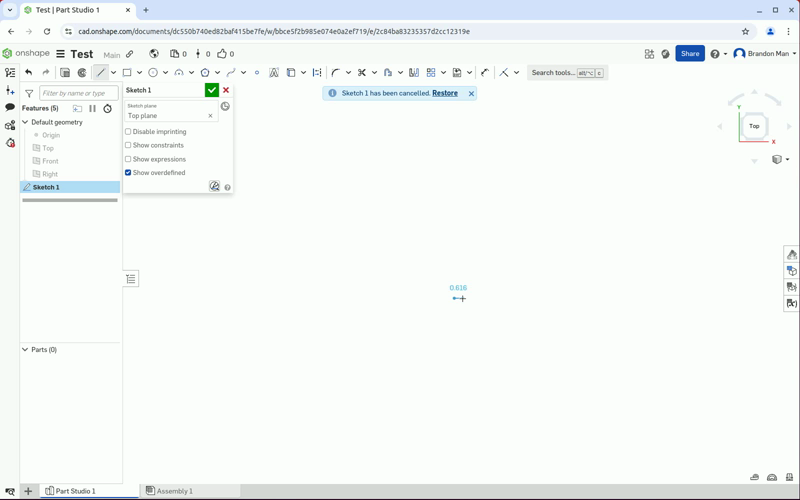
scroll(6)
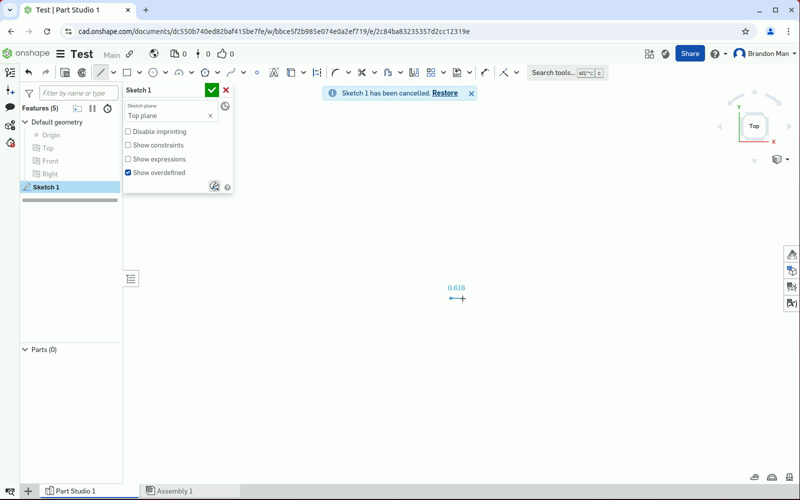
scroll(6)
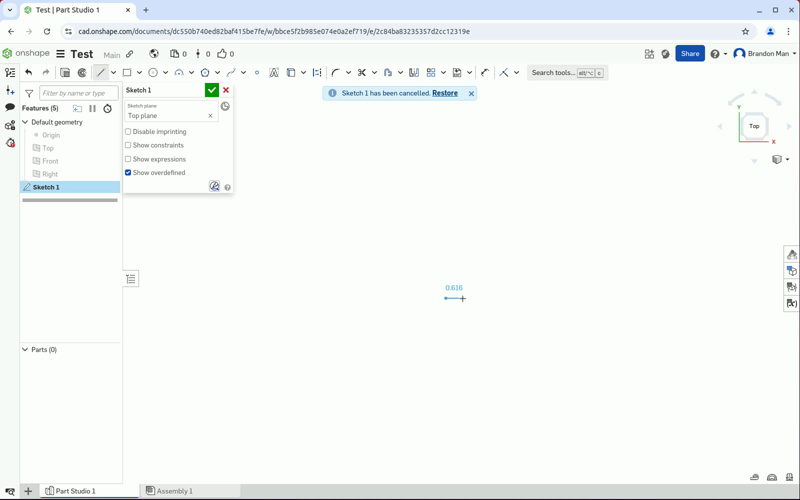
scroll(6)
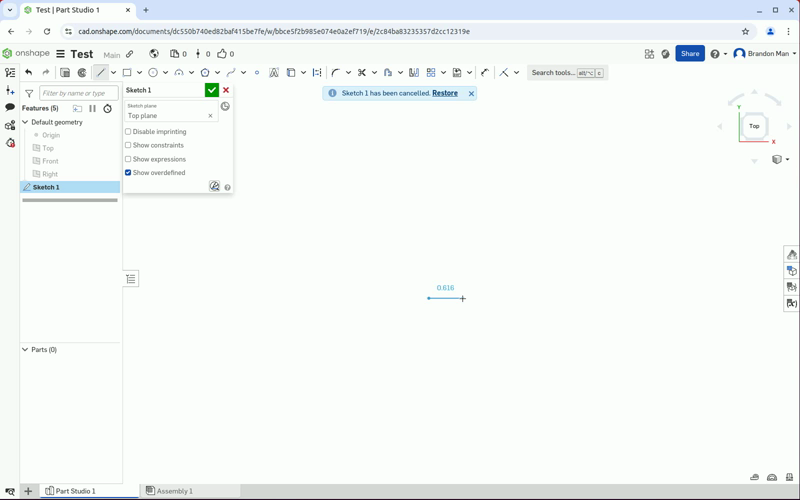
click(462, 298)
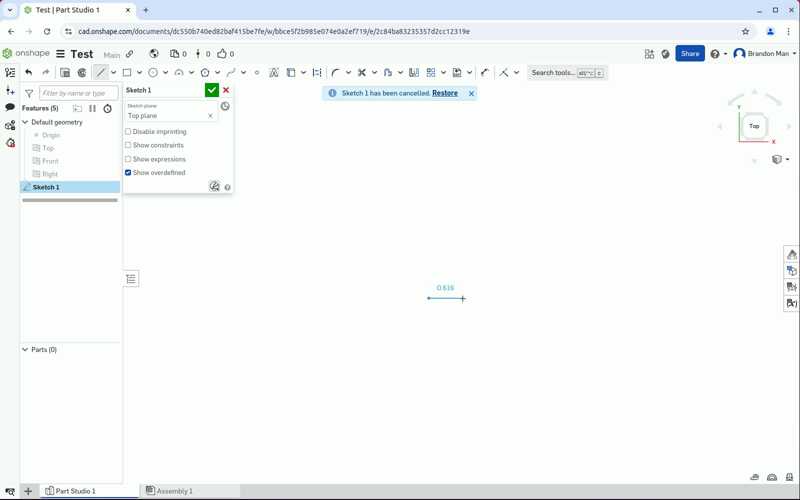
scroll(-6)
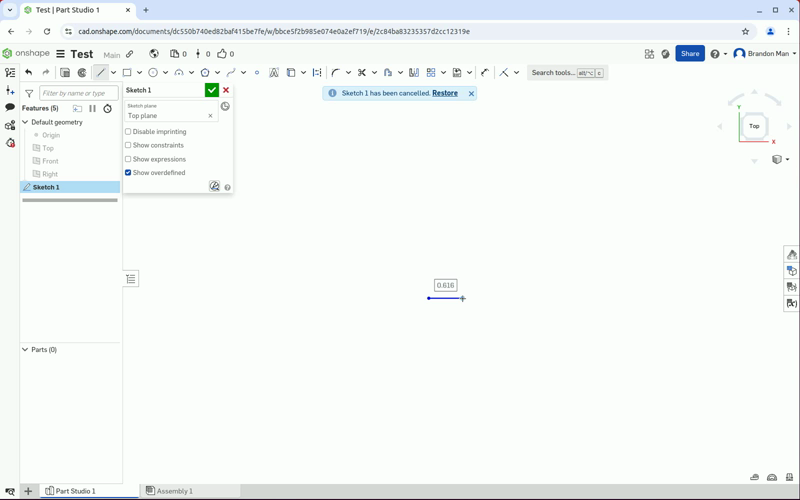
scroll(-6)
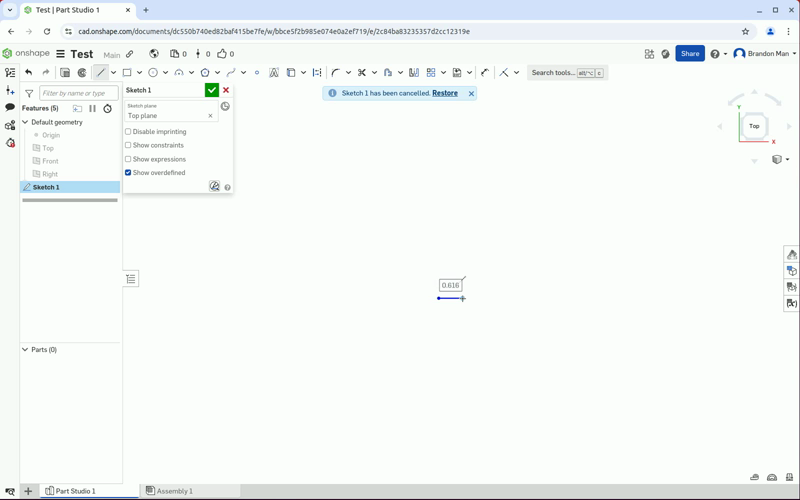
scroll(-6)
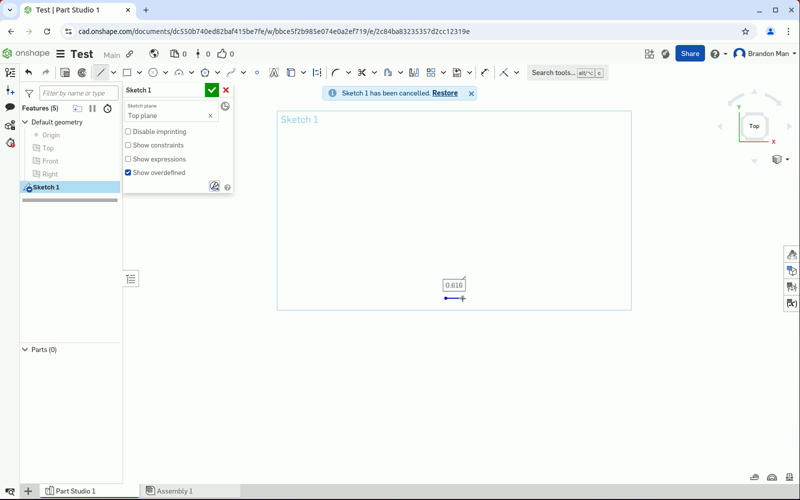
scroll(-6)
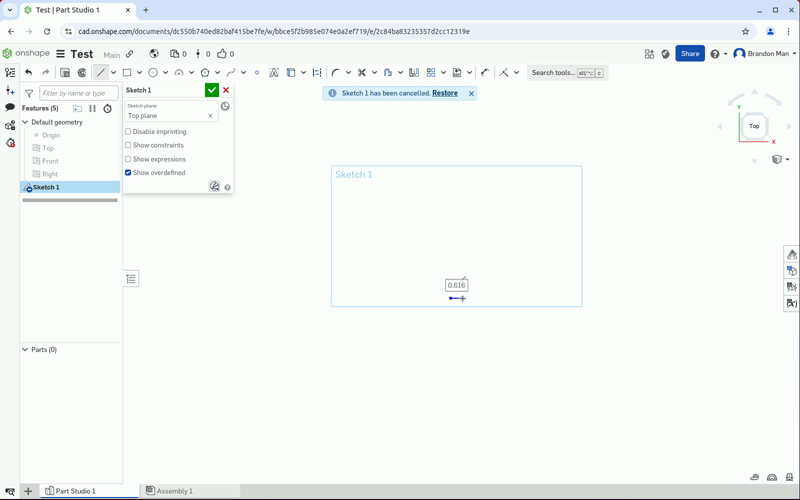
scroll(-6)
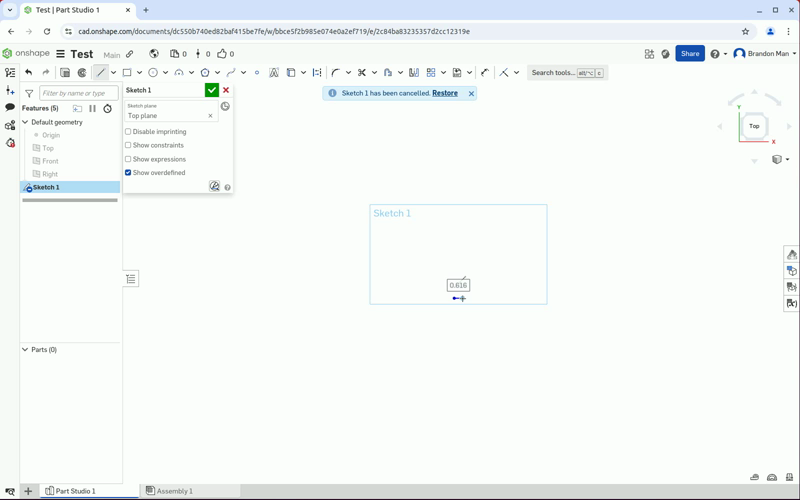
scroll(-6)
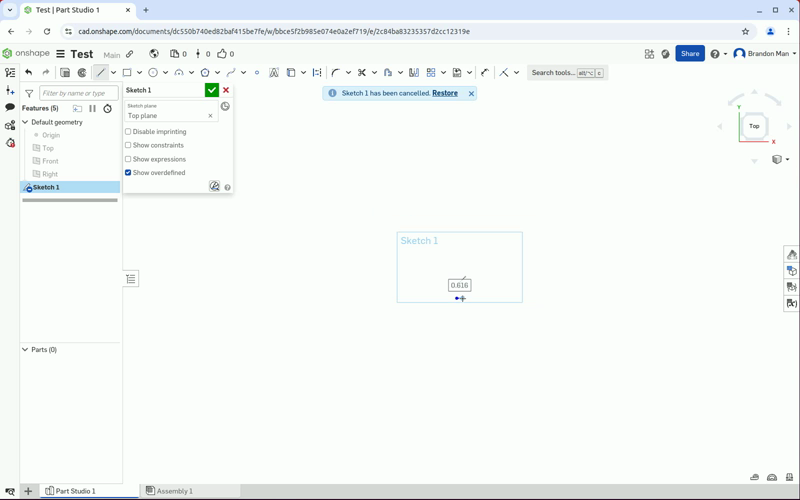
scroll(-6)
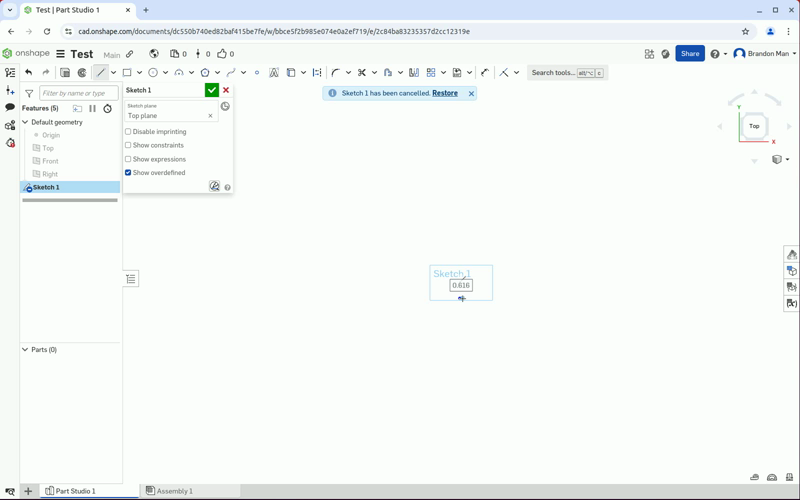
key_up(shift)
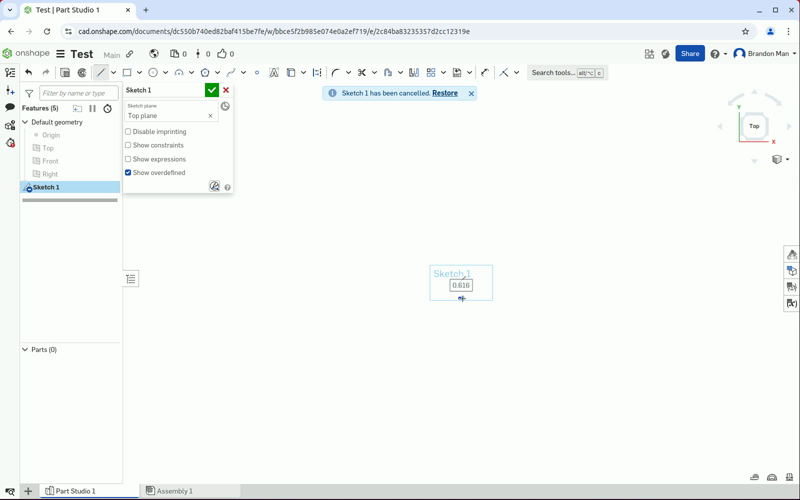
key_down(shift)
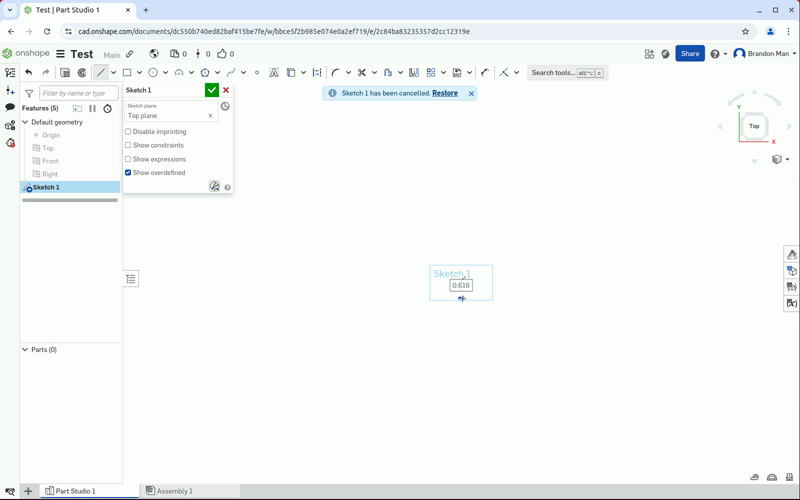
mouse_move(492, 298)
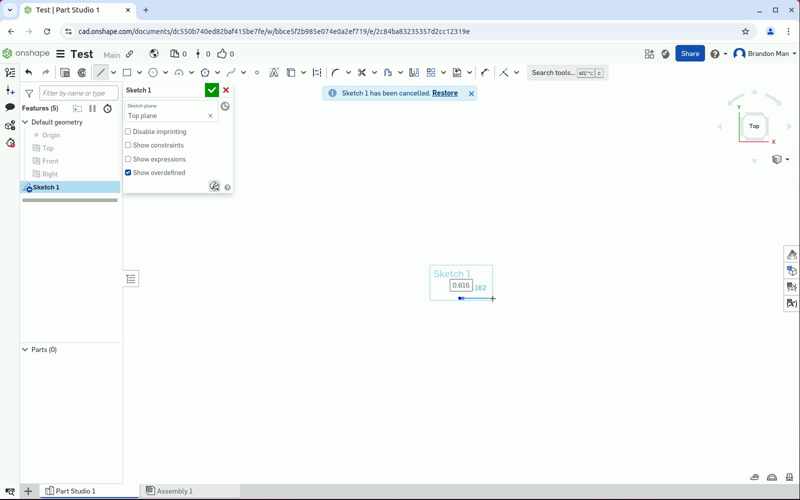
mouse_move(462, 267)
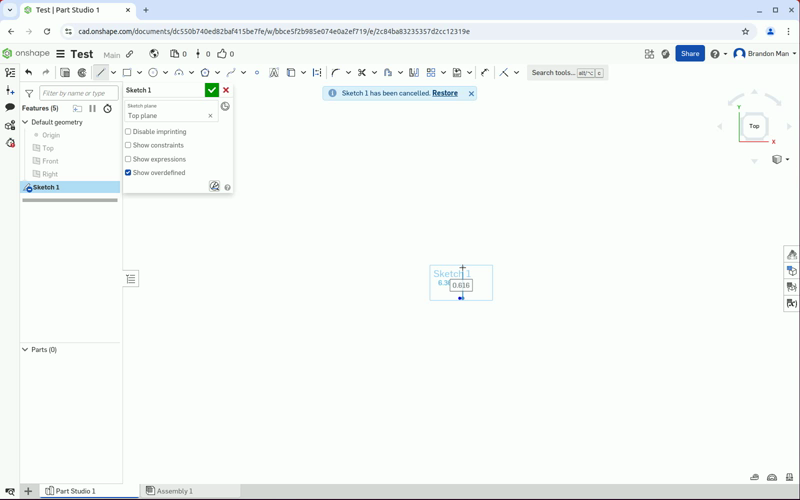
click(462, 267)
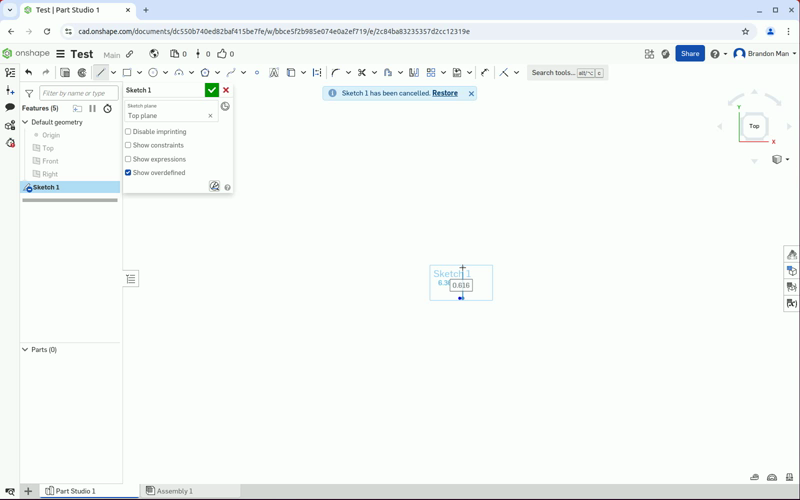
key_up(shift)
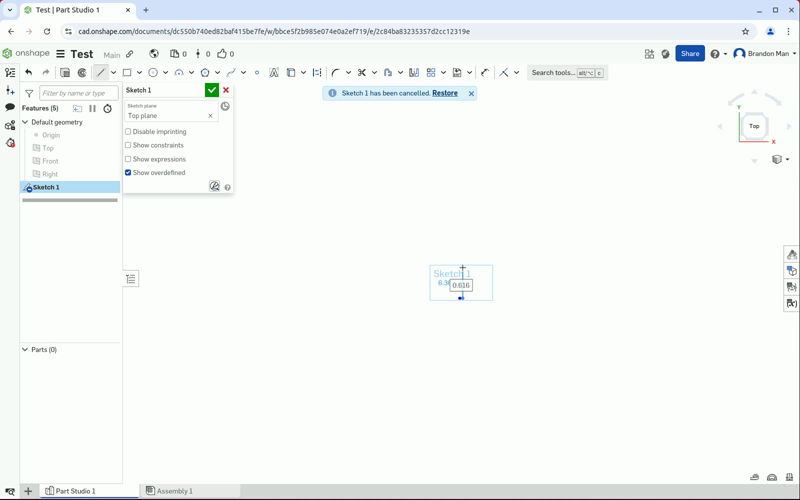
key_down(shift)
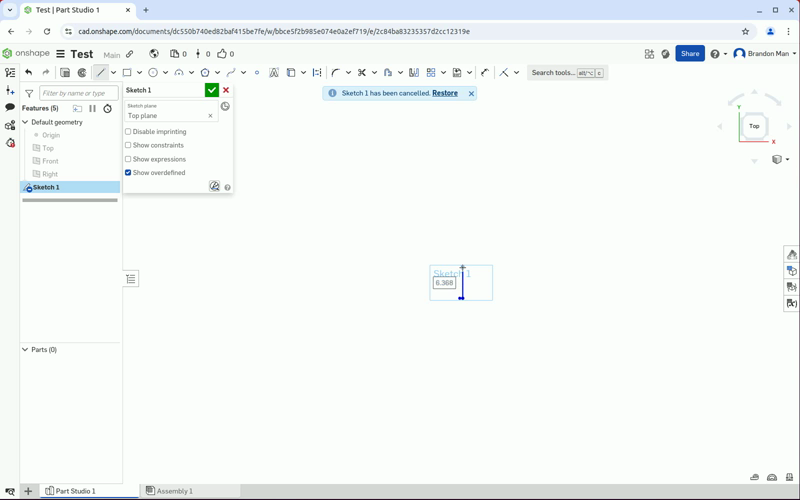
mouse_move(492, 267)
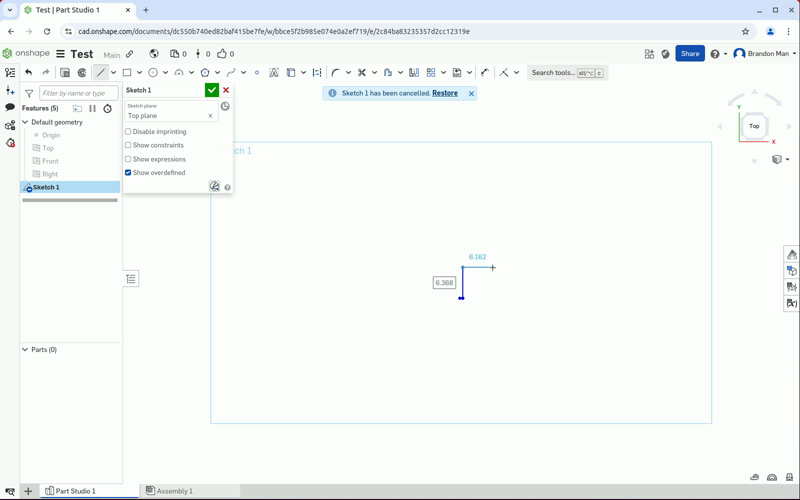
mouse_move(459, 267)
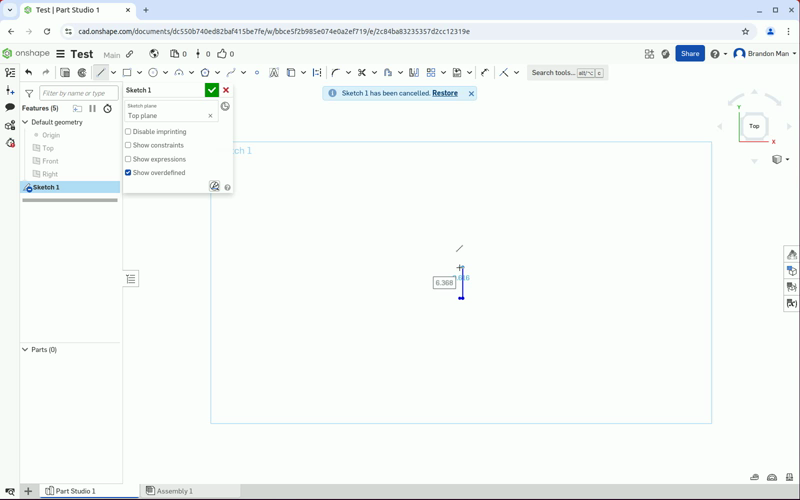
scroll(6)
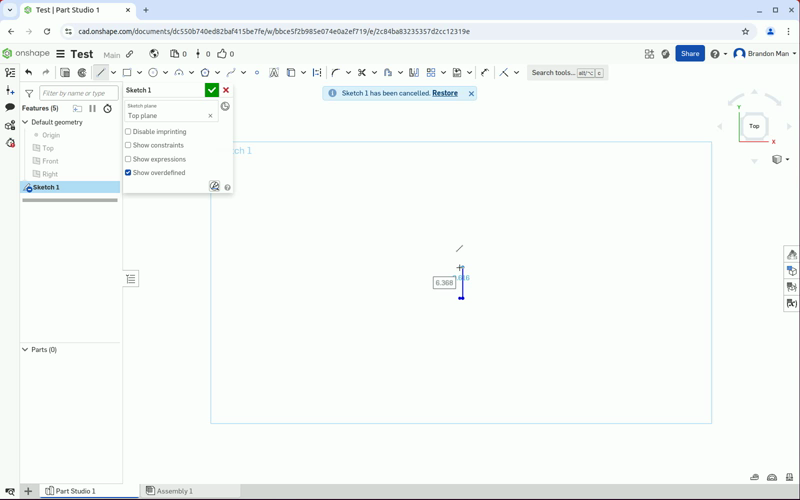
scroll(6)
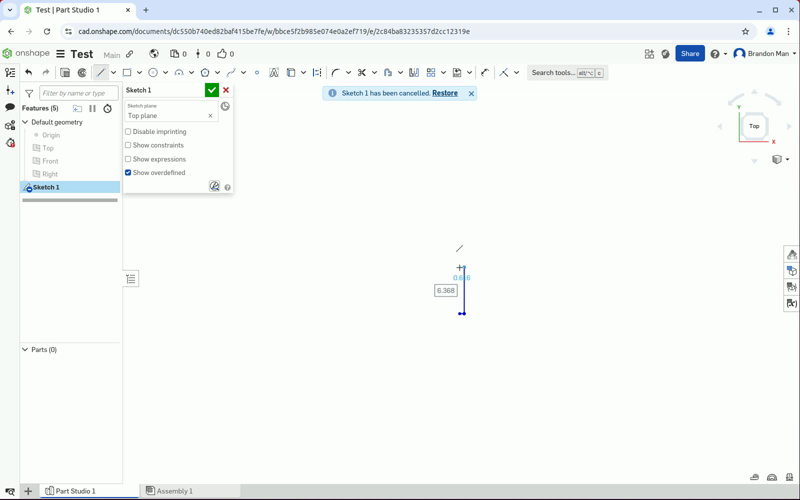
scroll(6)
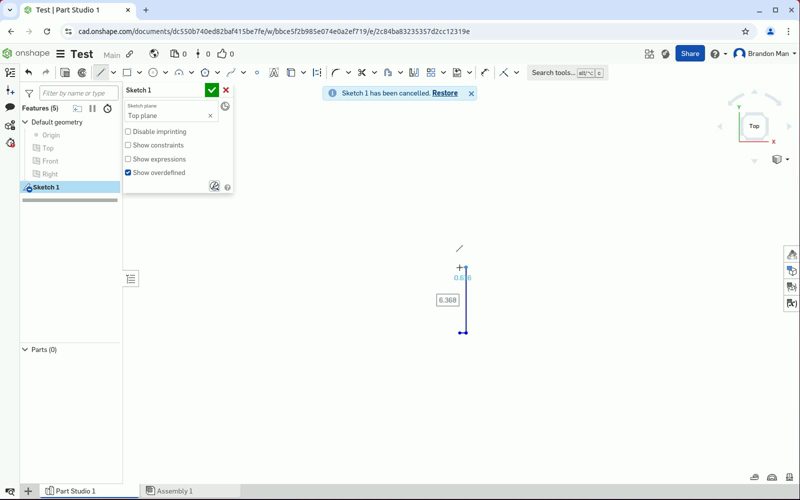
scroll(6)
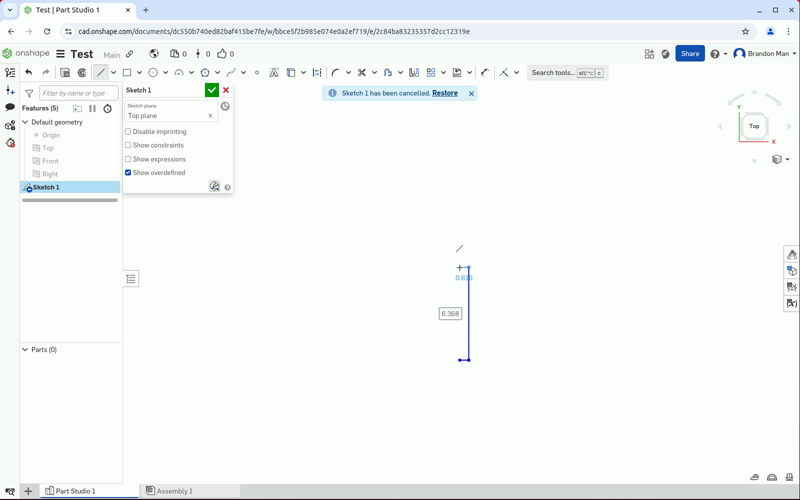
scroll(6)
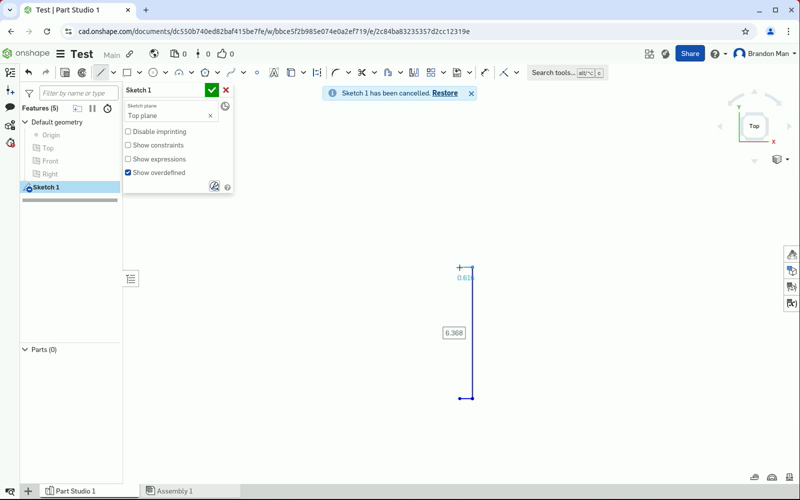
scroll(6)
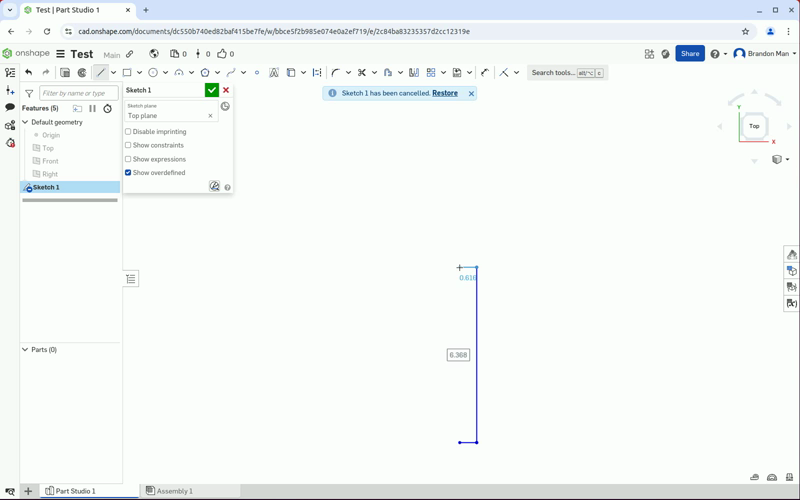
scroll(6)
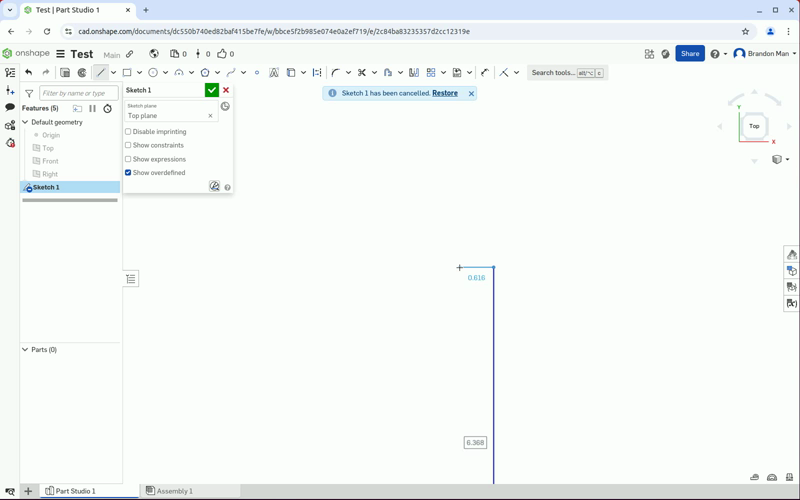
click(459, 267)
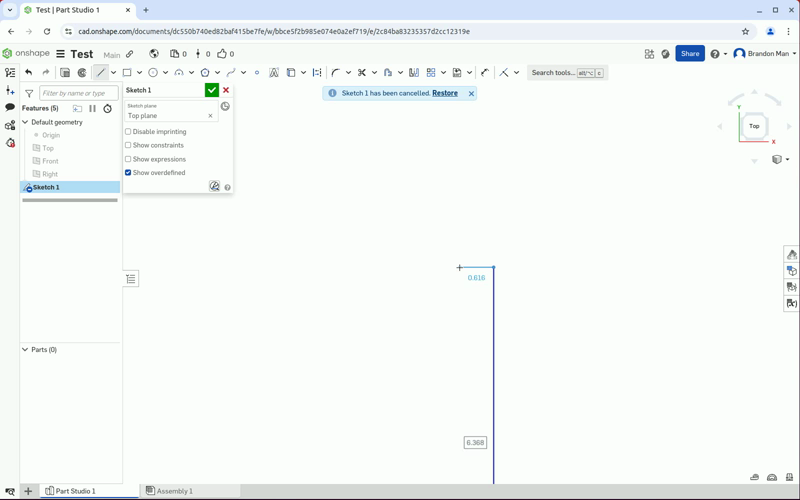
scroll(-6)
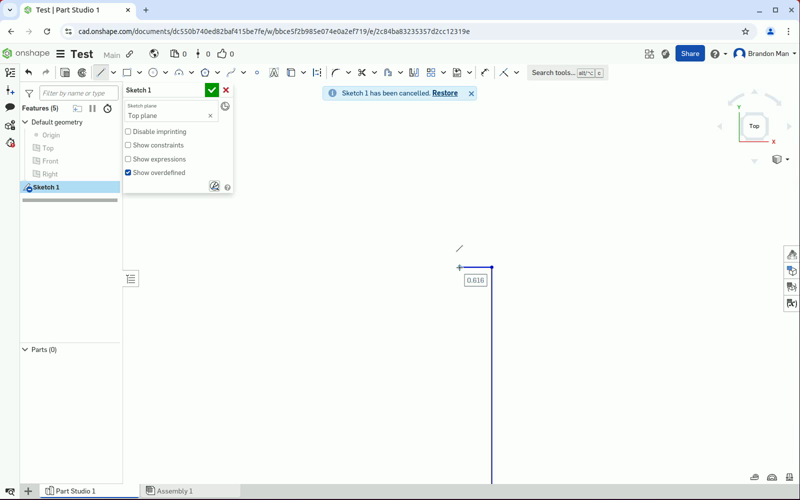
scroll(-6)
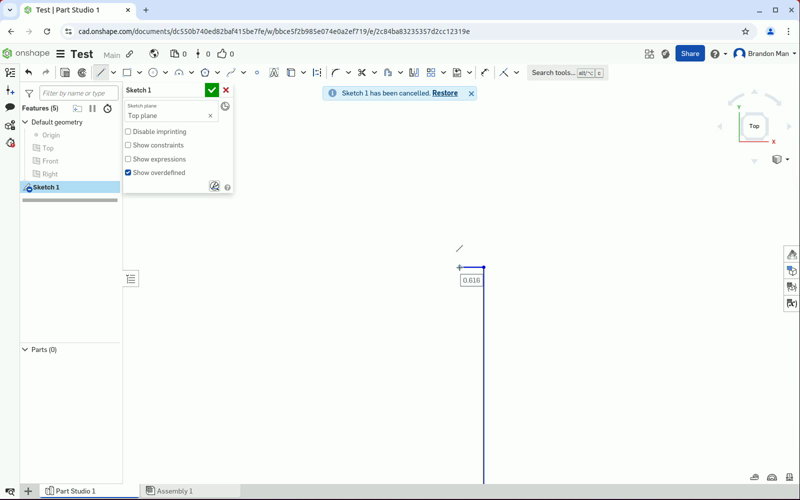
scroll(-6)
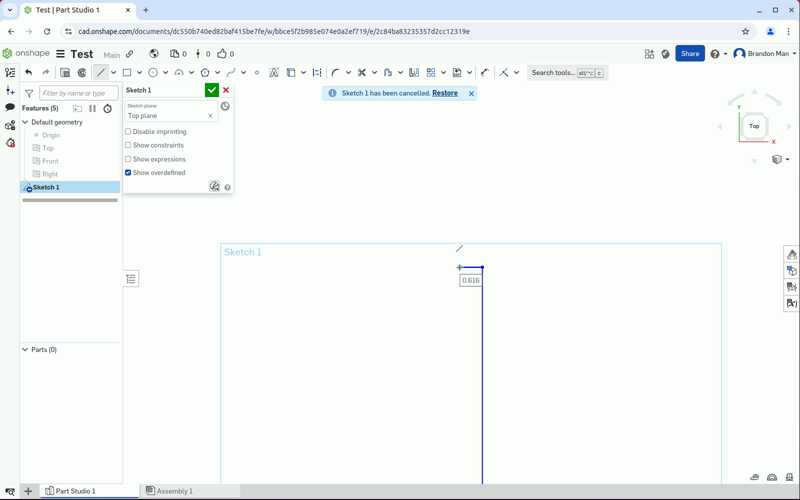
scroll(-6)
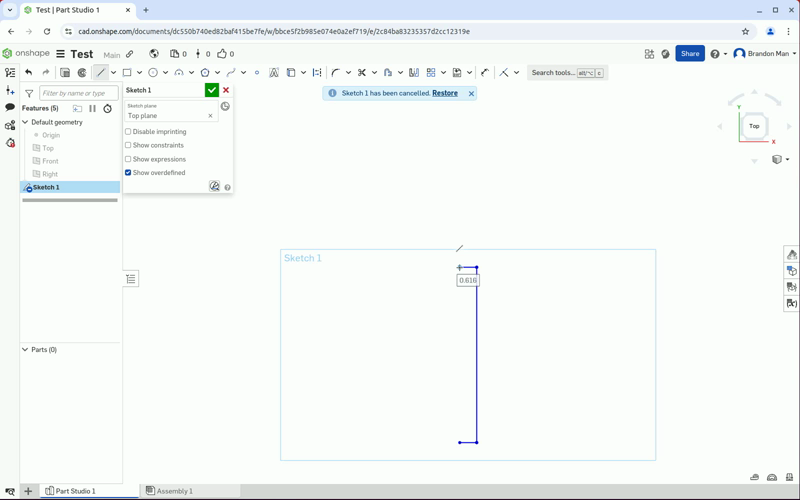
scroll(-6)
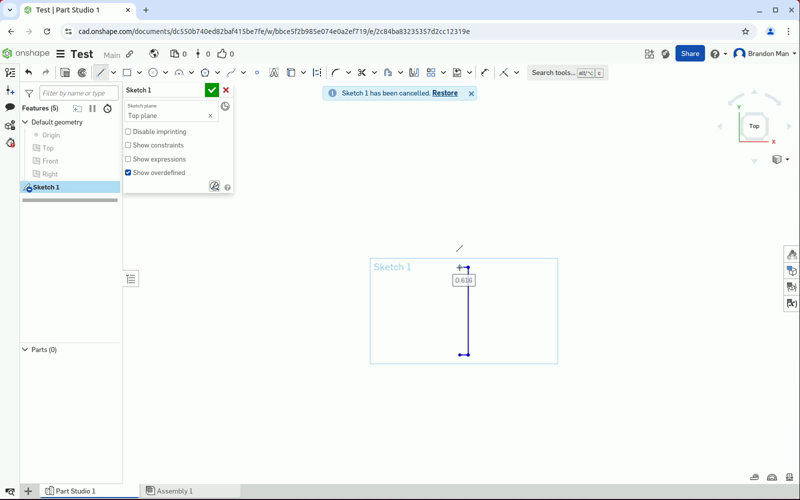
scroll(-6)
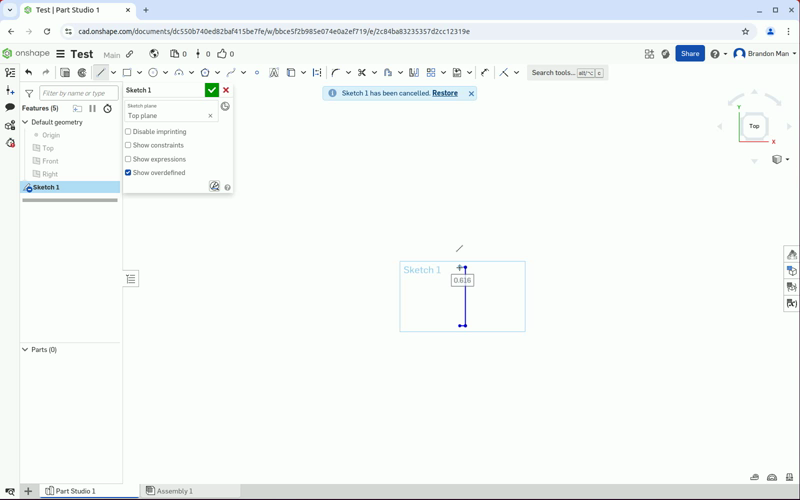
scroll(-6)
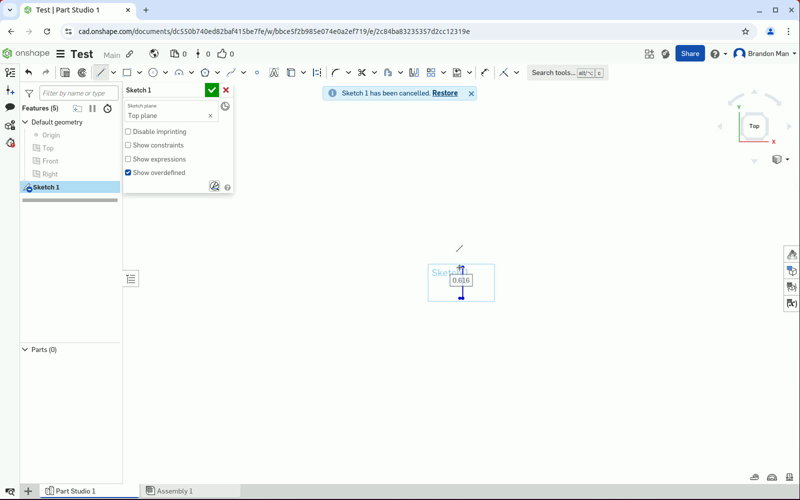
key_up(shift)
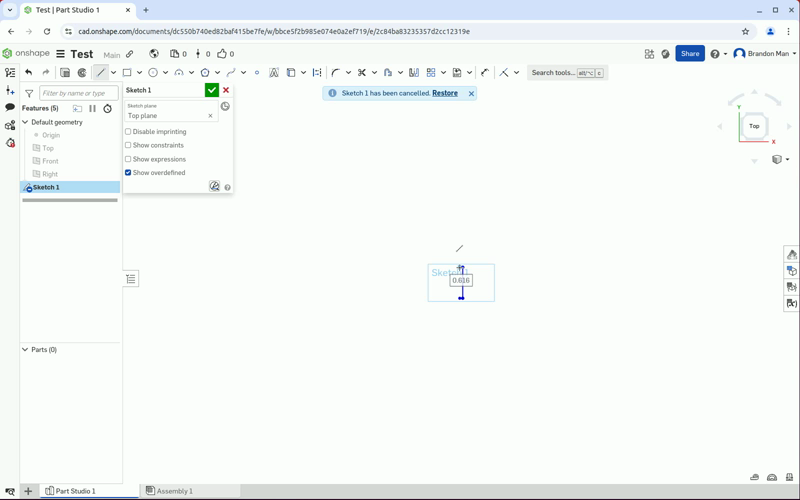
mouse_move(489, 267)
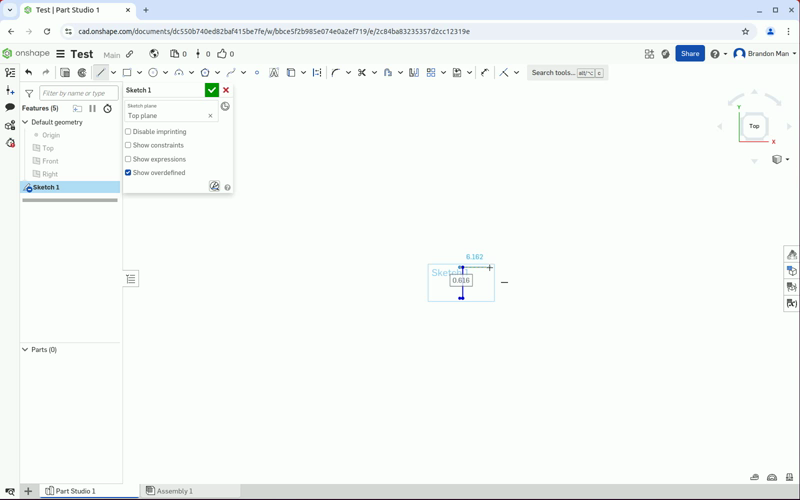
key_down(shift)
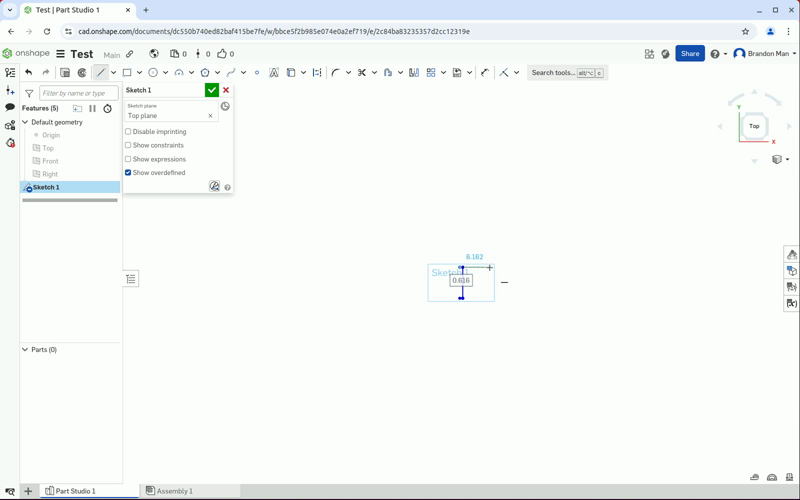
mouse_move(459, 298)
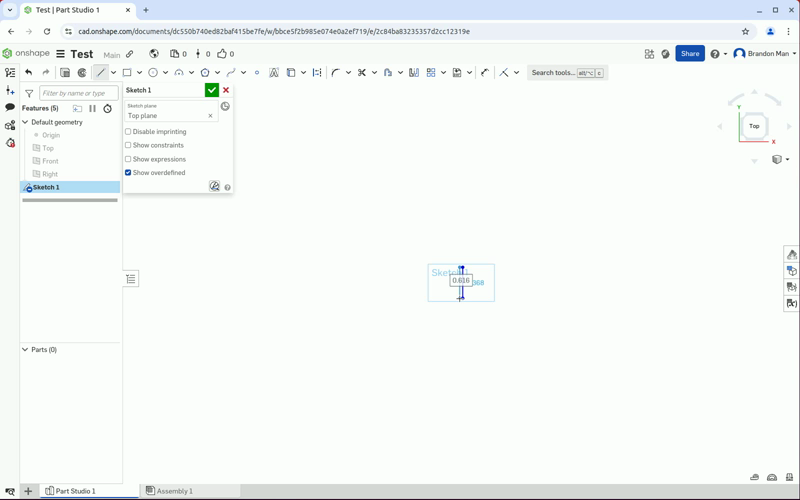
scroll(6)
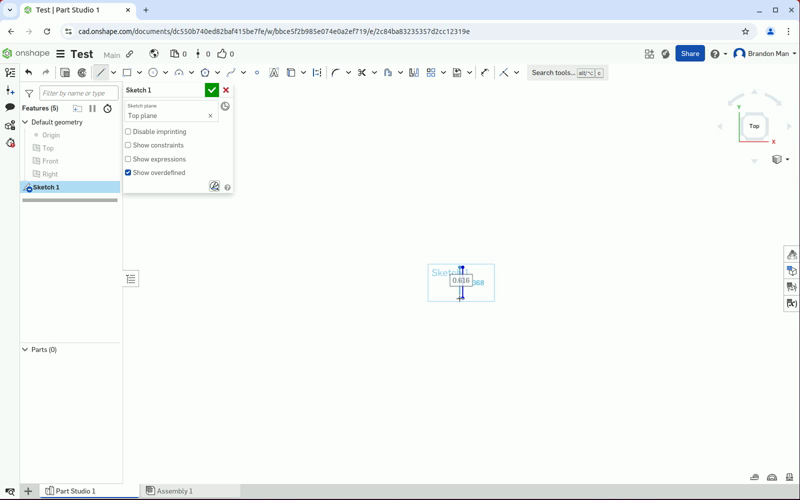
scroll(6)
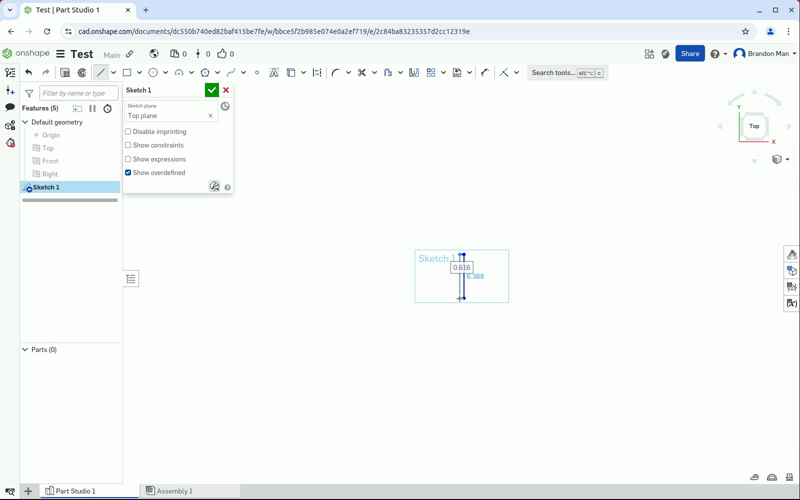
scroll(6)
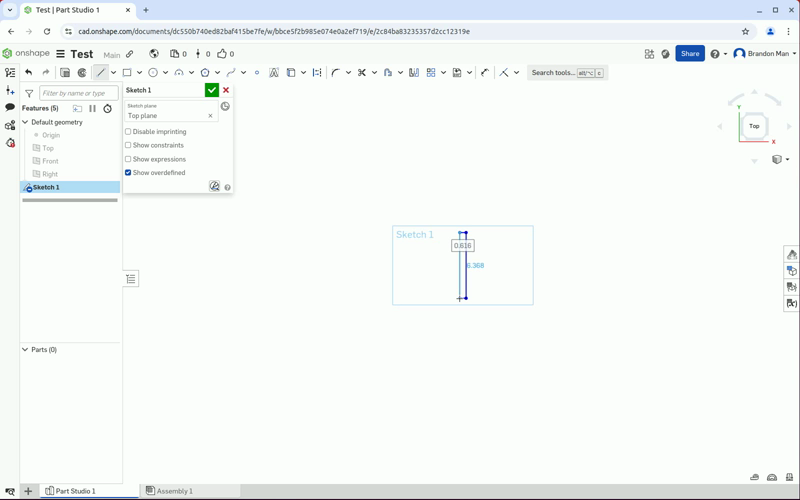
scroll(6)
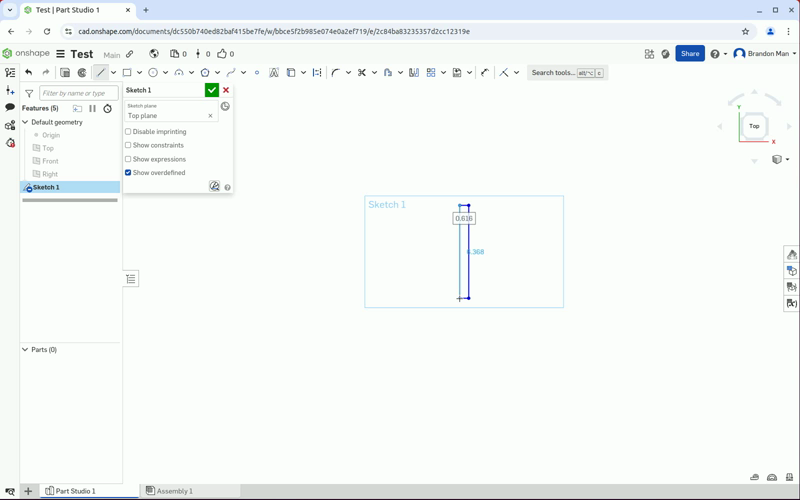
scroll(6)
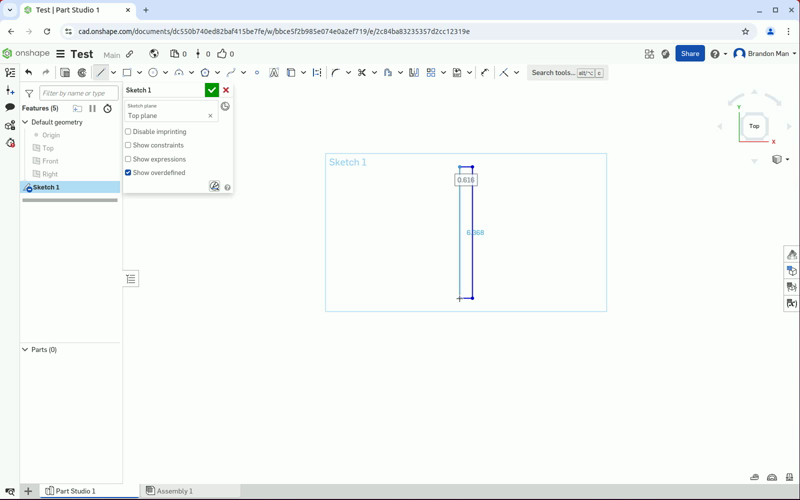
scroll(6)
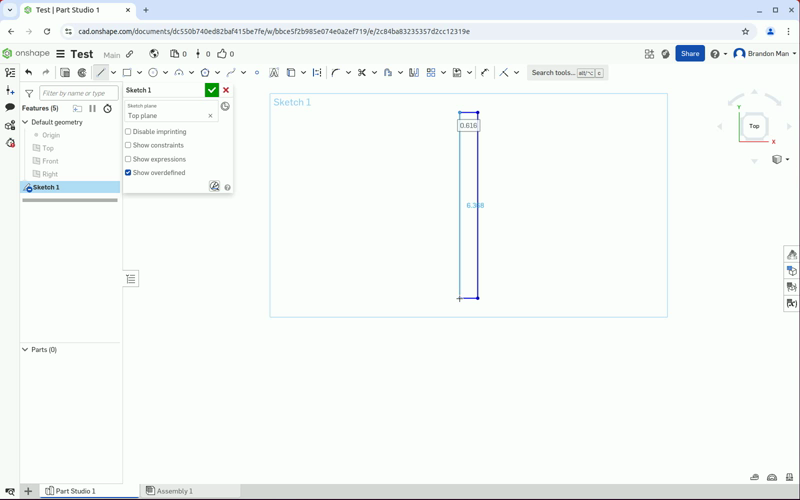
scroll(6)
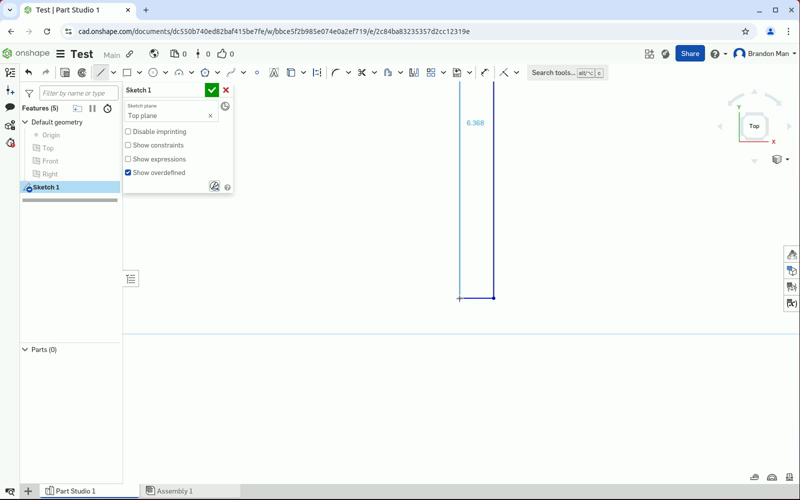
key_up(shift)
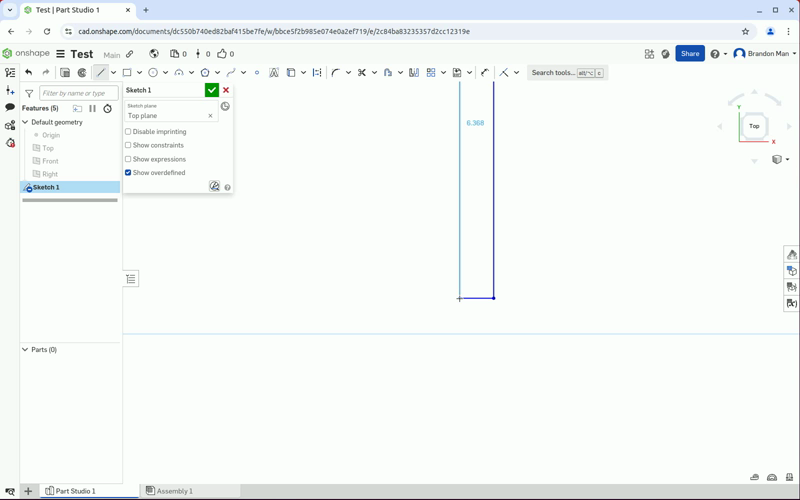
click(459, 298)
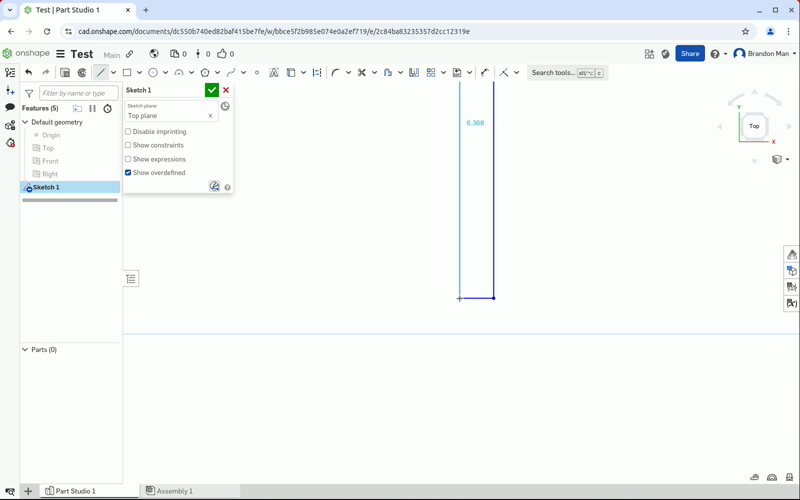
scroll(-6)
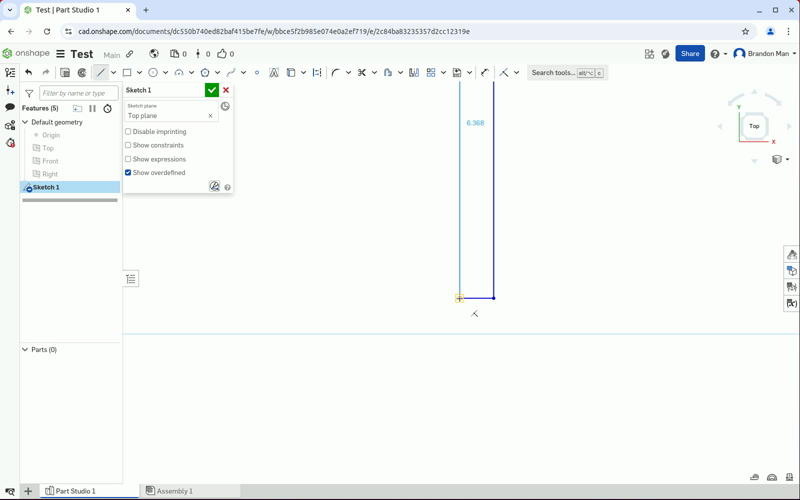
scroll(-6)
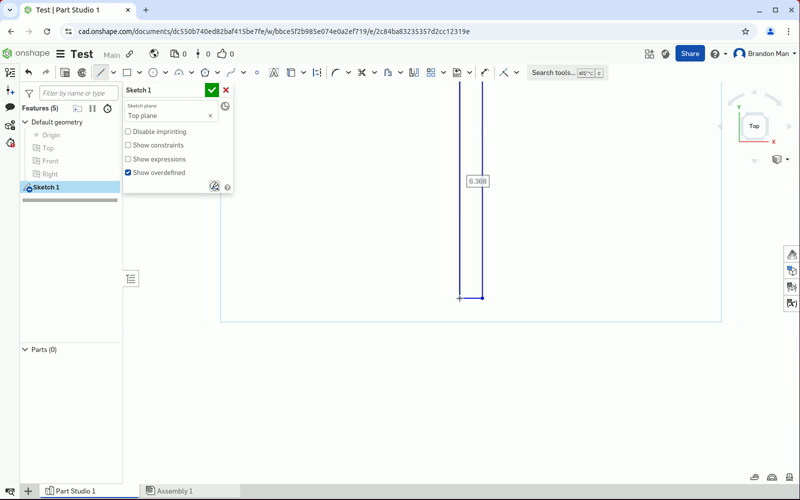
scroll(-6)
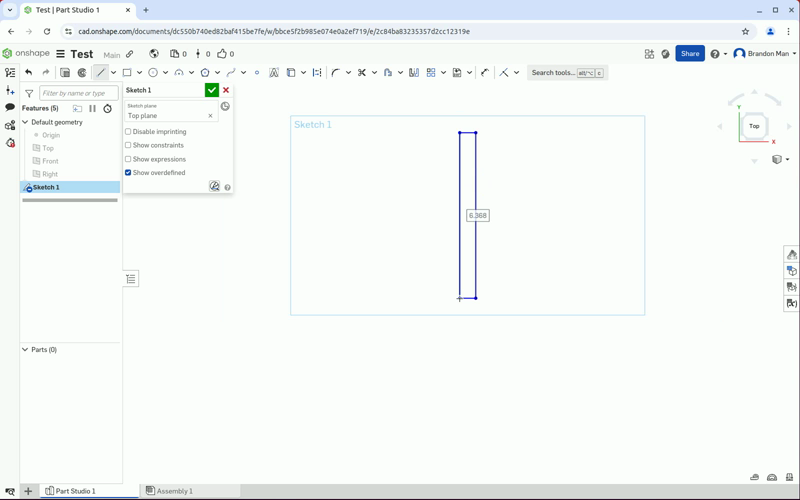
scroll(-6)
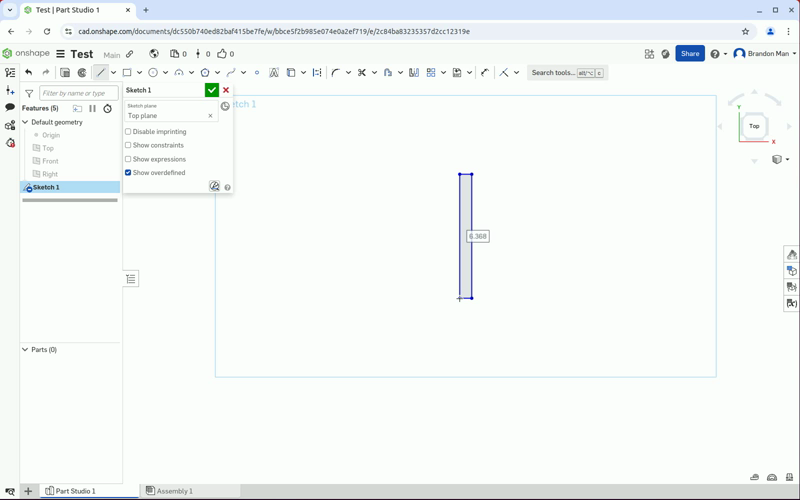
scroll(-6)
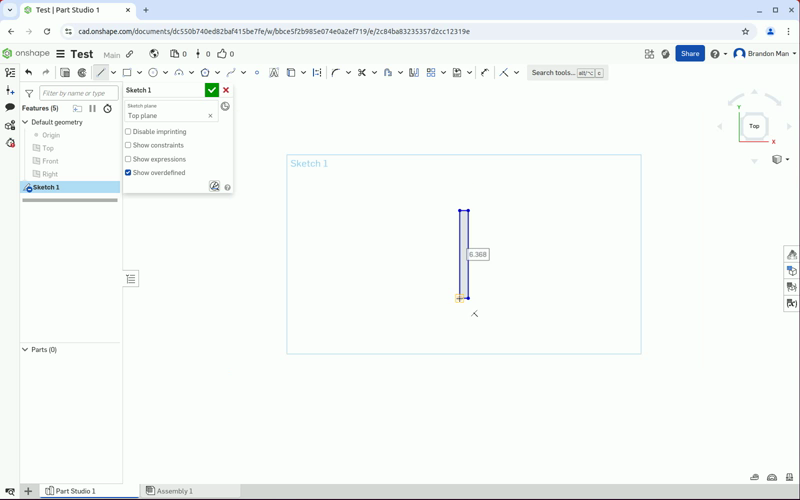
scroll(-6)
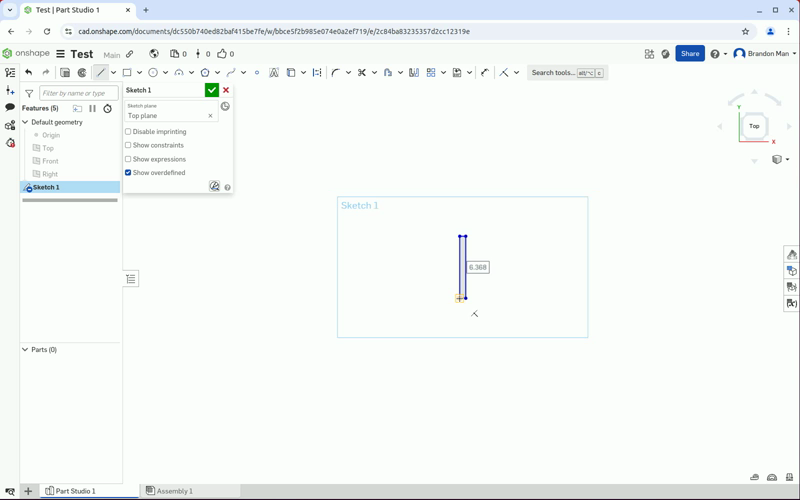
scroll(-6)
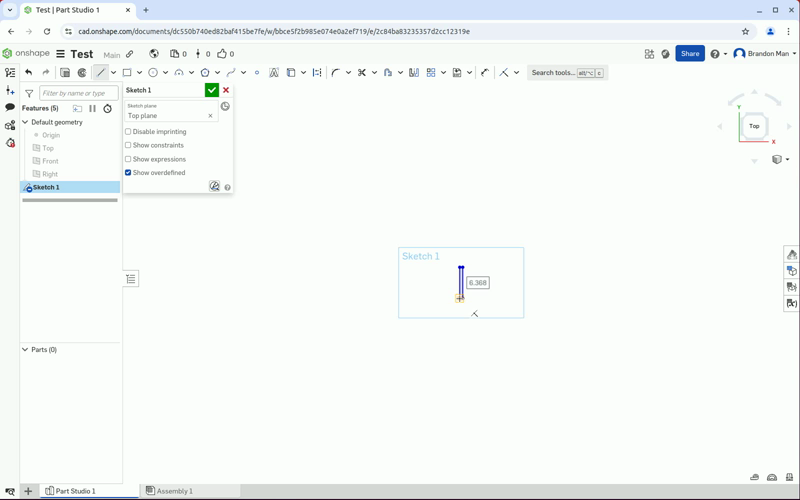
key(esc)
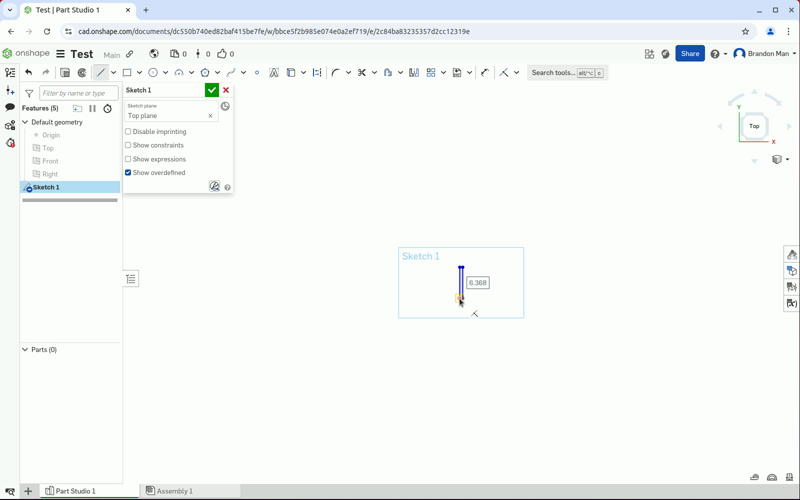
mouse_move(462, 283)
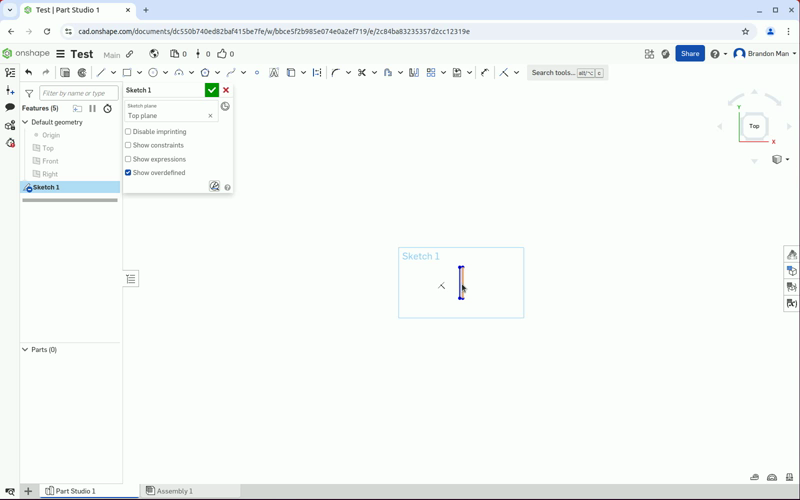
scroll(6)
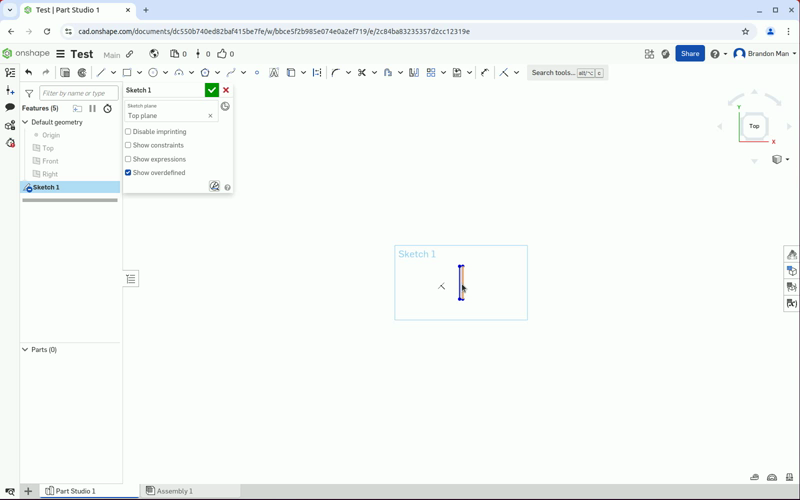
scroll(6)
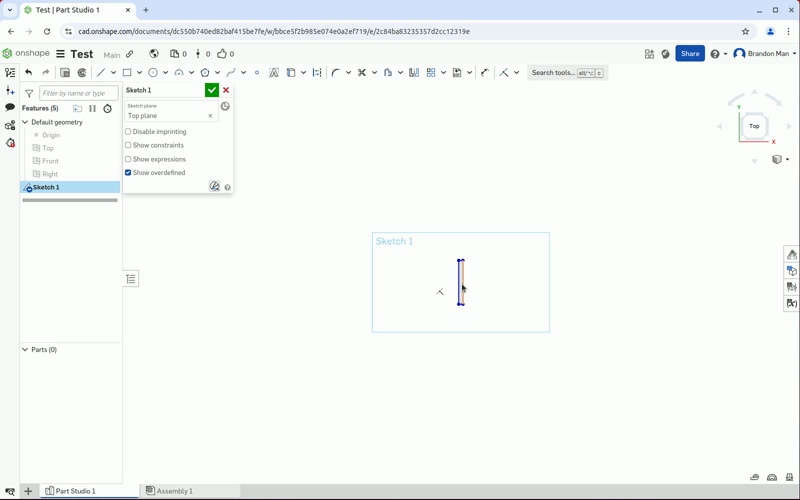
scroll(6)
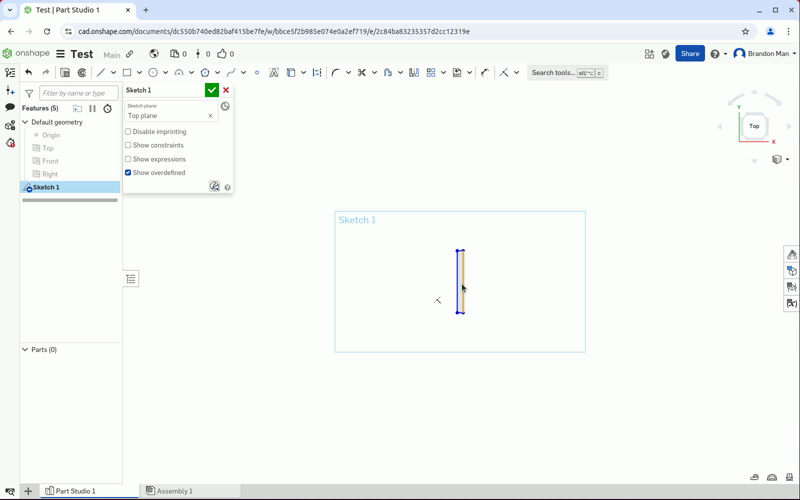
scroll(6)
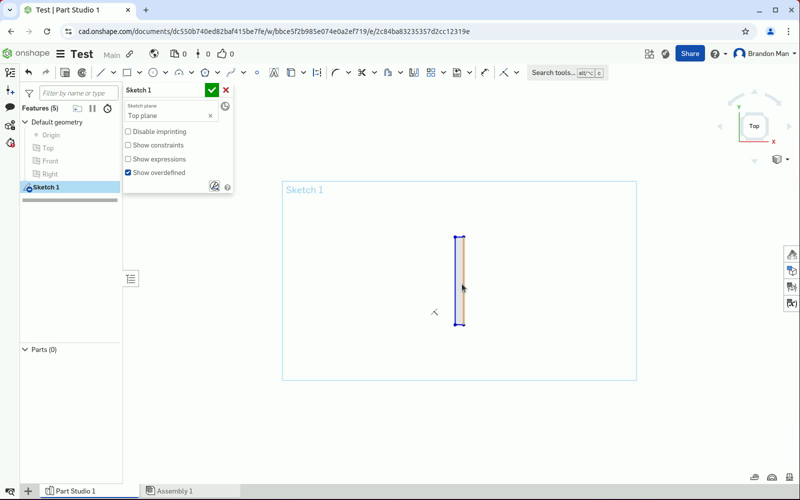
scroll(6)
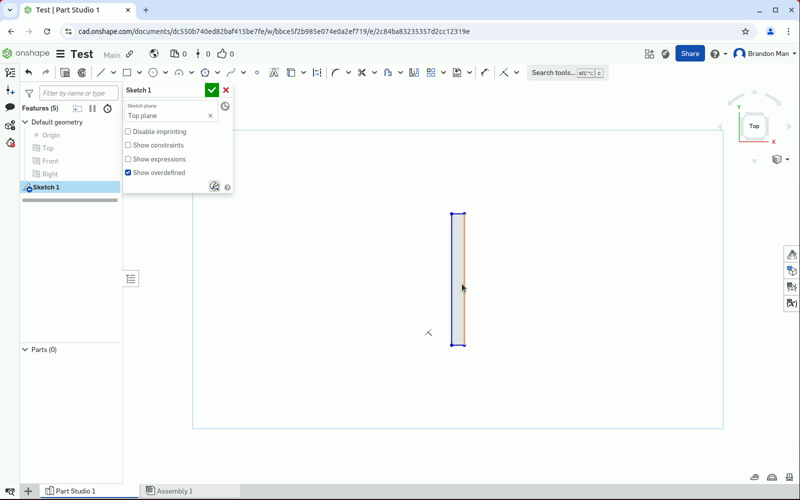
scroll(6)
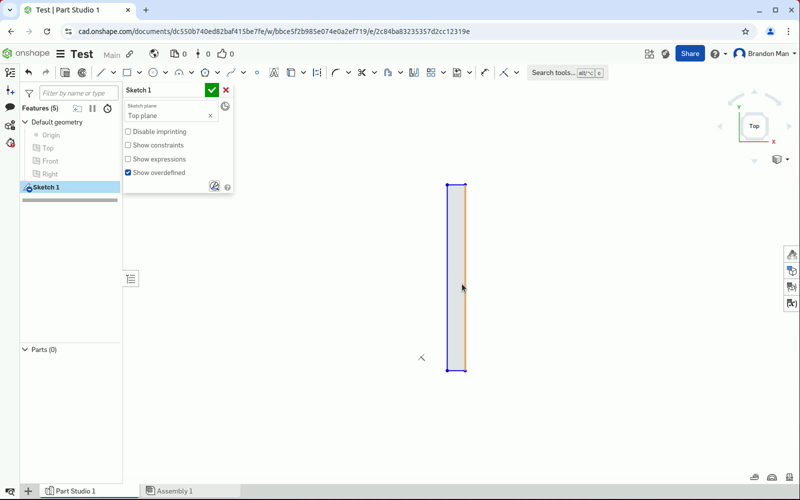
scroll(6)
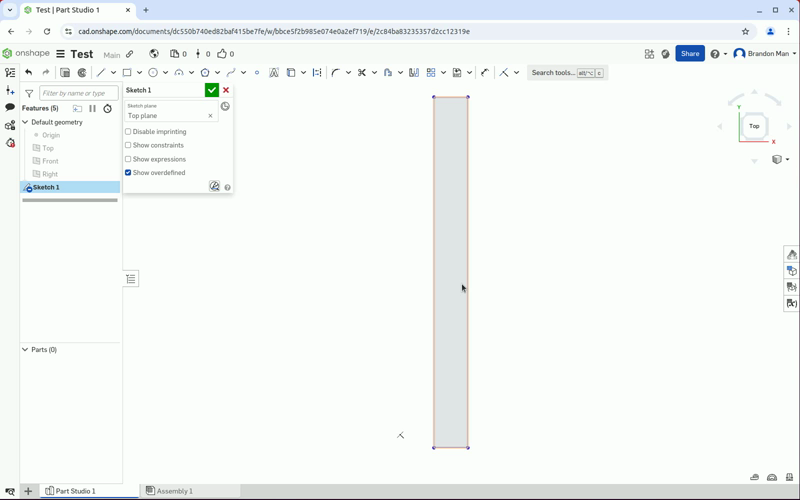
click(462, 283)
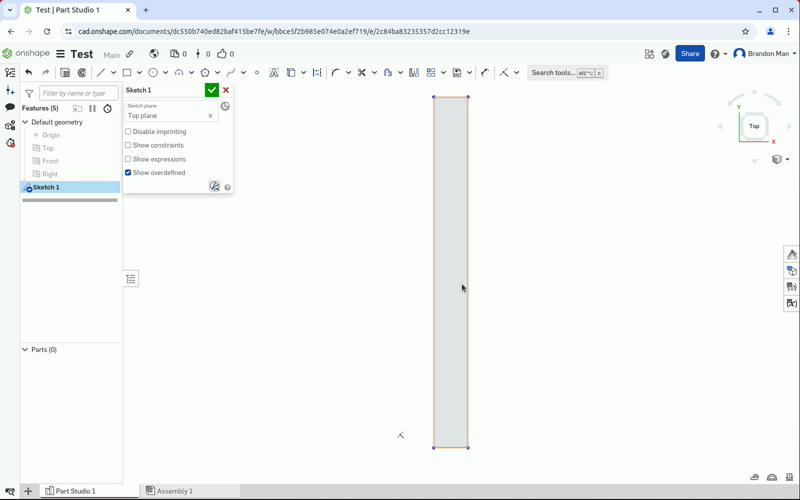
scroll(-6)
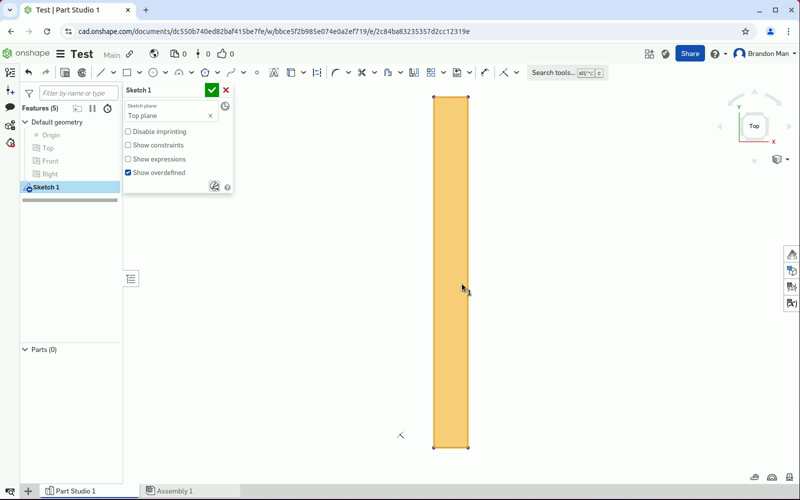
scroll(-6)
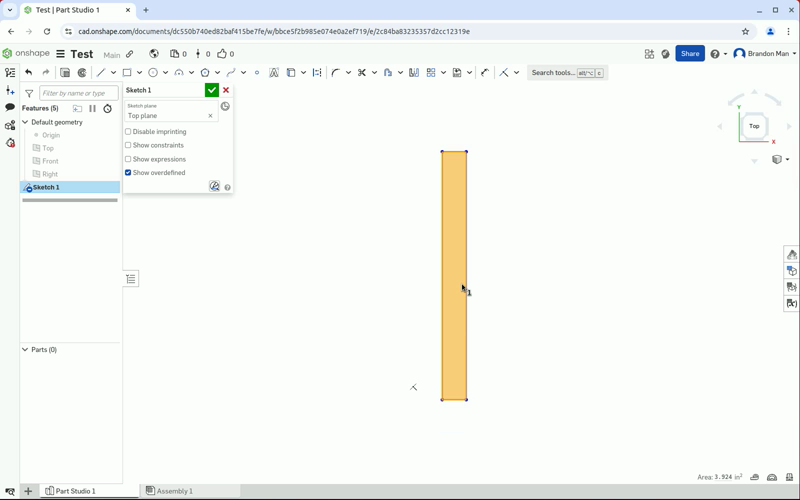
scroll(-6)
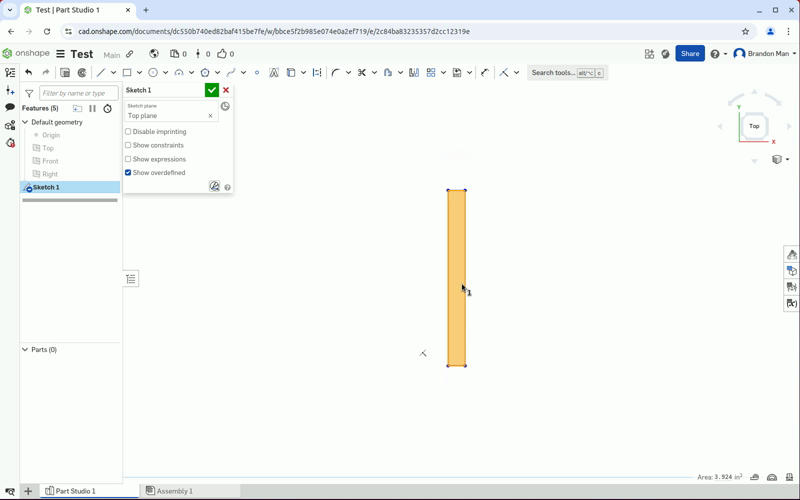
scroll(-6)
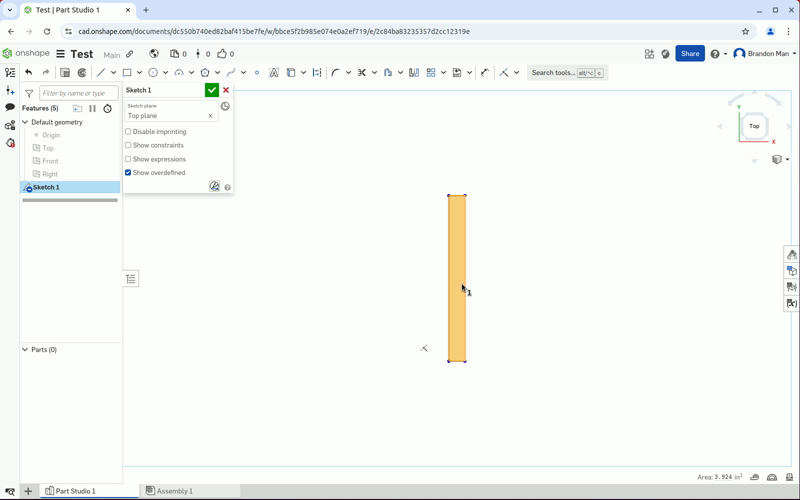
scroll(-6)
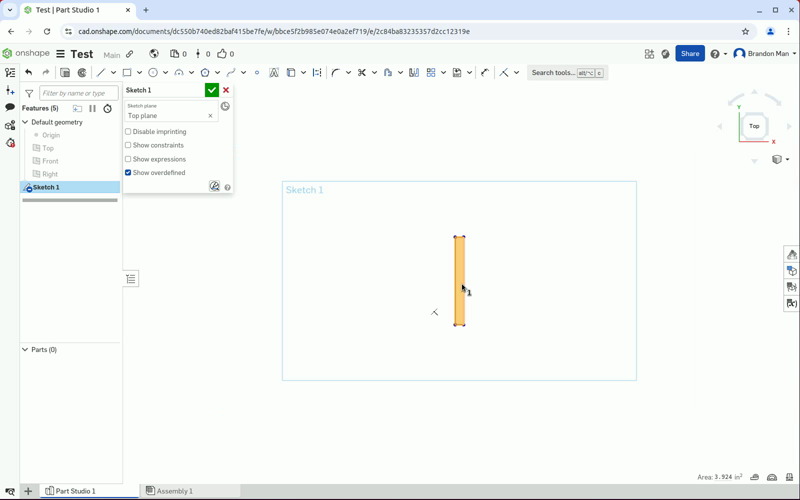
scroll(-6)
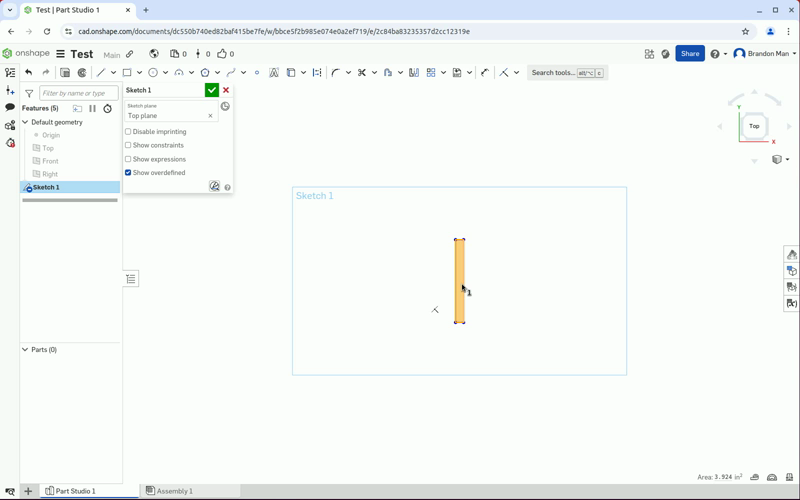
scroll(-6)
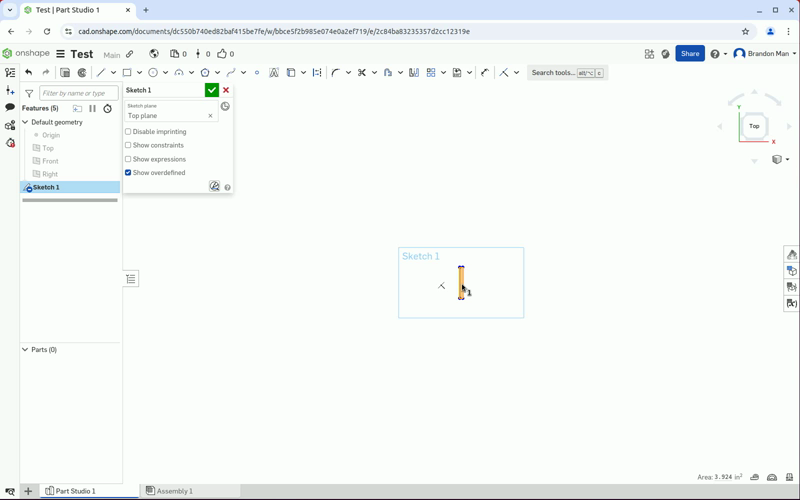
mouse_move(73, 352)
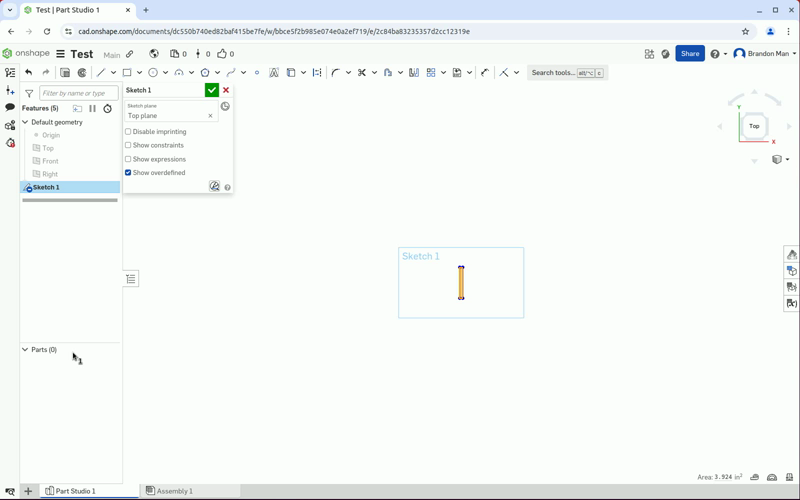
key(shift+y)
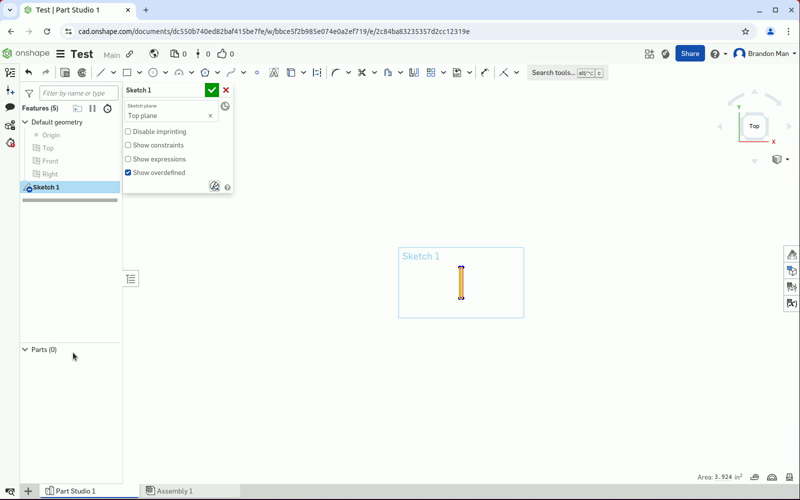
key(shift+e)
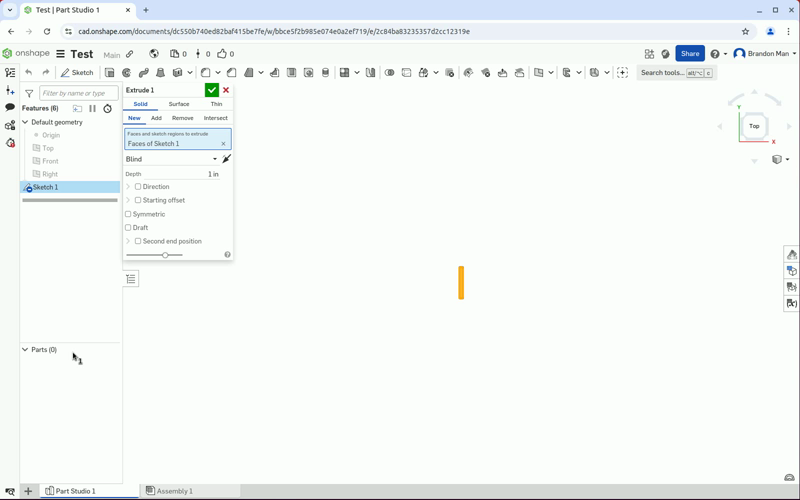
mouse_move(143, 106)
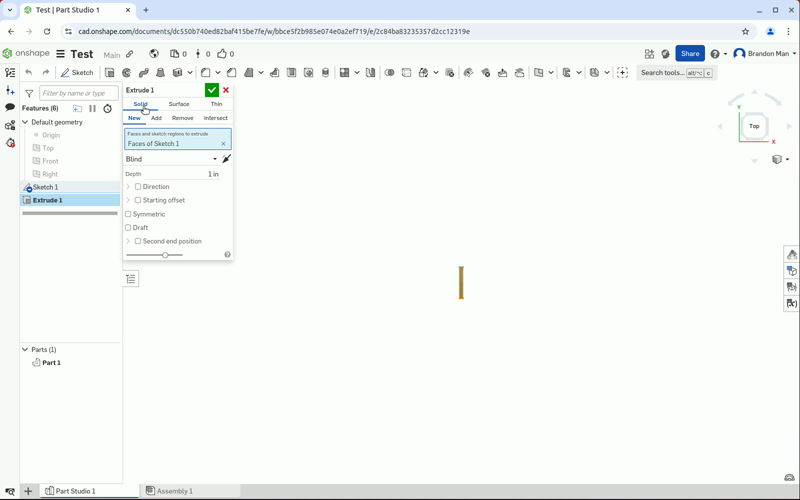
click(143, 106)
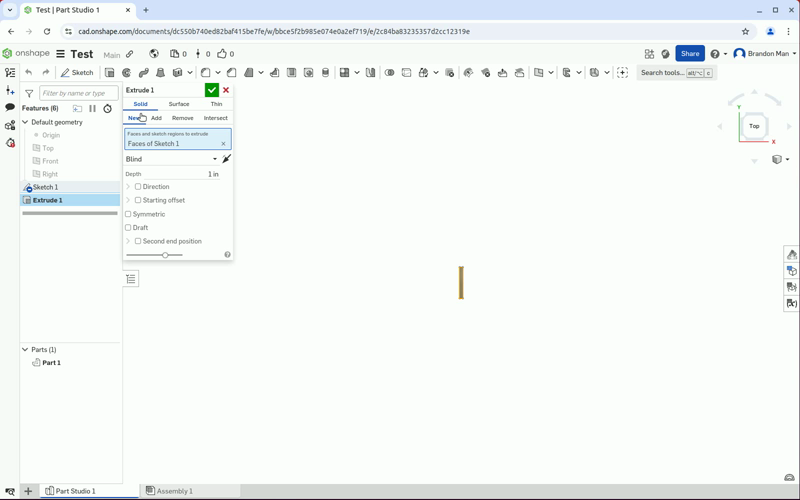
mouse_move(137, 120)
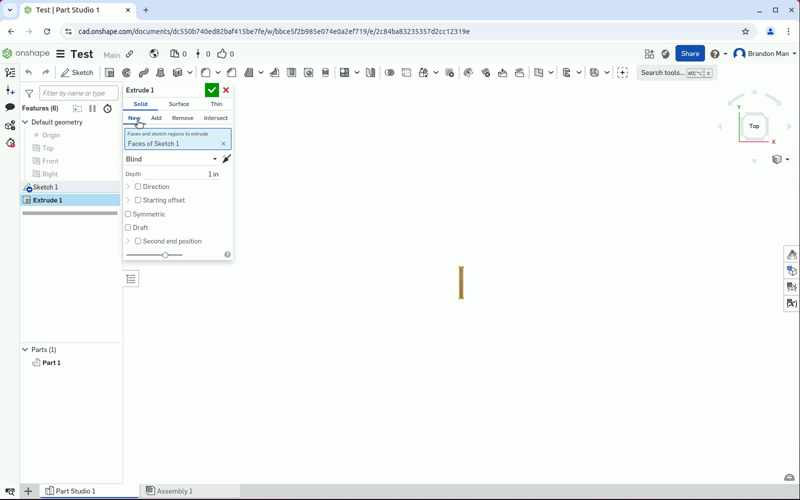
click(137, 120)
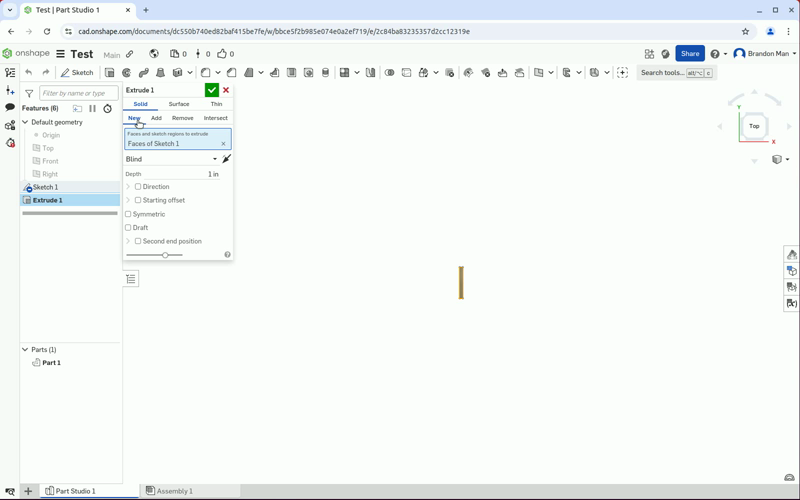
key(tab, 4)
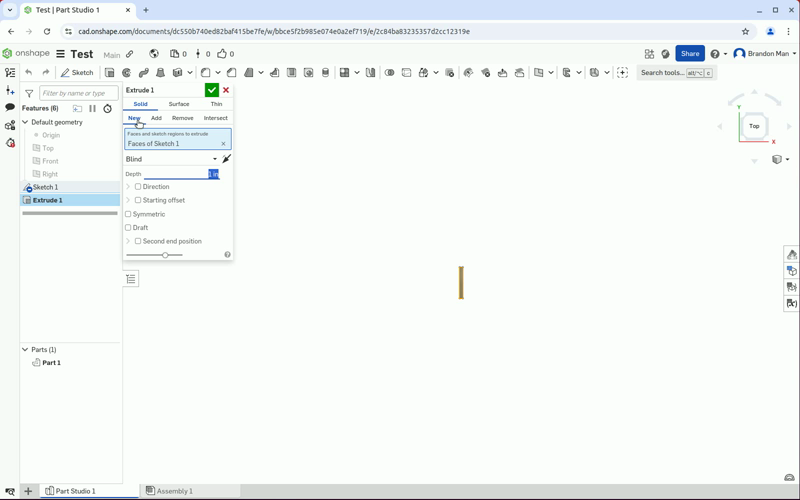
text(23.108)
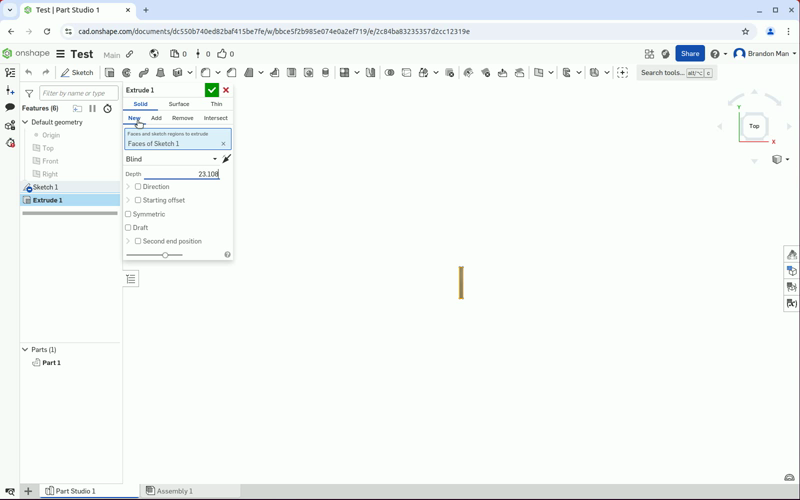
key(enter)
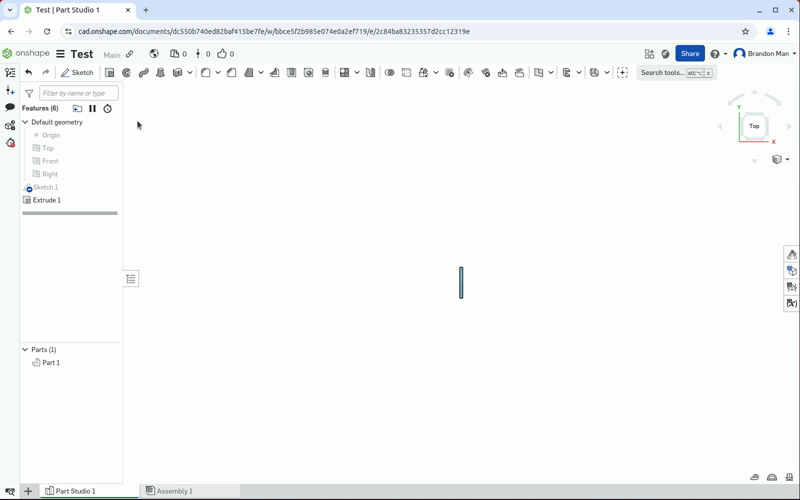
key(shift+h)
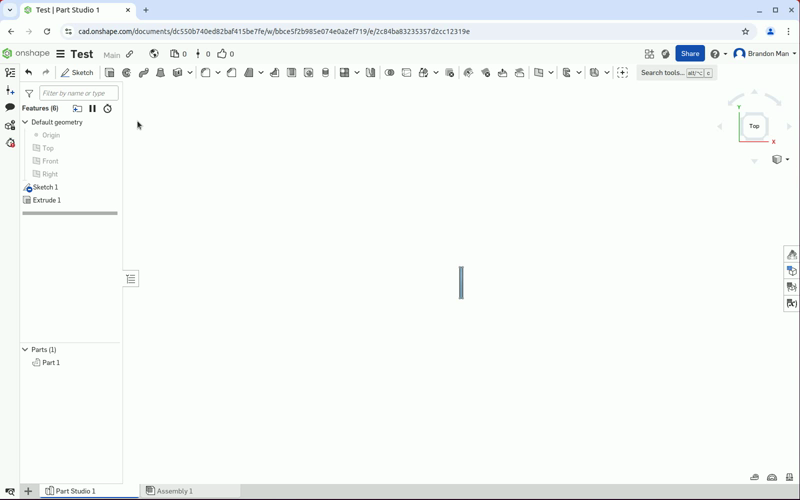
key(shift+h)
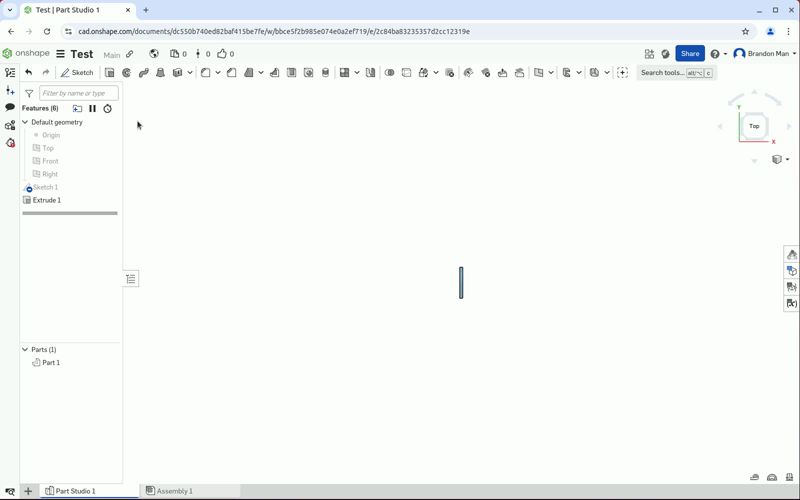
mouse_move(73, 189)
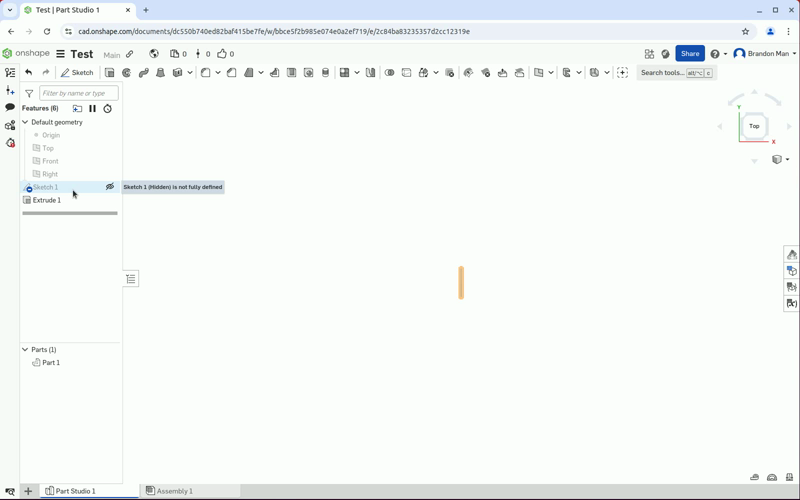
click(73, 189)
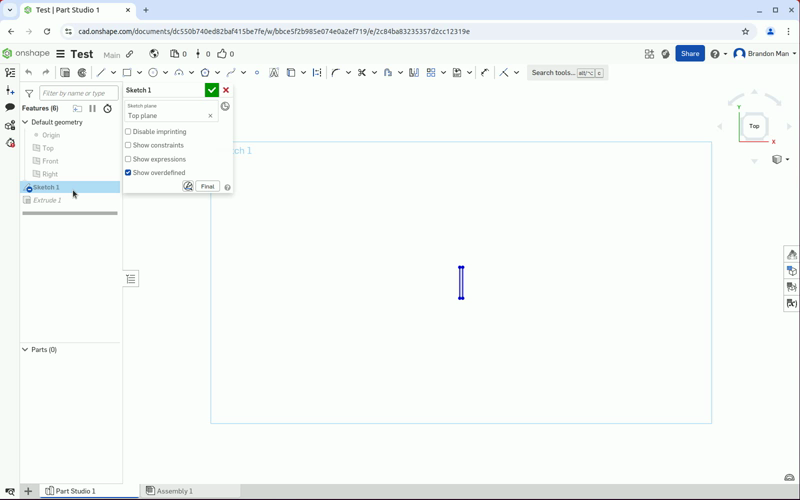
mouse_move(229, 92)
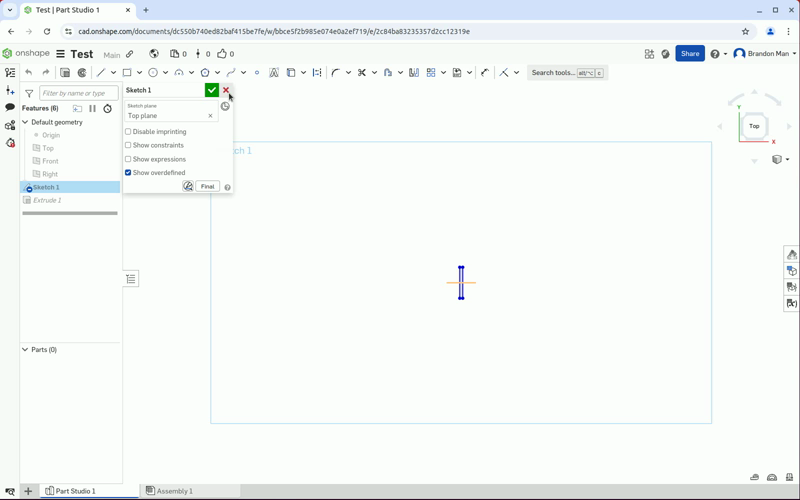
click(229, 92)
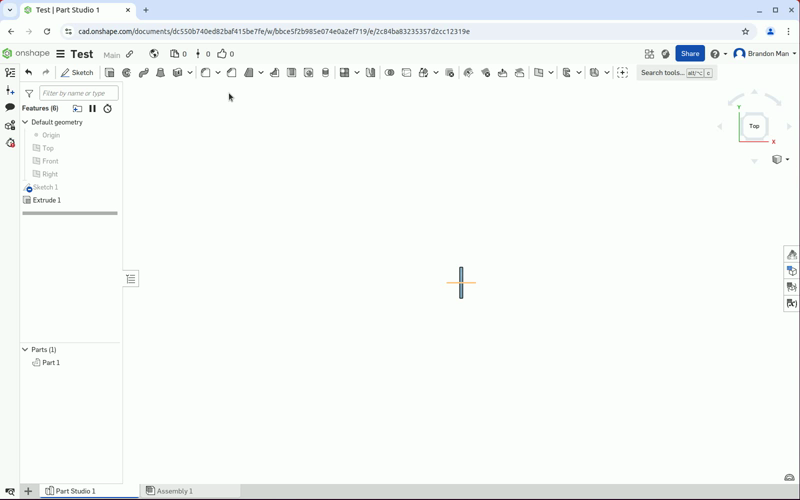
mouse_move(73, 352)
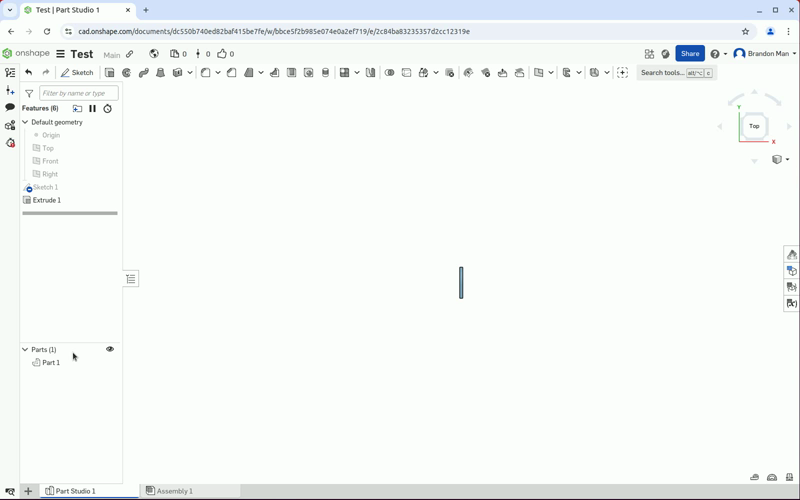
key(y)
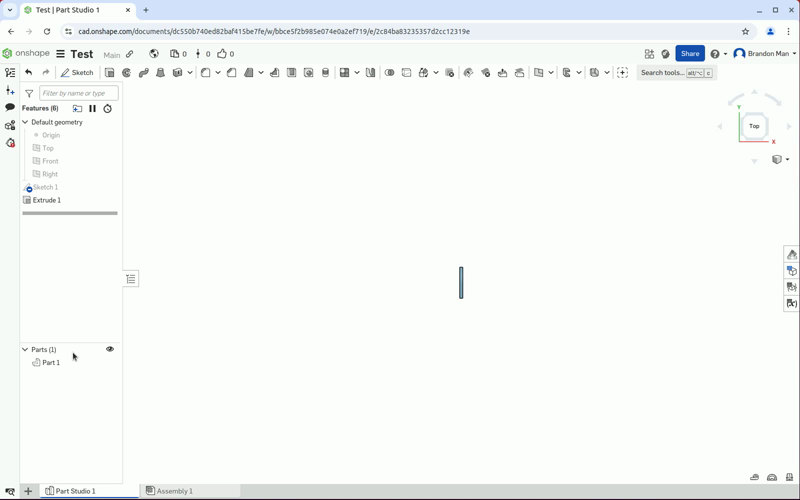
key(shift+p)
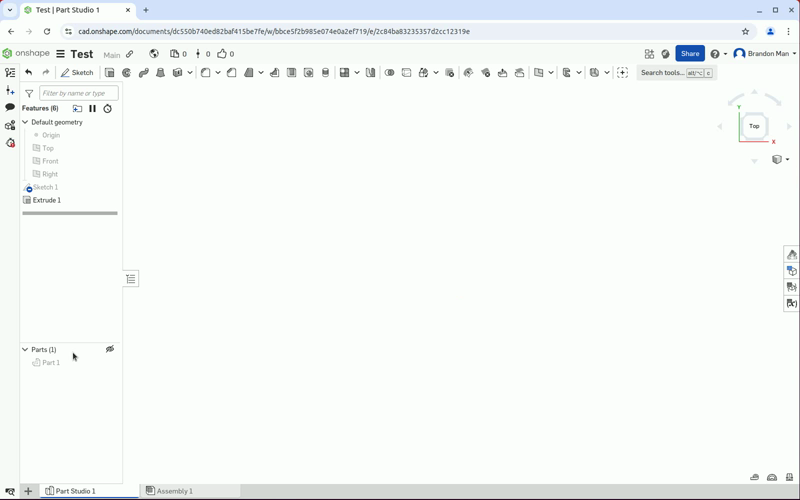
key(space)
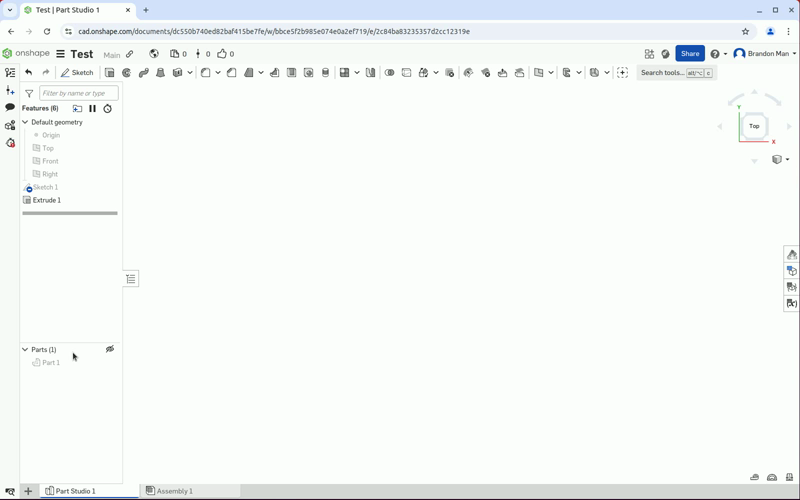
key_down(shift)
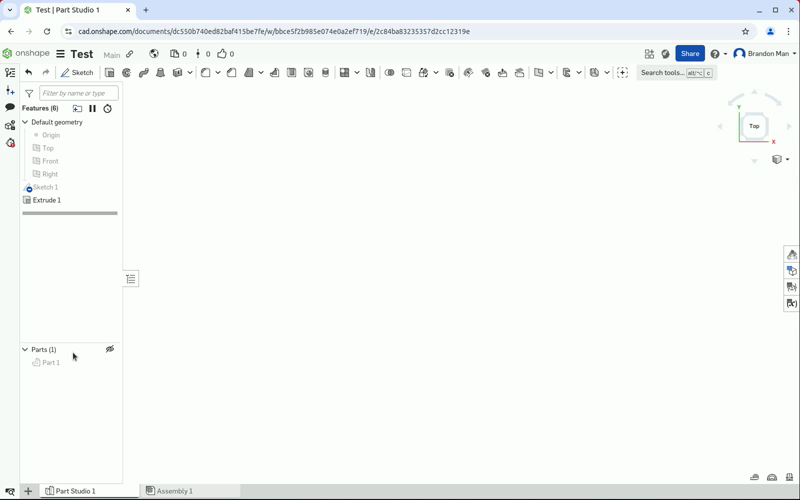
key(up)
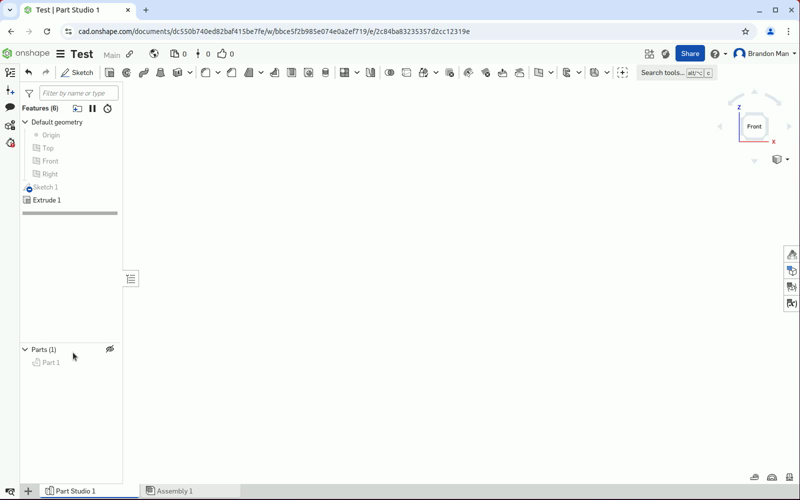
key_up(shift)
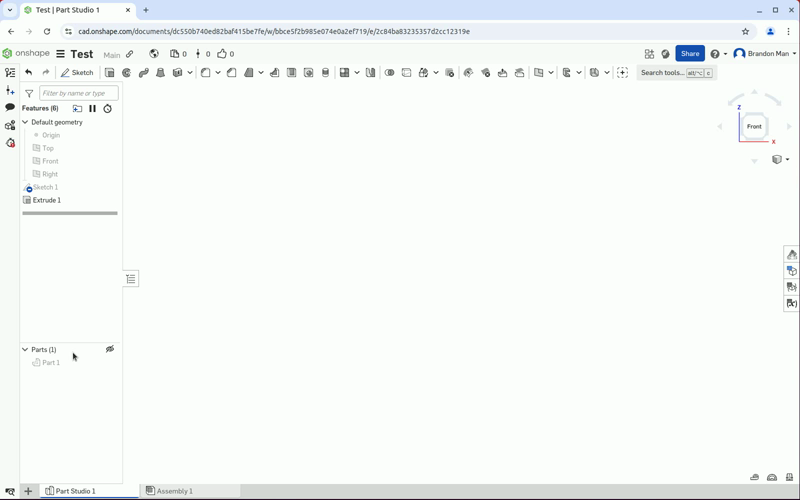
key(space)
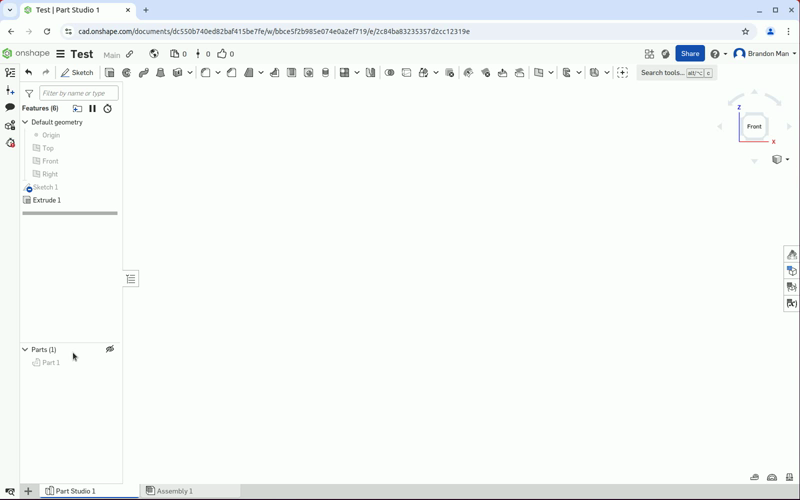
key_down(shift)
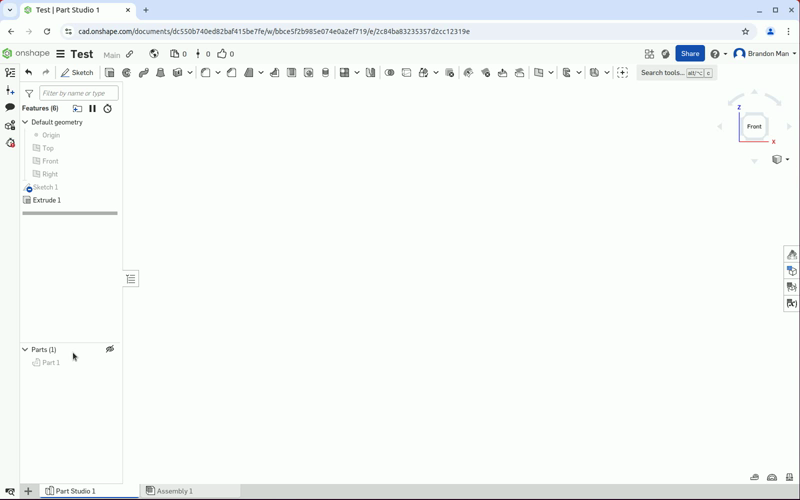
key(left)
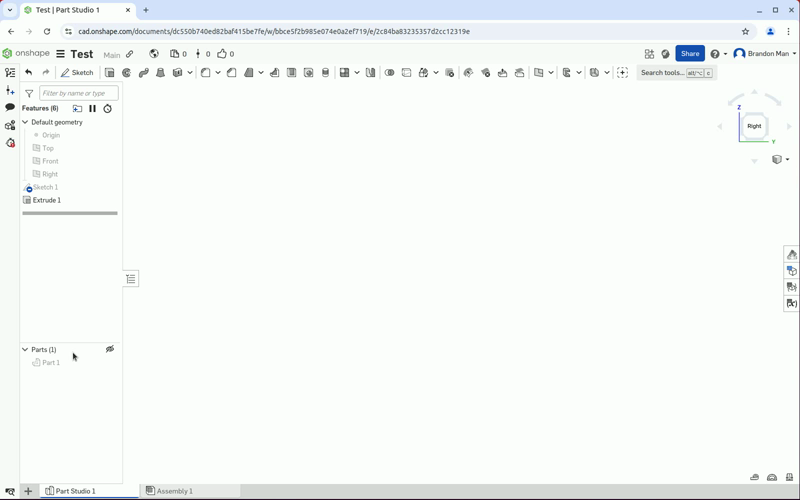
key_up(shift)
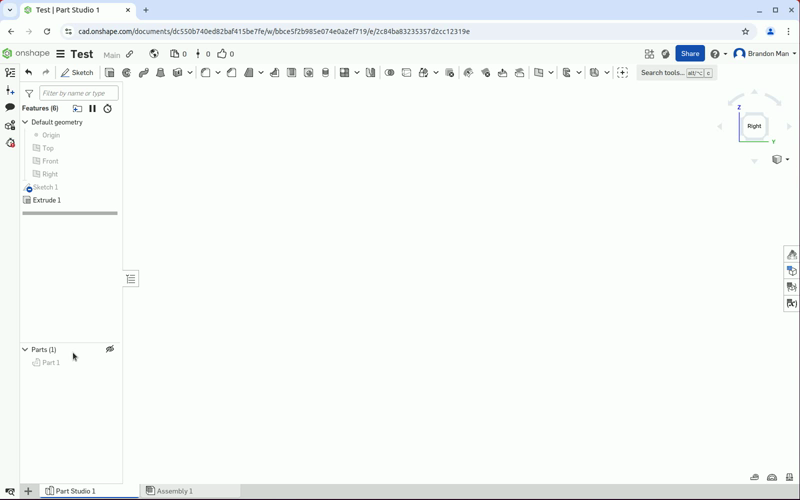
mouse_move(73, 352)
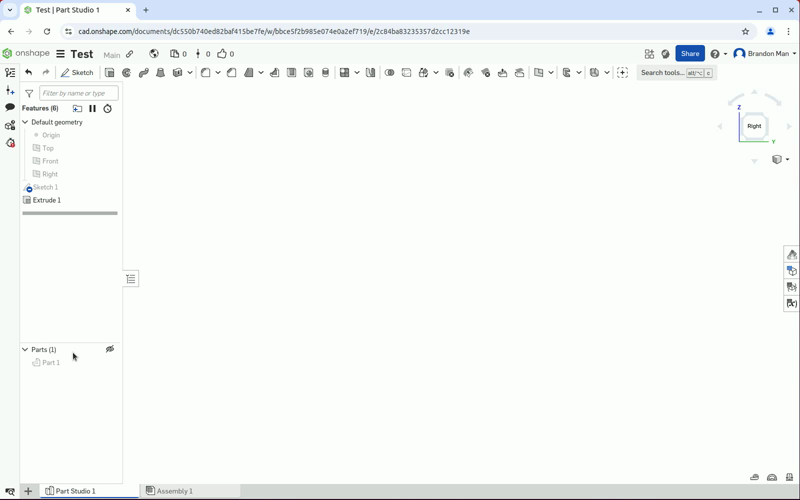
key(shift+y)
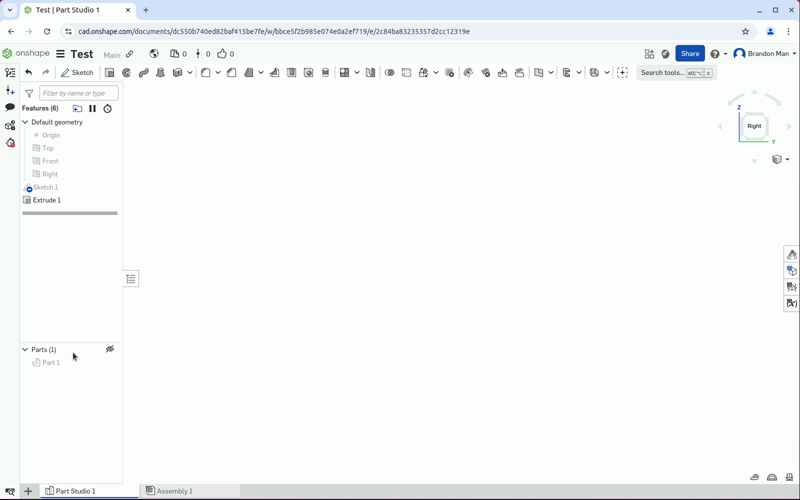
key(shift+s)
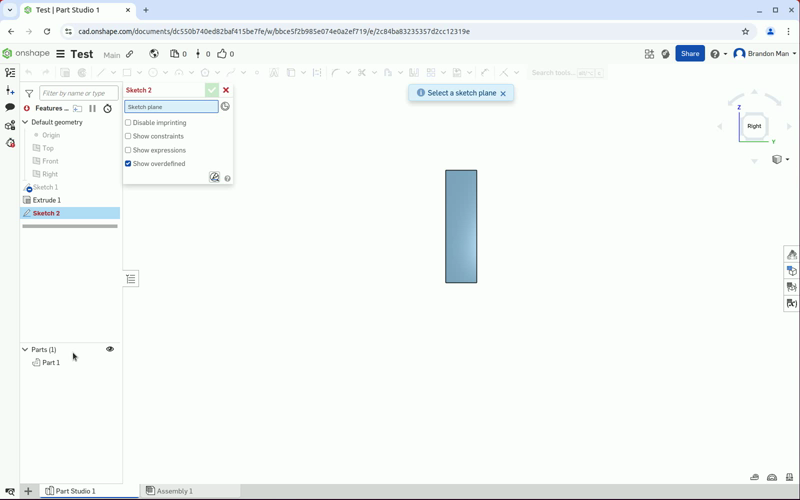
mouse_move(73, 176)
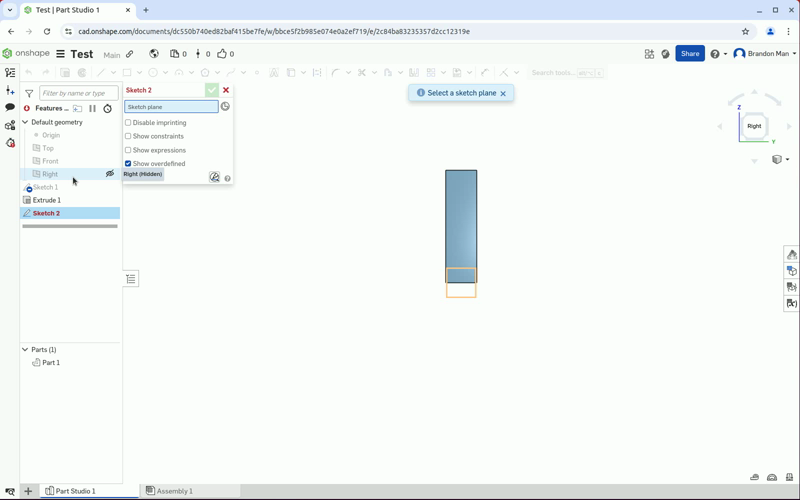
click(73, 176)
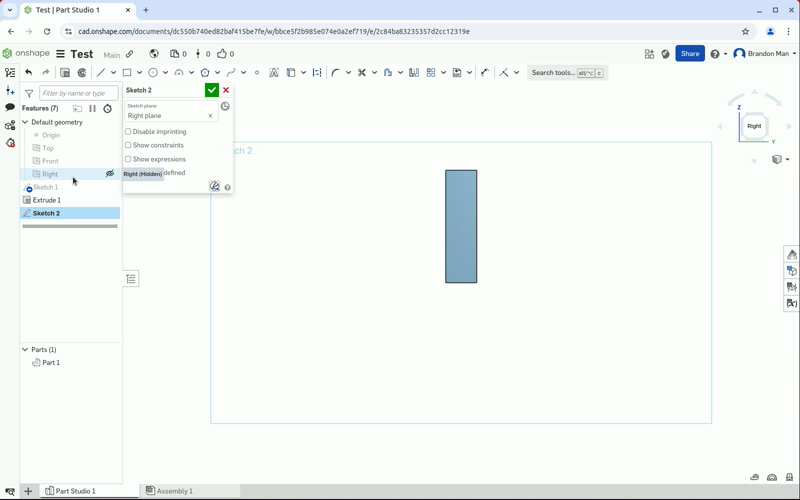
mouse_move(73, 352)
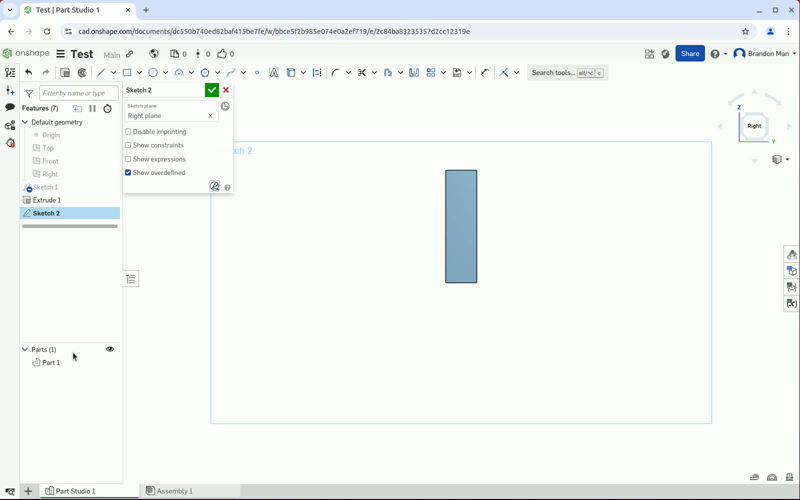
key(y)
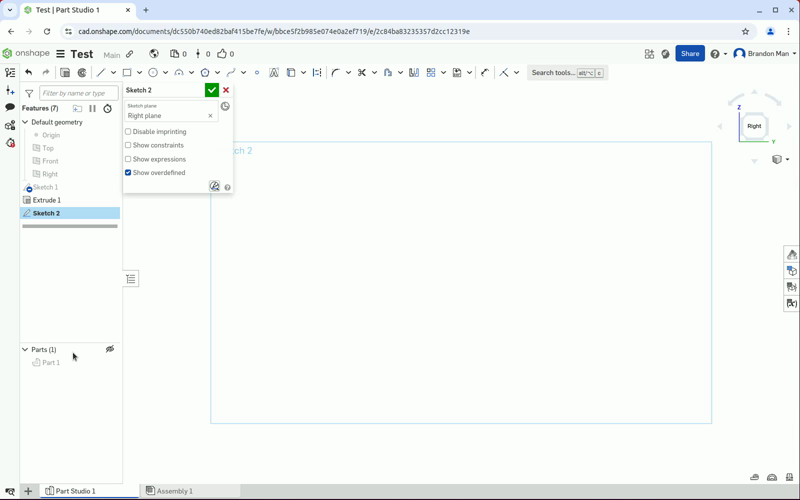
key(c)
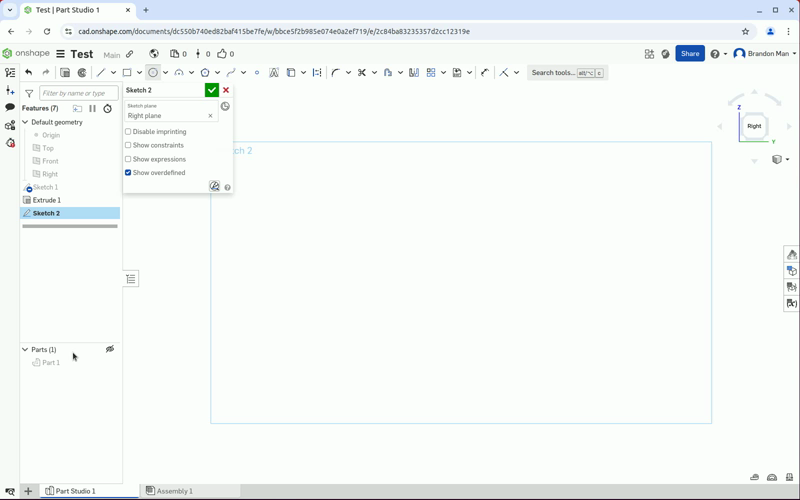
key_down(shift)
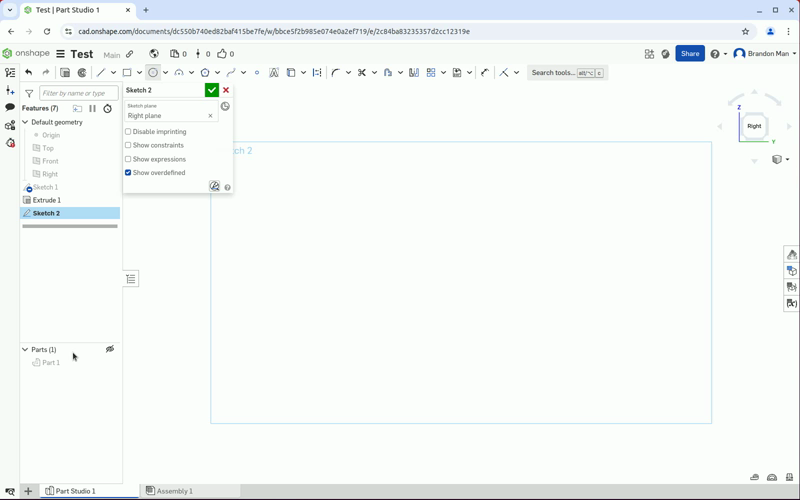
mouse_move(461, 247)
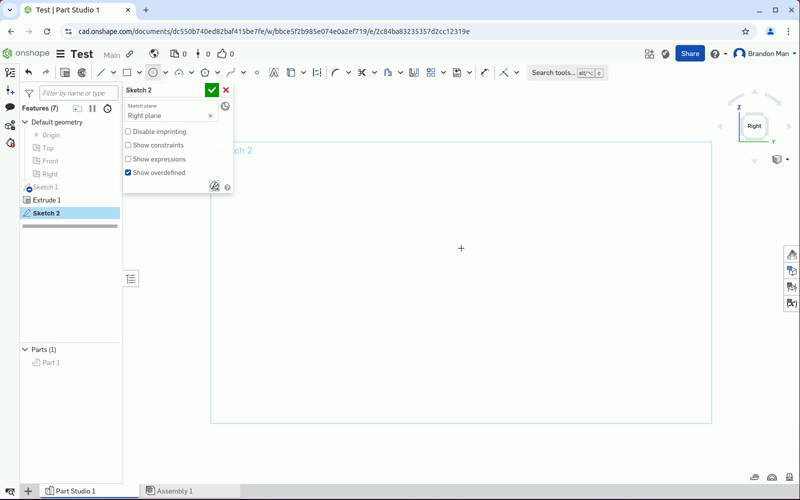
click(461, 247)
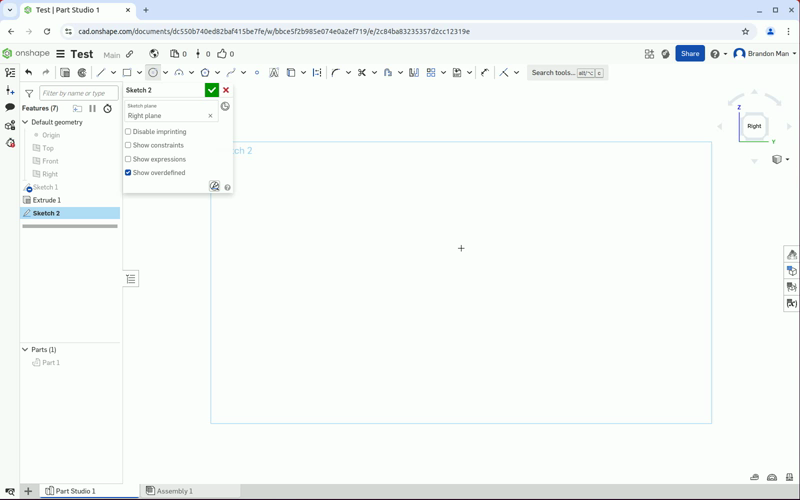
key_up(shift)
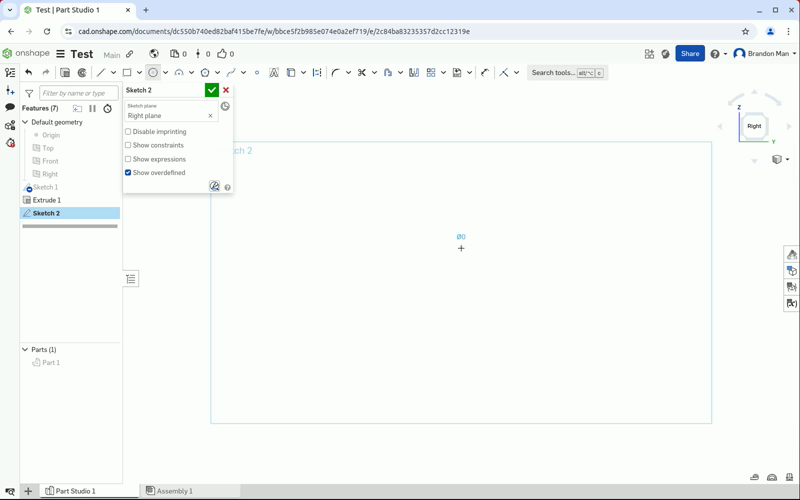
mouse_move(473, 247)
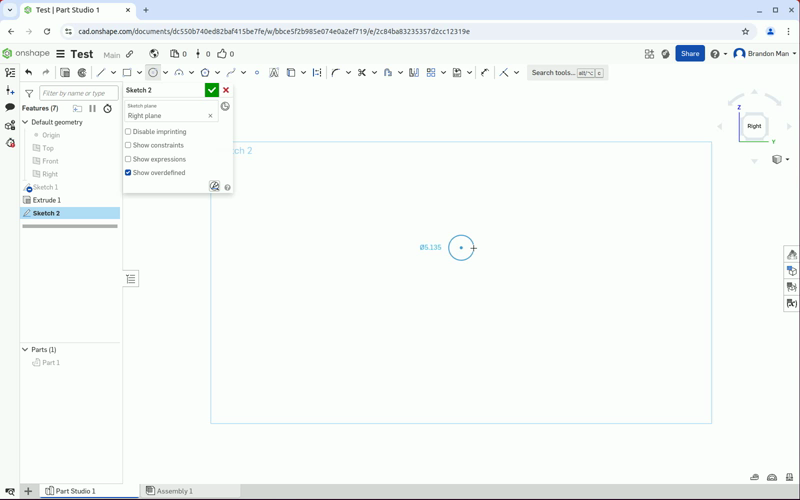
click(473, 247)
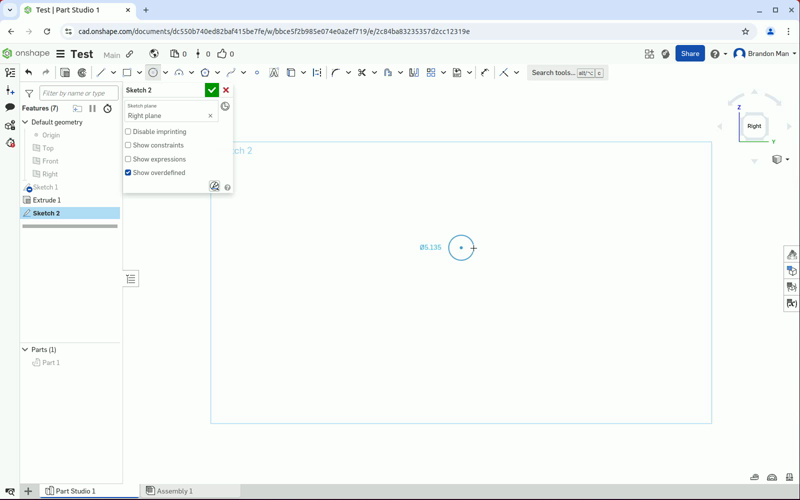
key(esc)
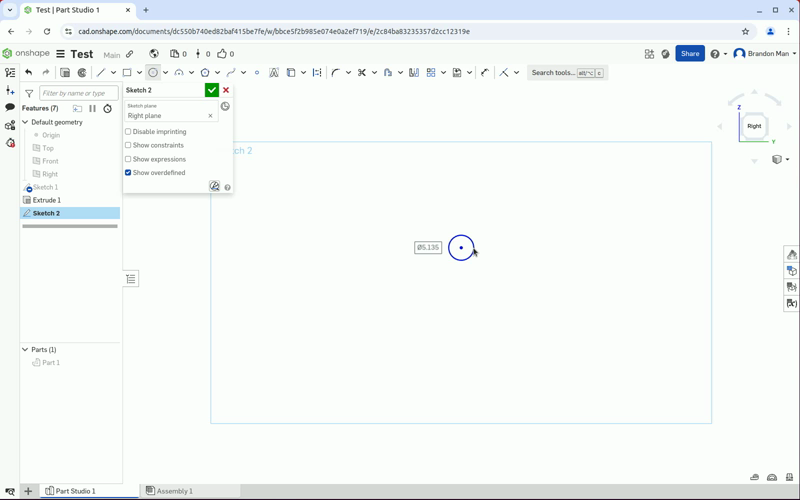
mouse_move(473, 247)
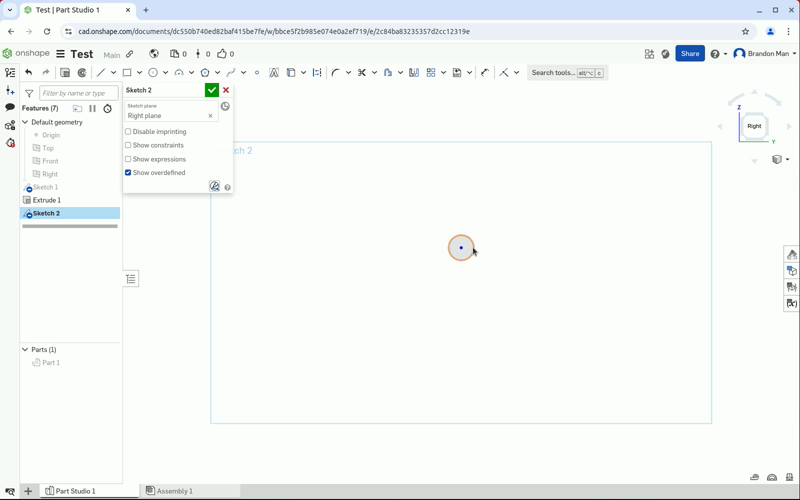
scroll(6)
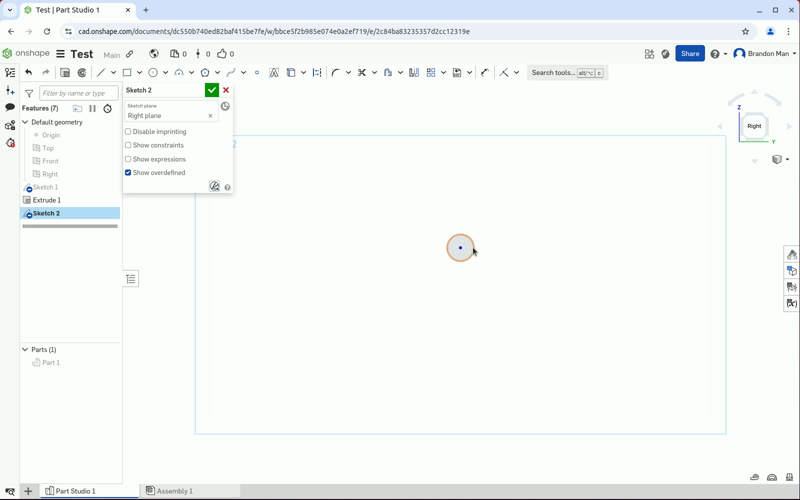
scroll(6)
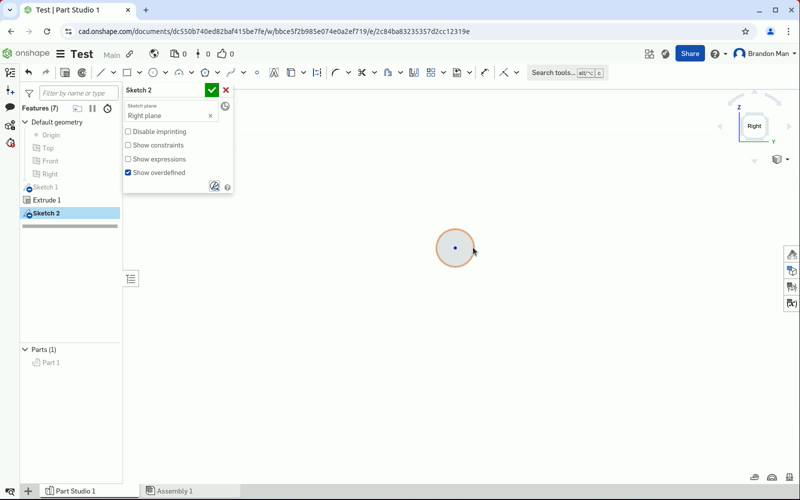
scroll(6)
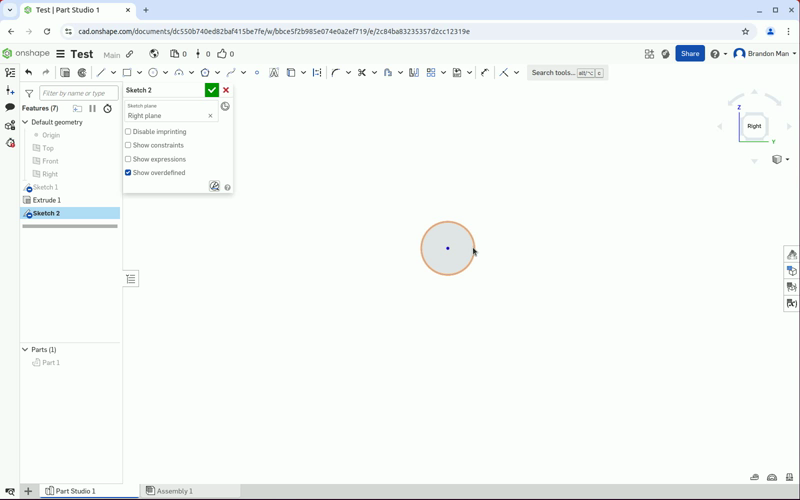
scroll(6)
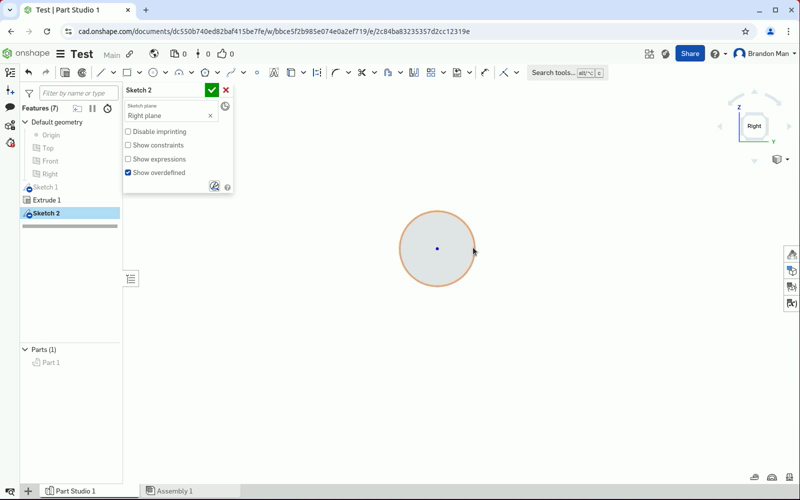
scroll(6)
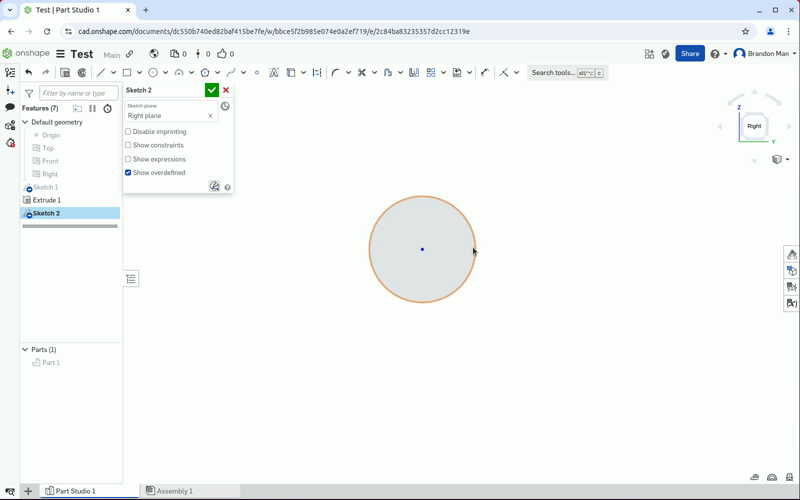
scroll(6)
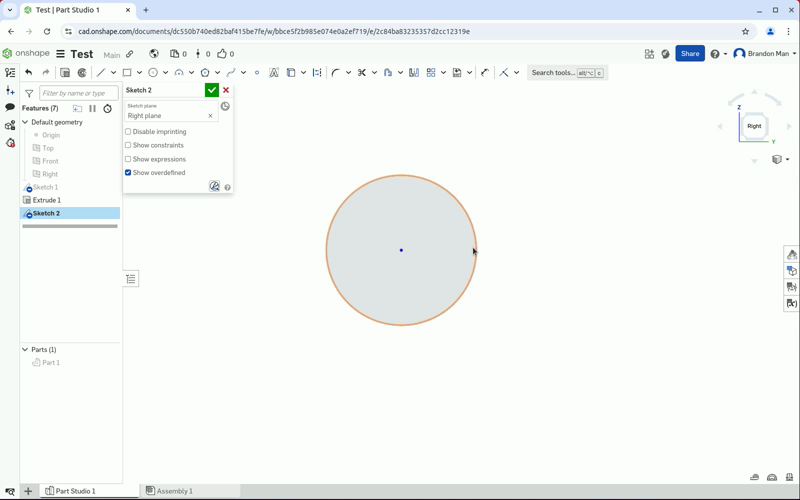
scroll(6)
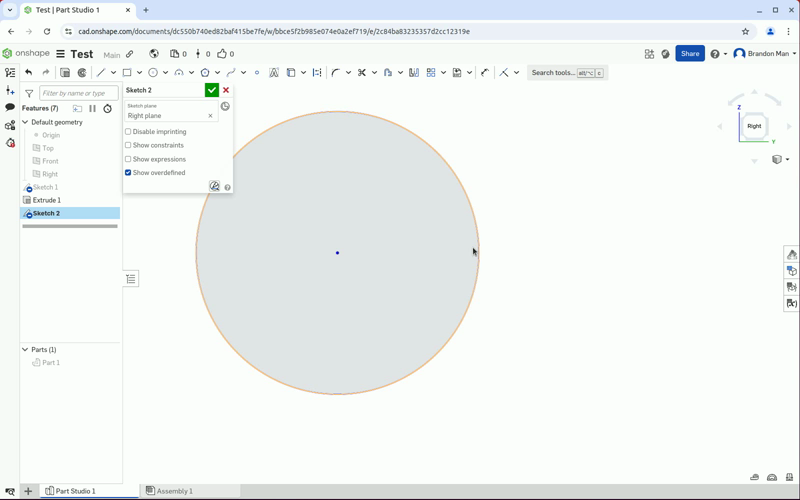
click(473, 247)
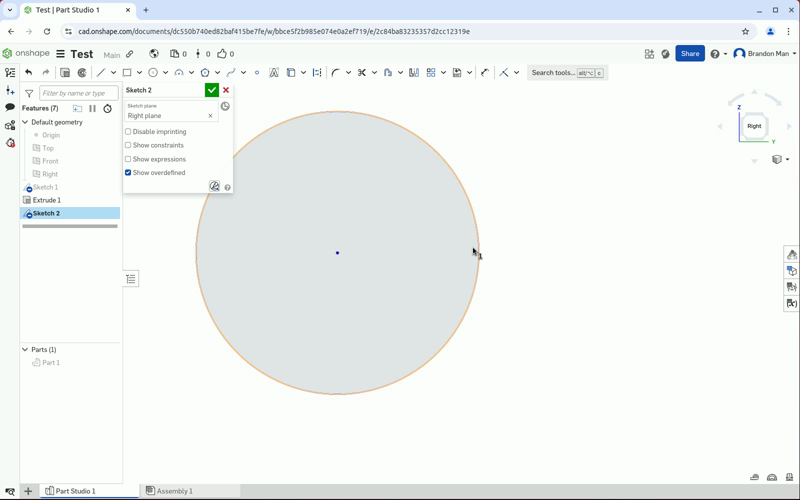
scroll(-6)
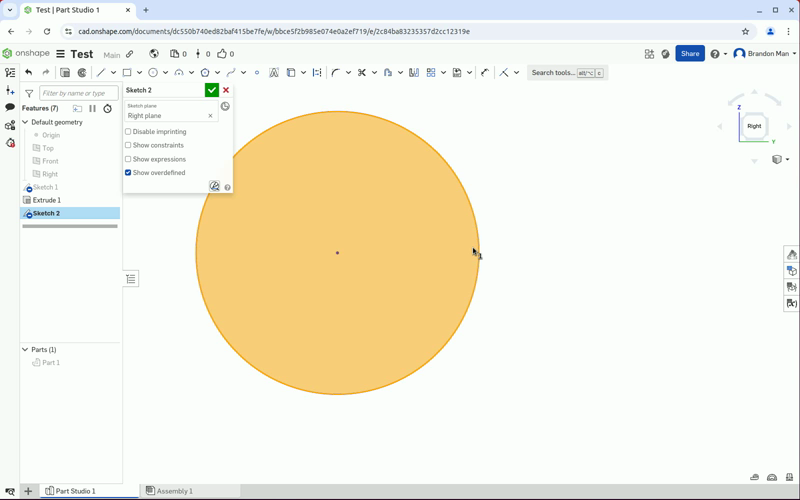
scroll(-6)
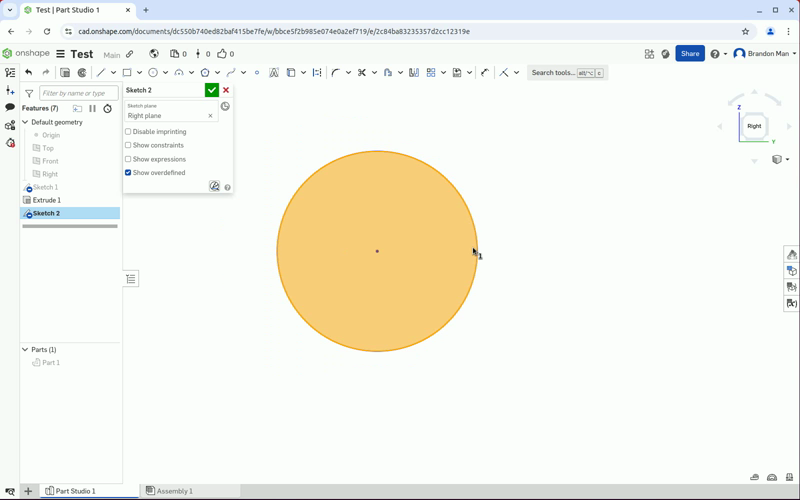
scroll(-6)
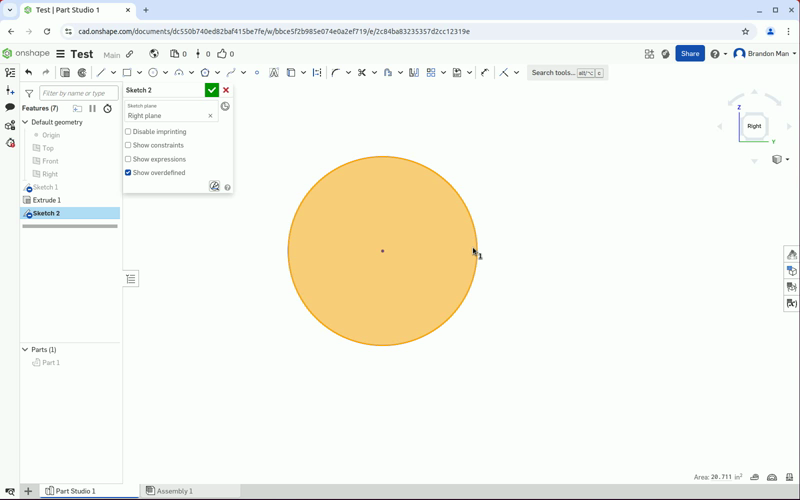
scroll(-6)
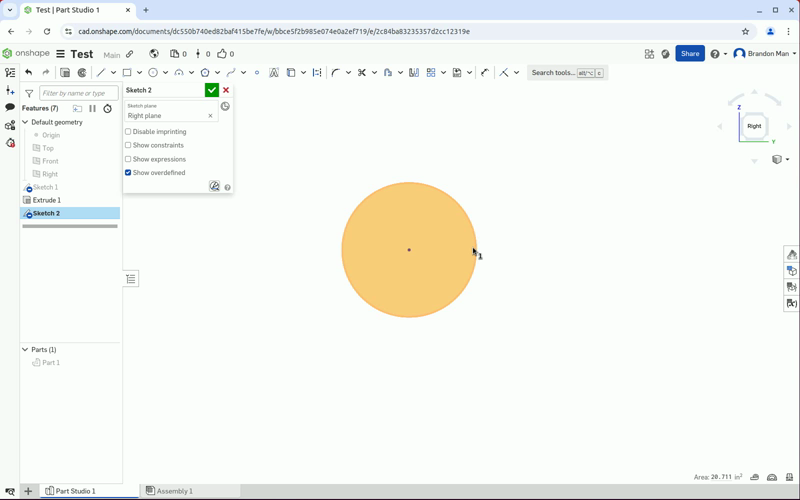
scroll(-6)
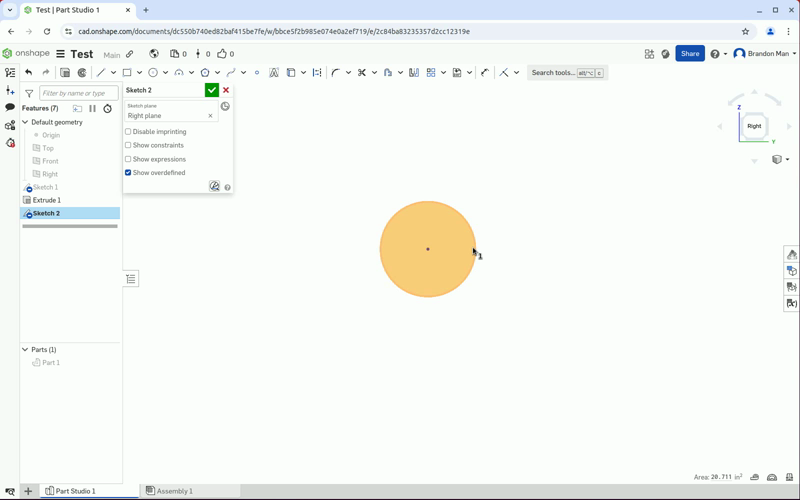
scroll(-6)
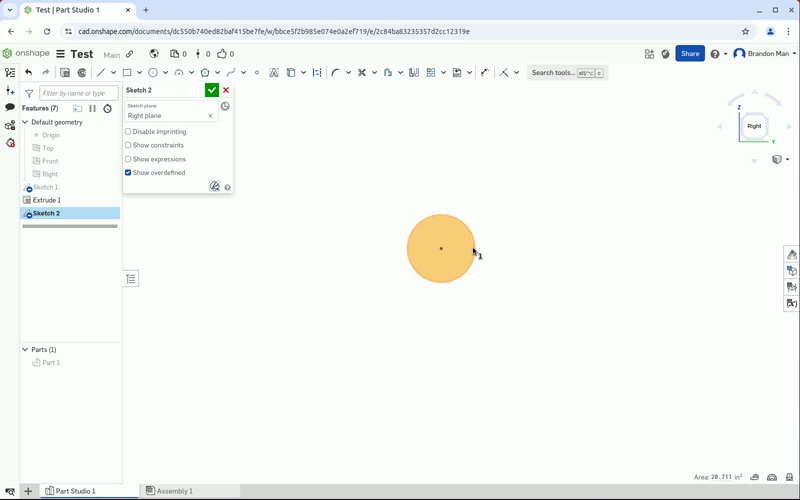
scroll(-6)
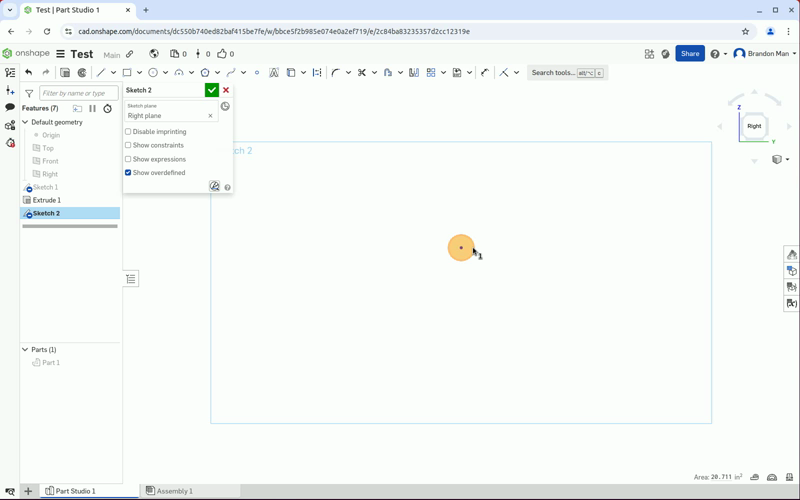
mouse_move(73, 352)
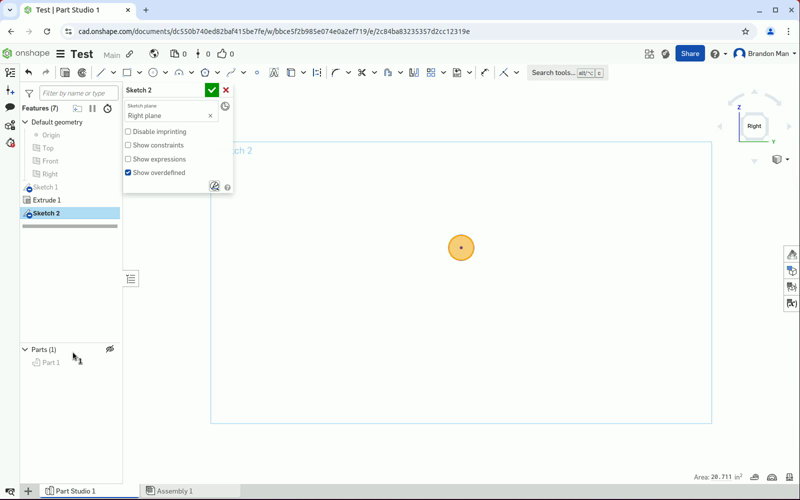
key(shift+y)
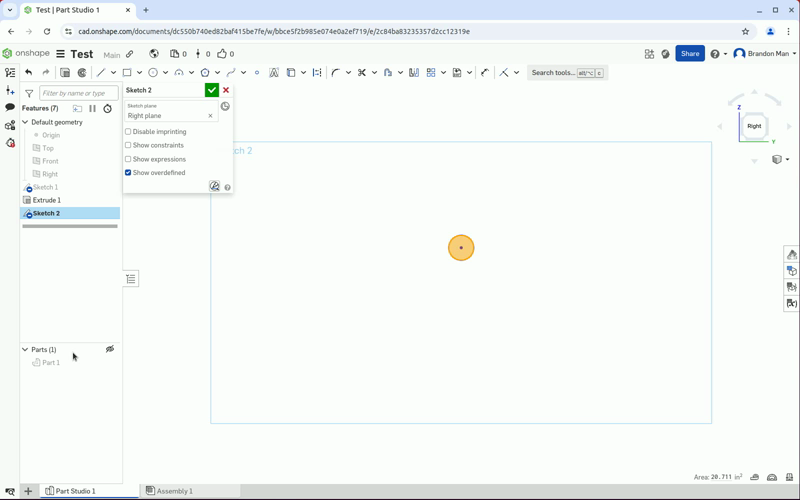
key(shift+e)
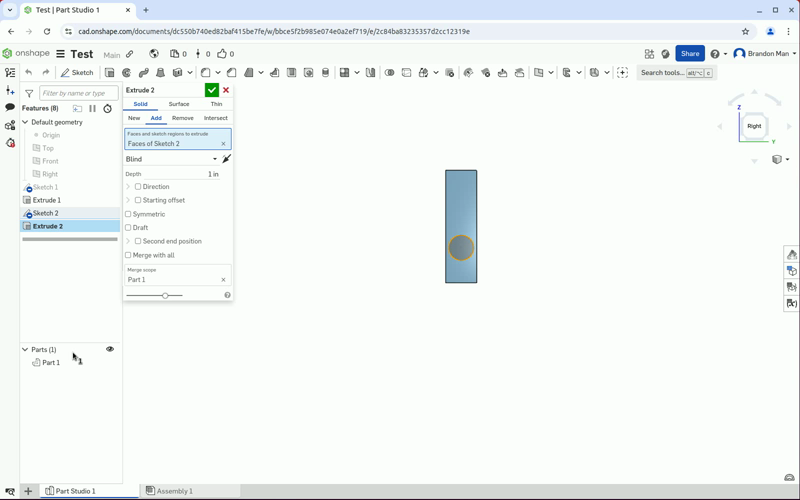
mouse_move(143, 106)
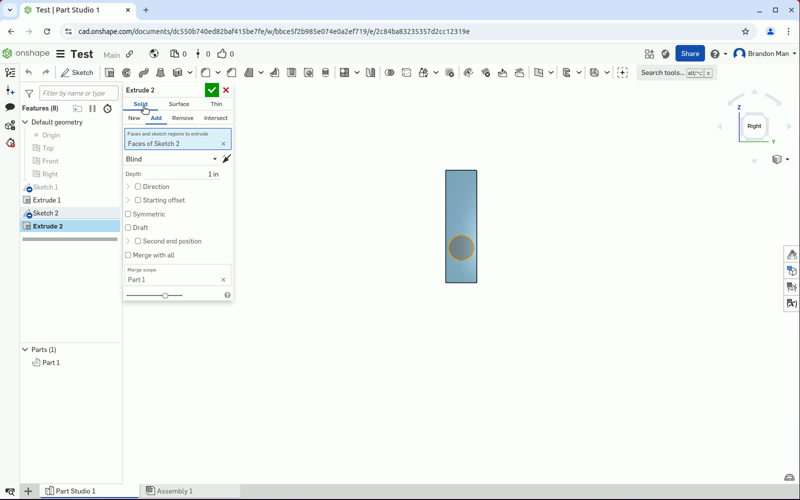
click(143, 106)
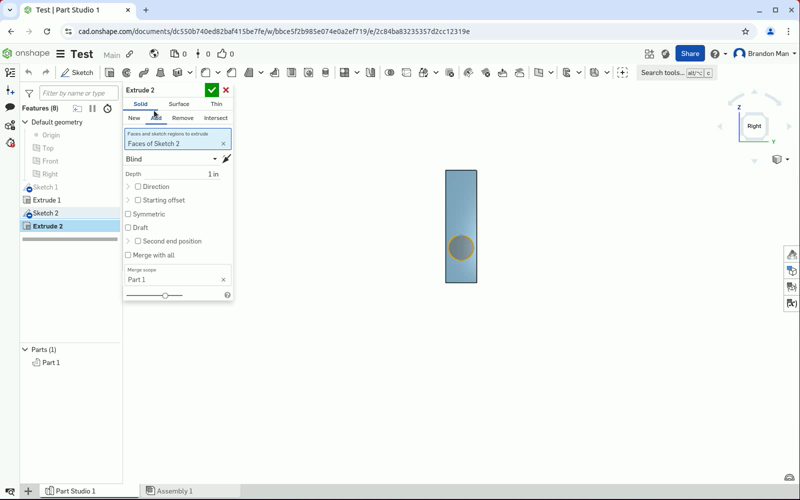
mouse_move(186, 120)
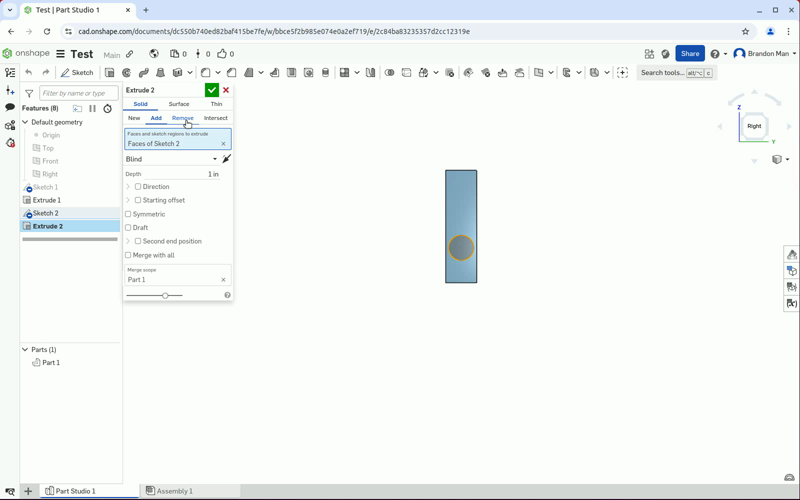
click(186, 120)
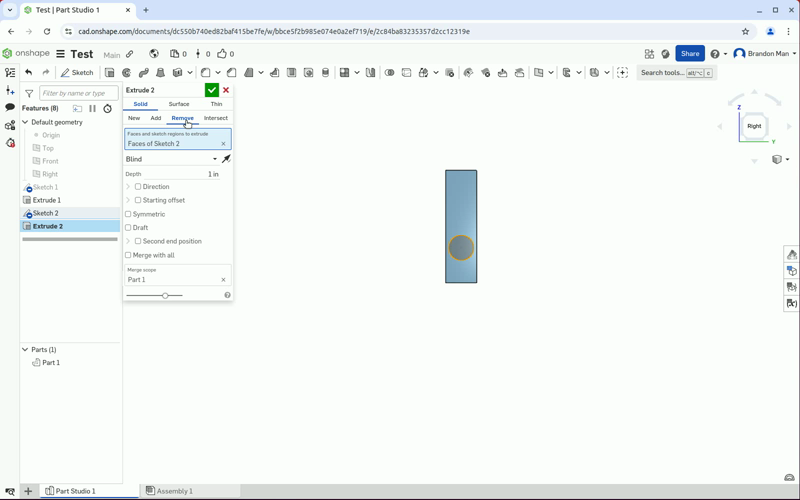
key(tab, 4)
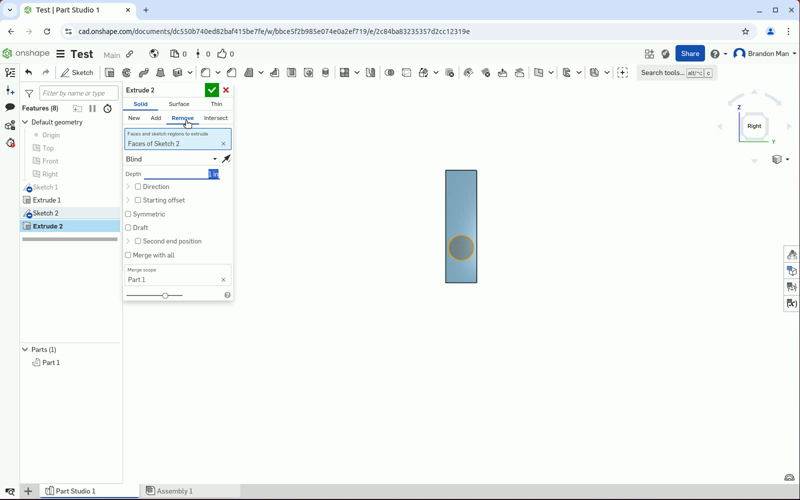
text(-2.408)
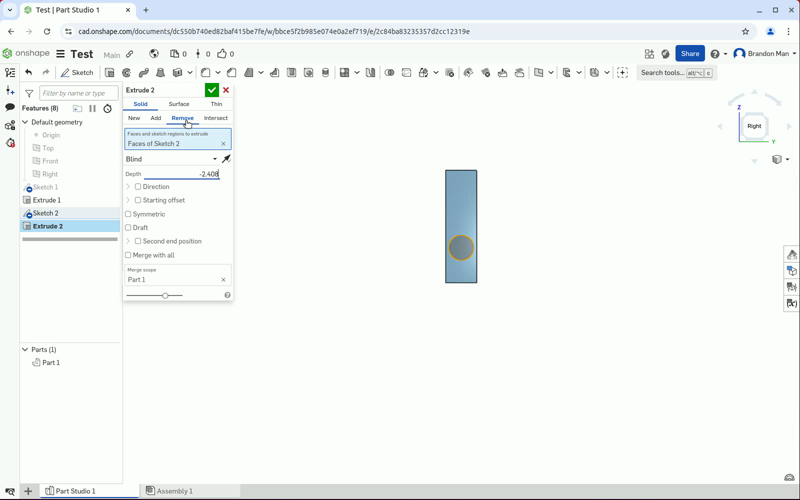
key(tab, 3)
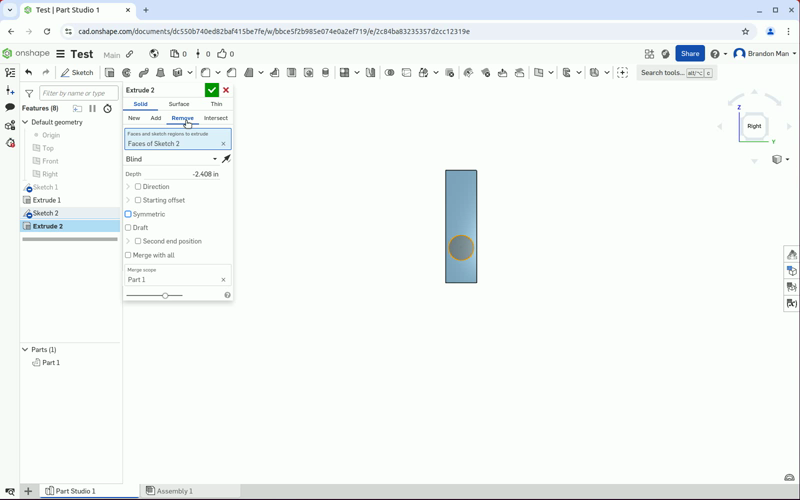
key(space)
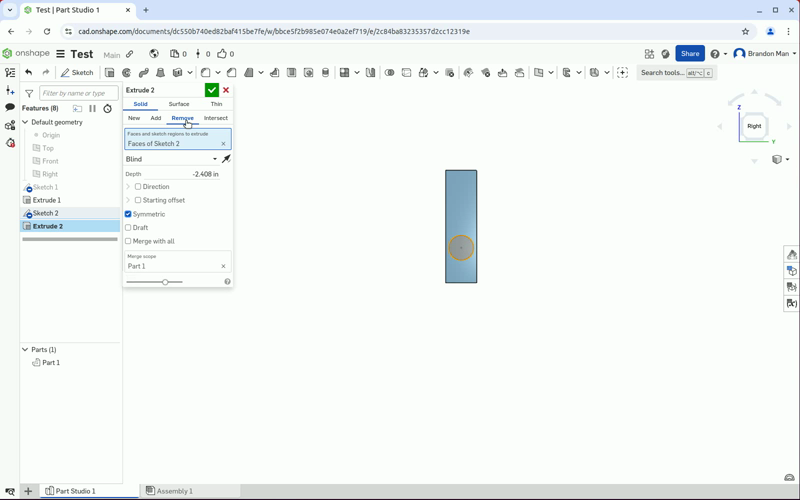
key(tab, 2)
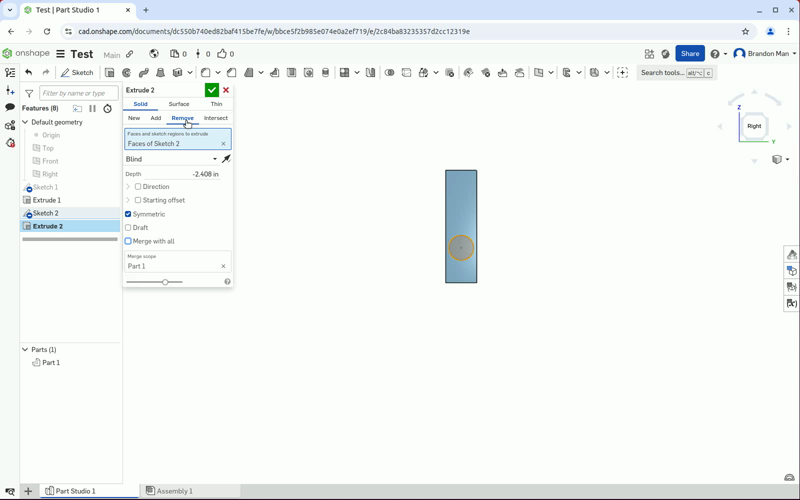
key(space)
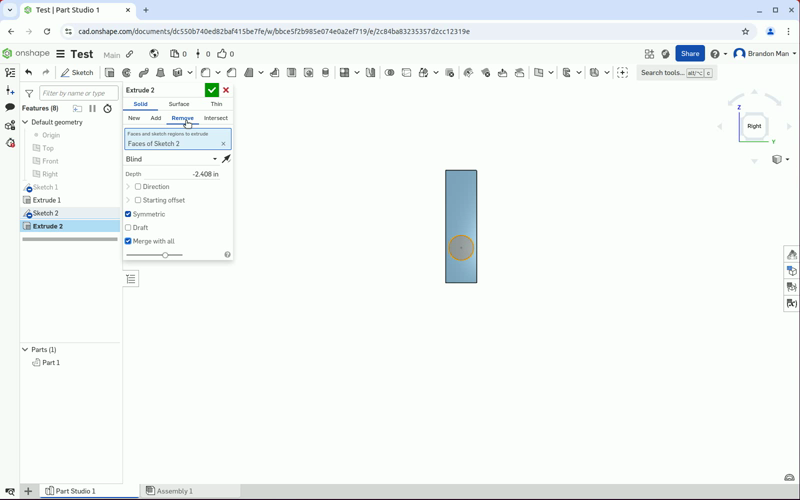
key(enter)
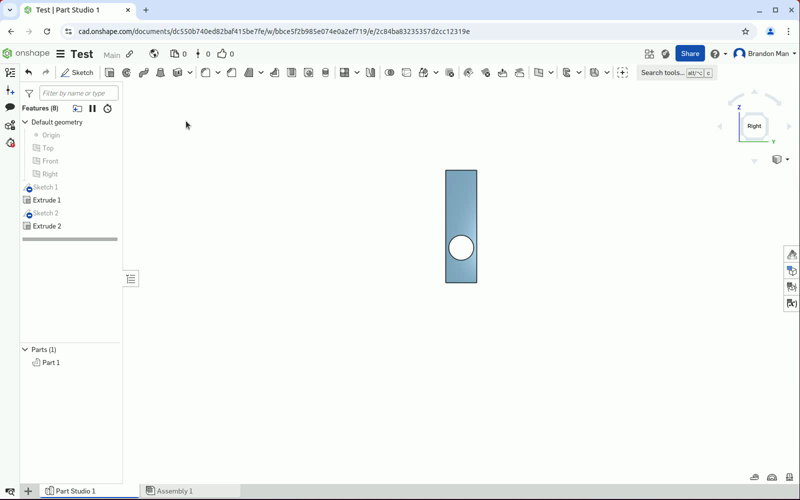
key(shift+h)
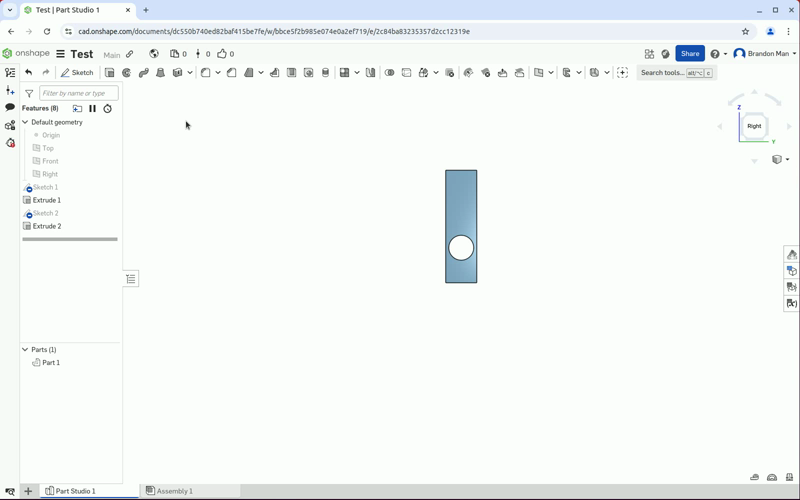
key(shift+h)
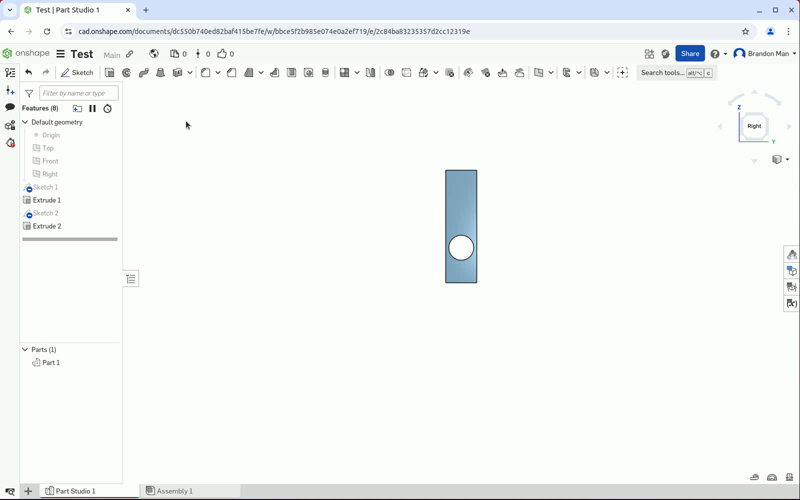
mouse_move(73, 189)
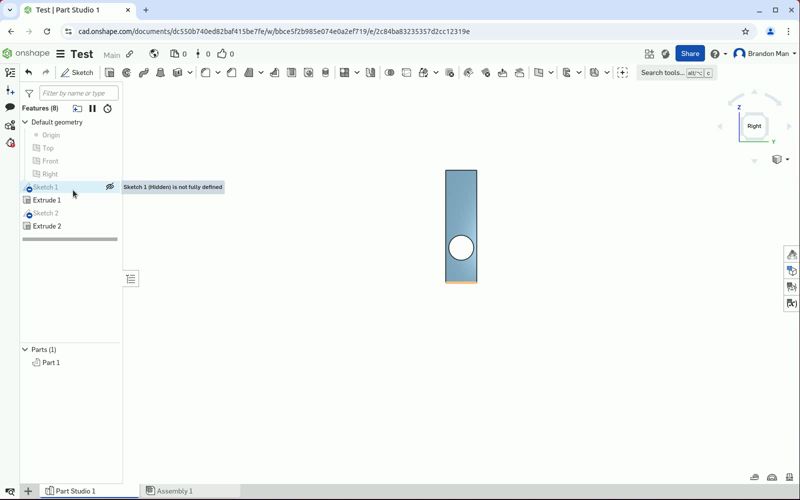
click(73, 189)
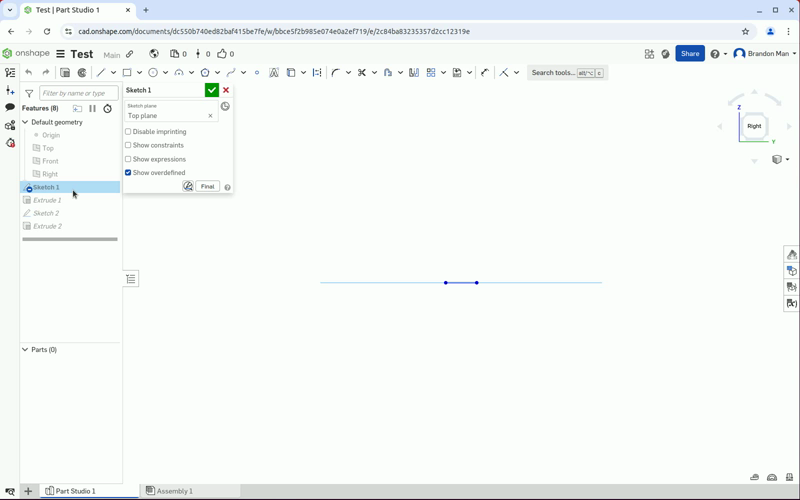
mouse_move(229, 92)
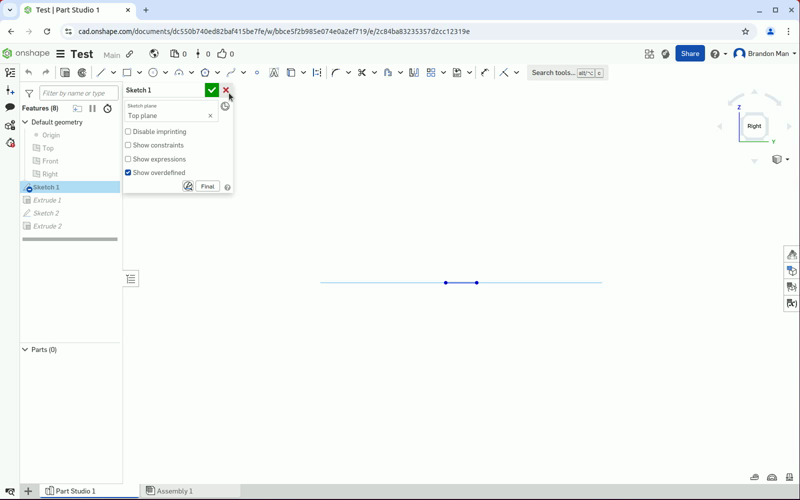
click(229, 92)
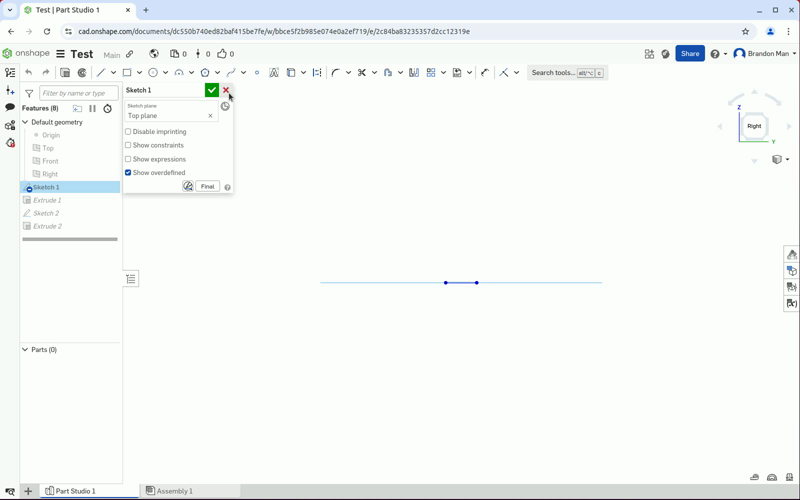
key(shift+s)
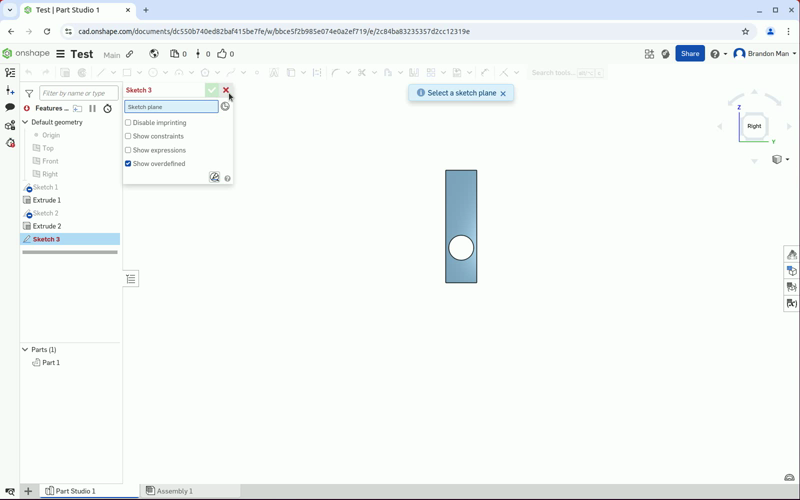
mouse_move(73, 176)
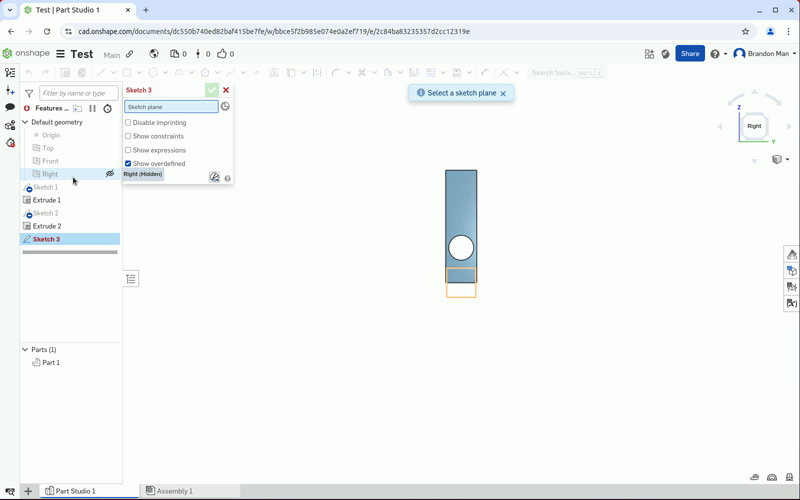
click(73, 176)
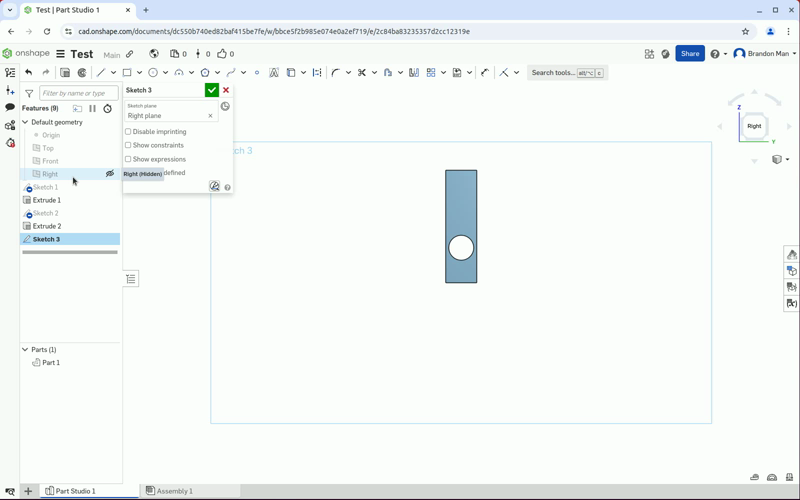
mouse_move(73, 352)
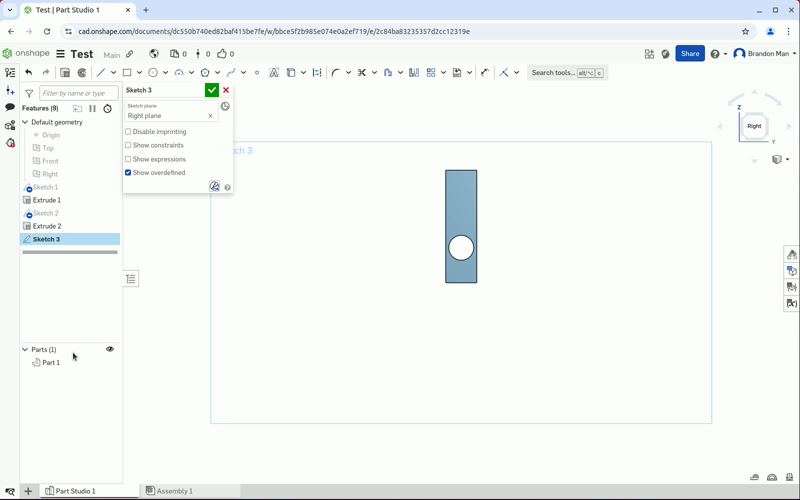
key(y)
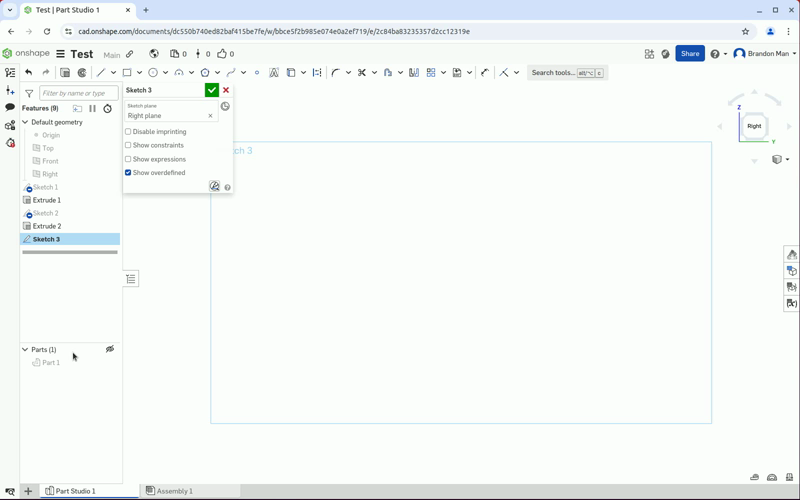
key(c)
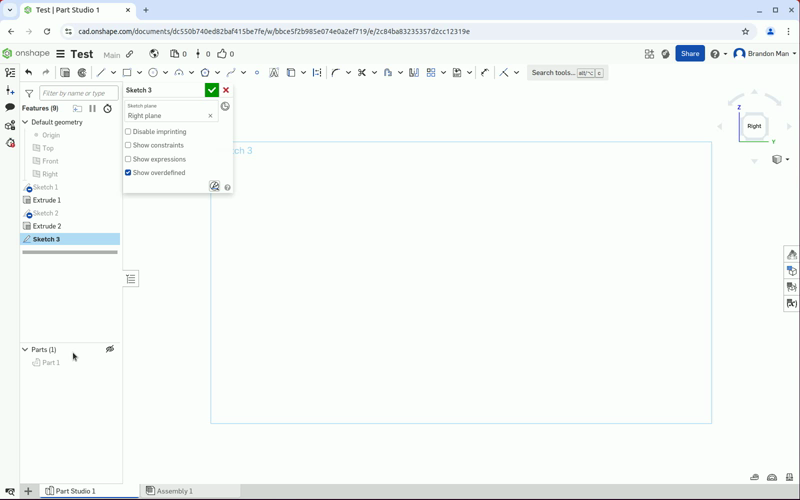
key_down(shift)
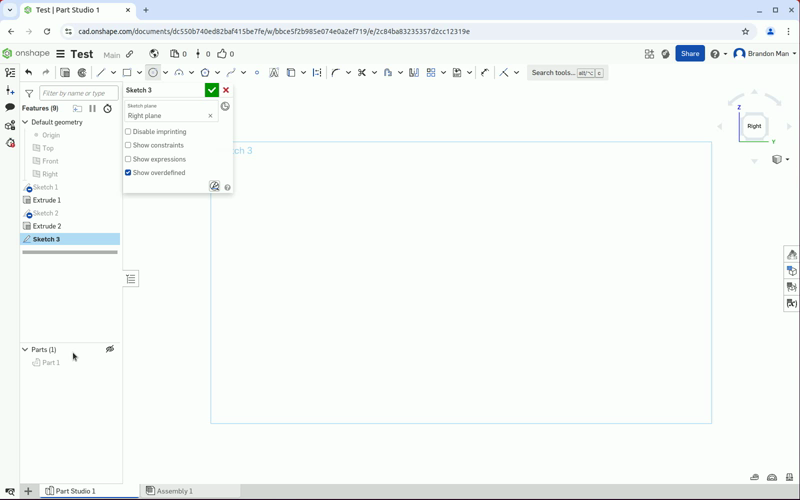
mouse_move(461, 222)
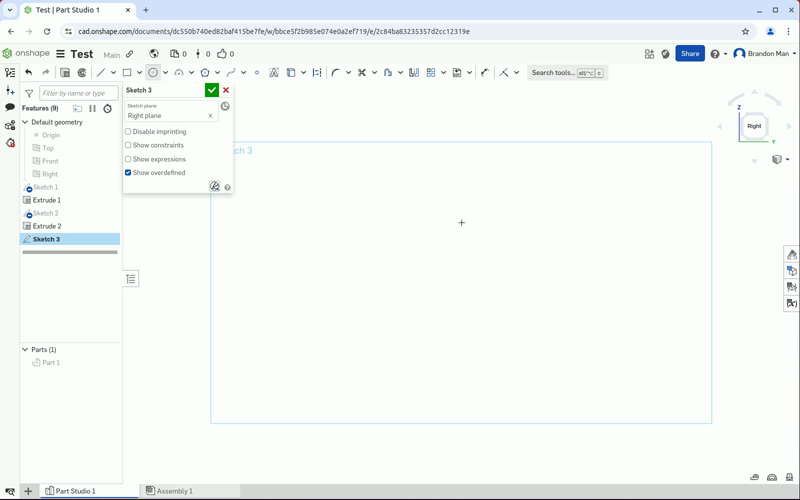
click(461, 222)
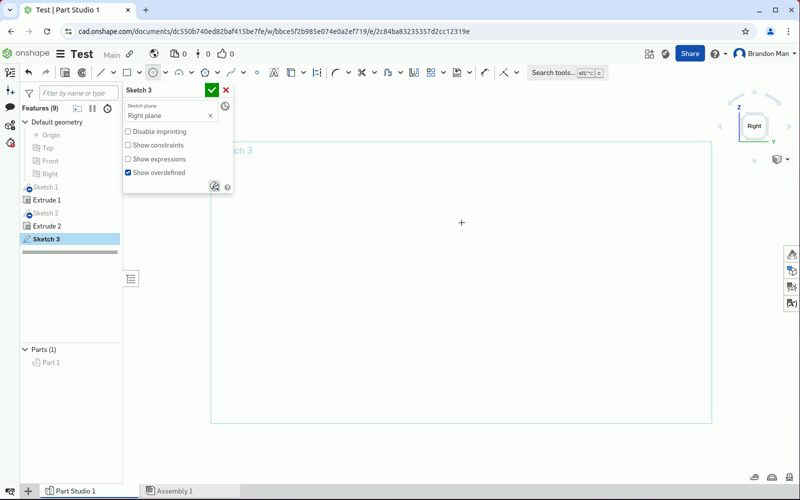
key_up(shift)
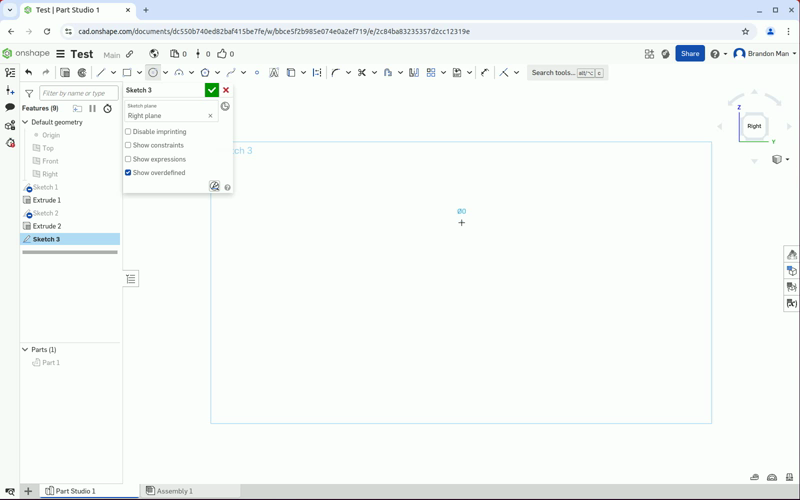
mouse_move(470, 222)
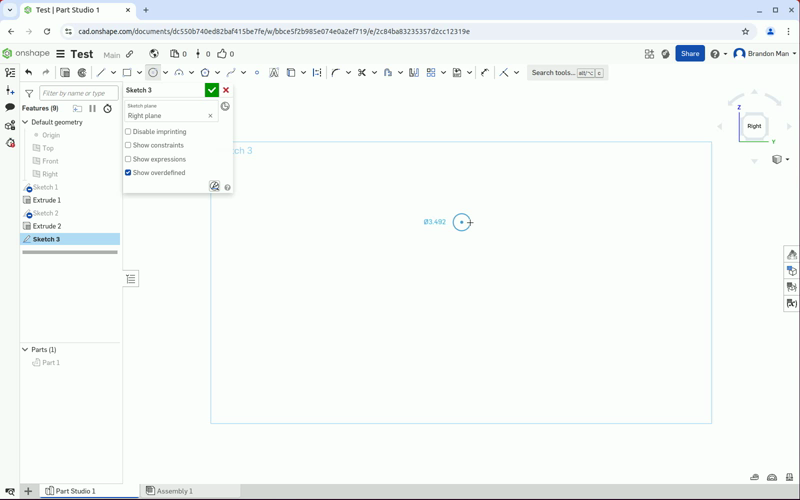
click(470, 222)
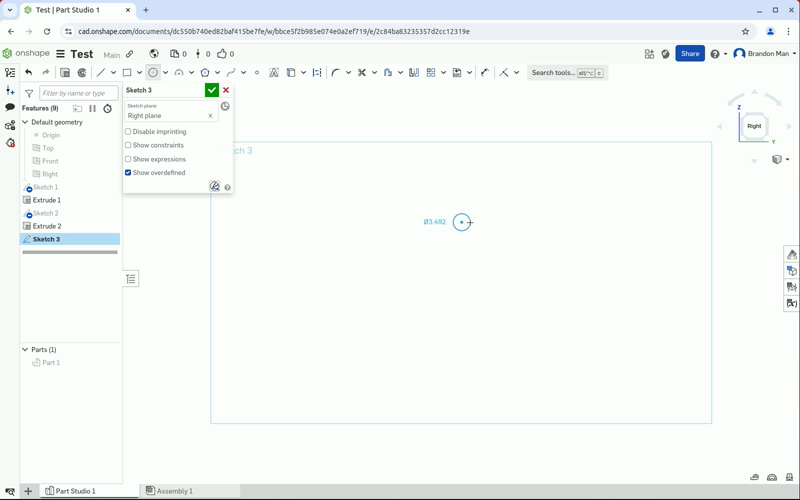
key(esc)
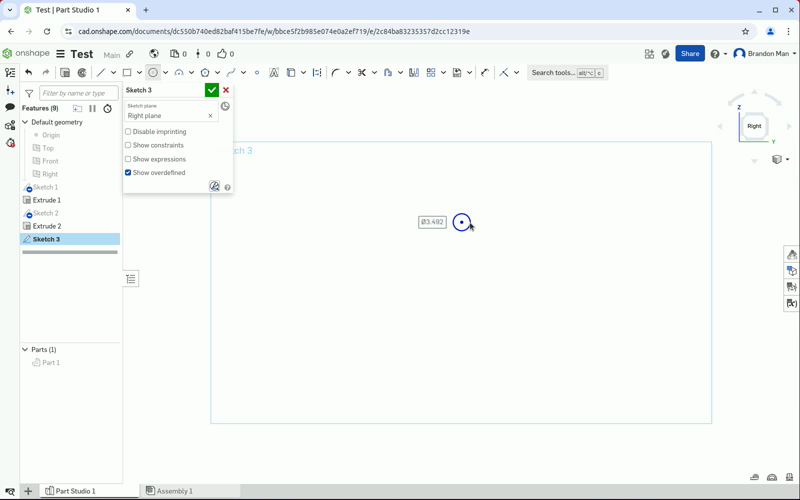
mouse_move(464, 226)
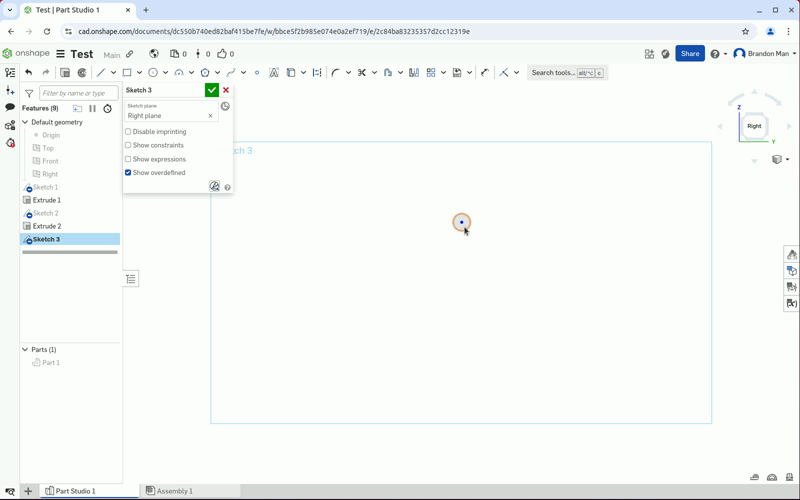
scroll(6)
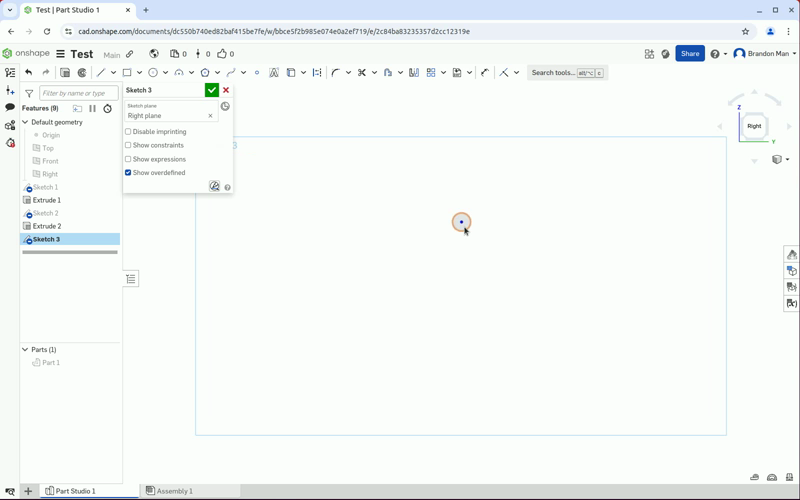
scroll(6)
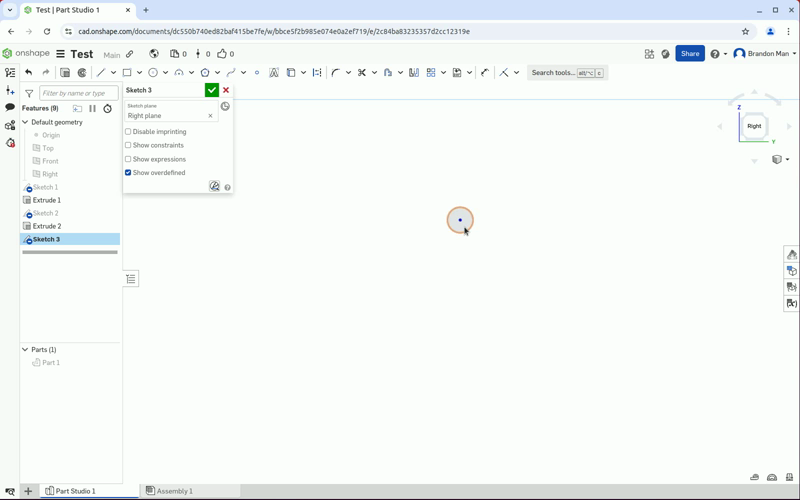
scroll(6)
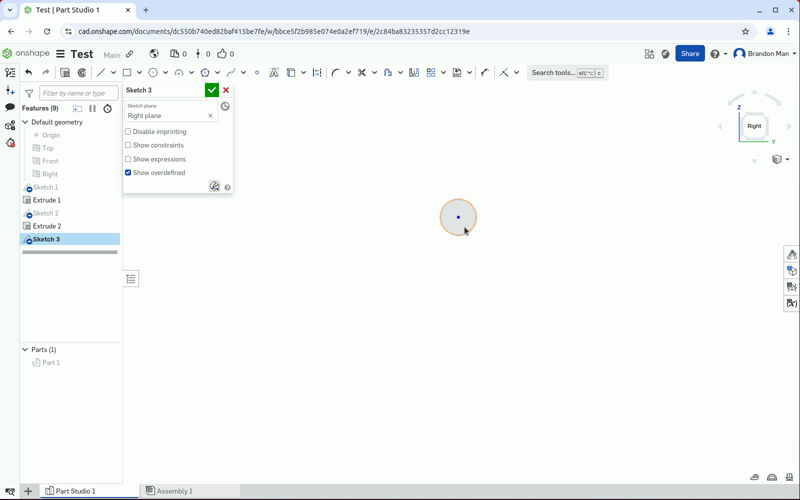
scroll(6)
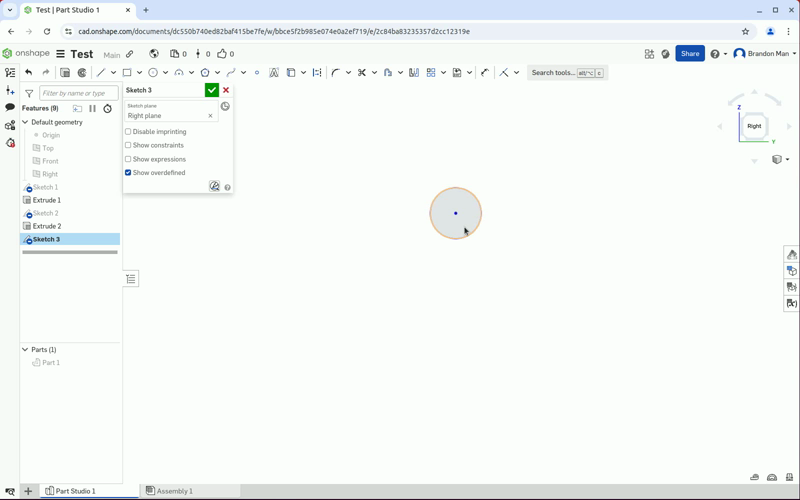
scroll(6)
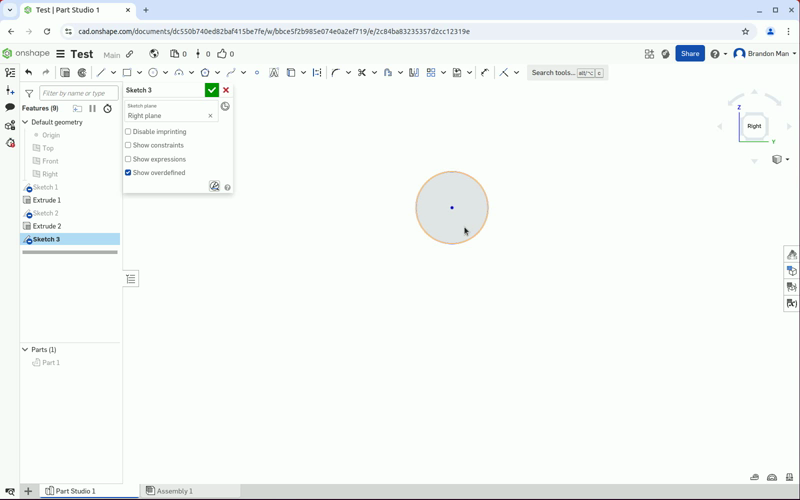
scroll(6)
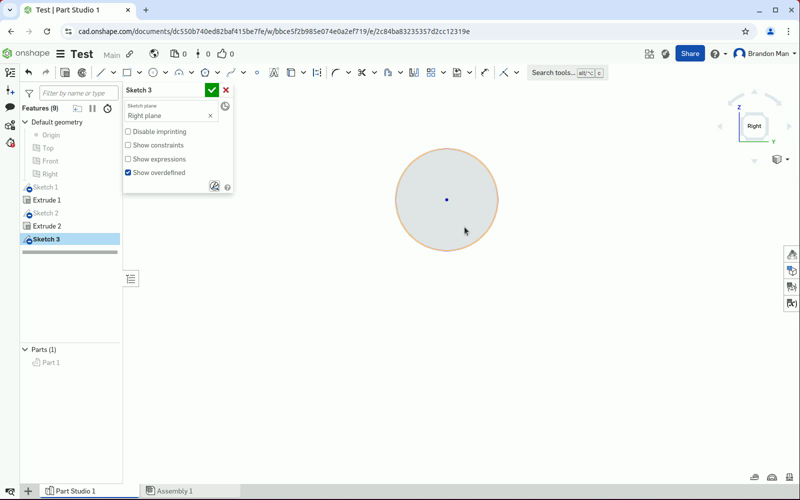
scroll(6)
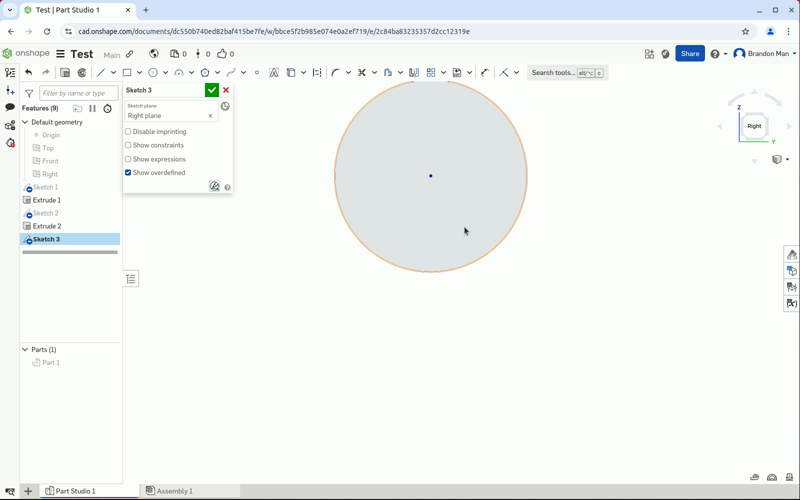
click(464, 226)
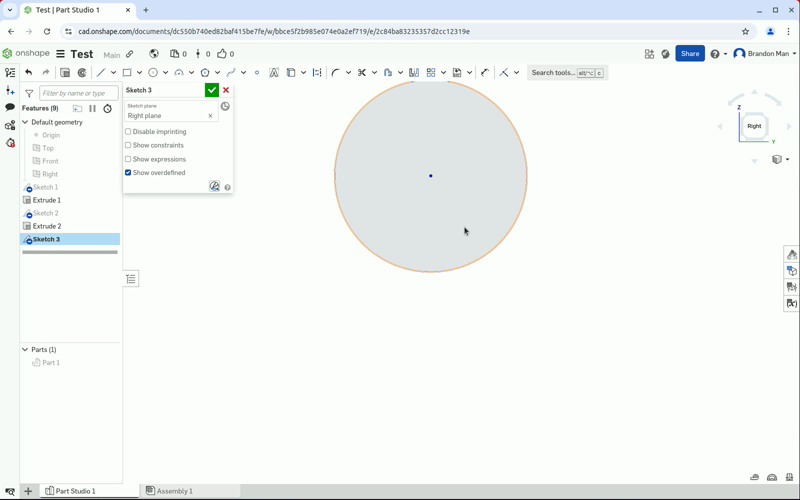
scroll(-6)
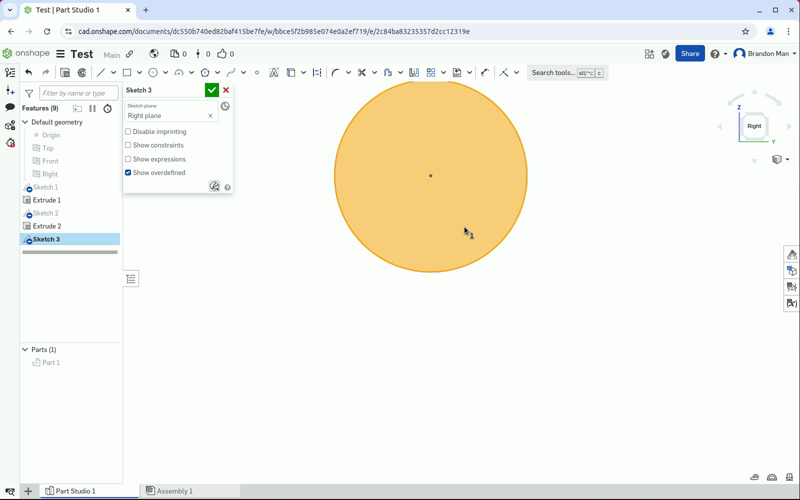
scroll(-6)
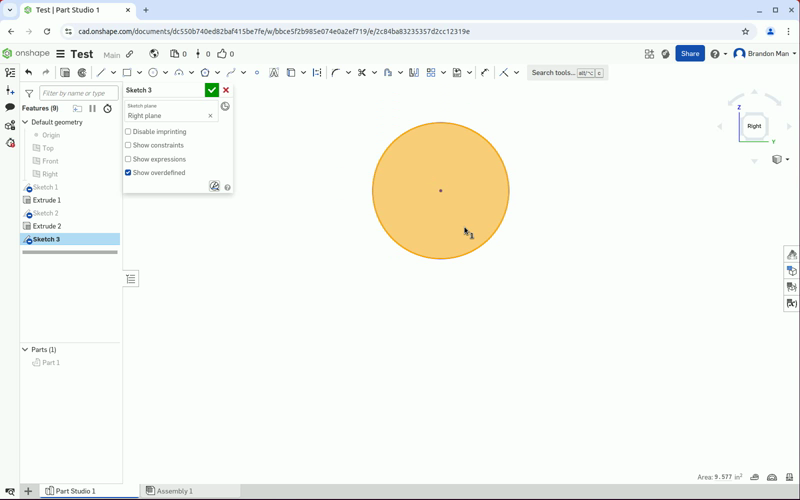
scroll(-6)
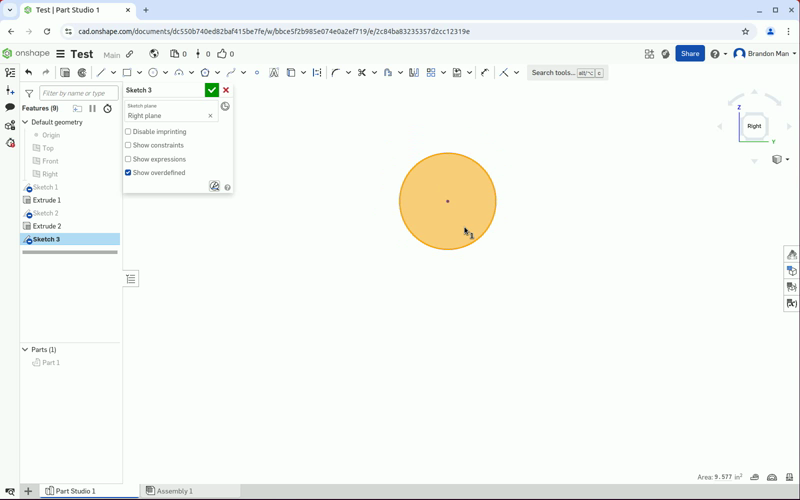
scroll(-6)
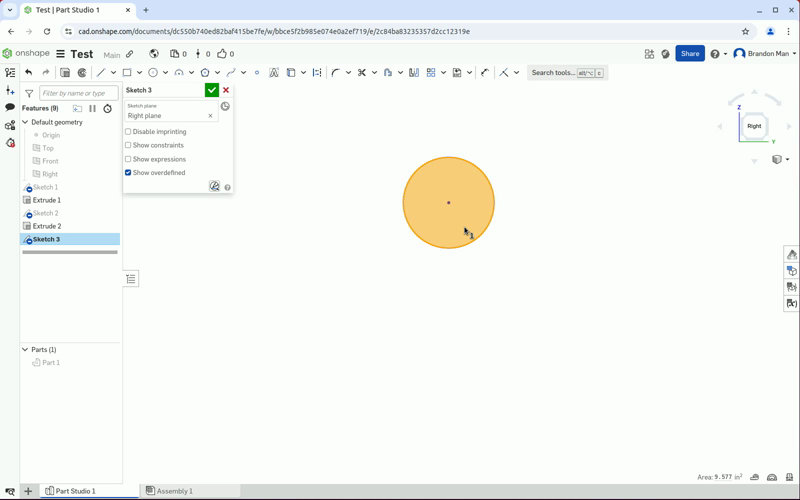
scroll(-6)
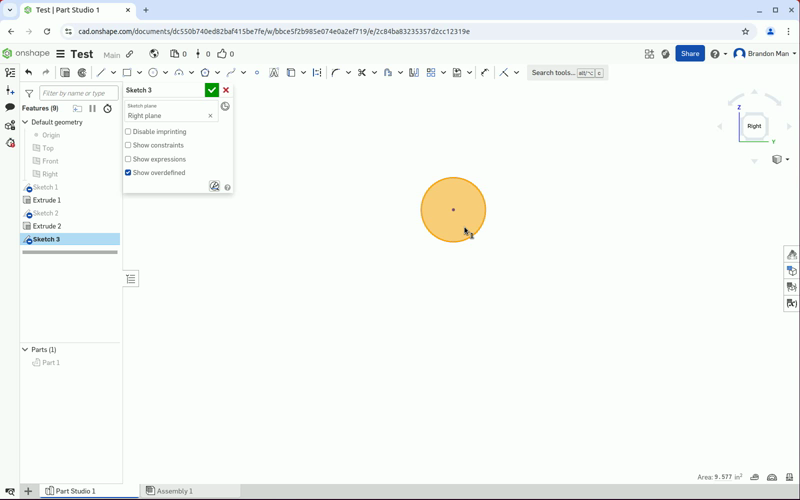
scroll(-6)
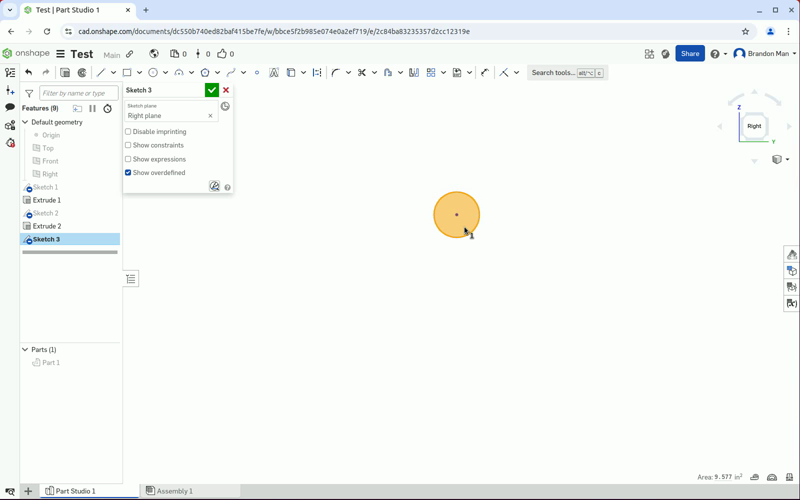
scroll(-6)
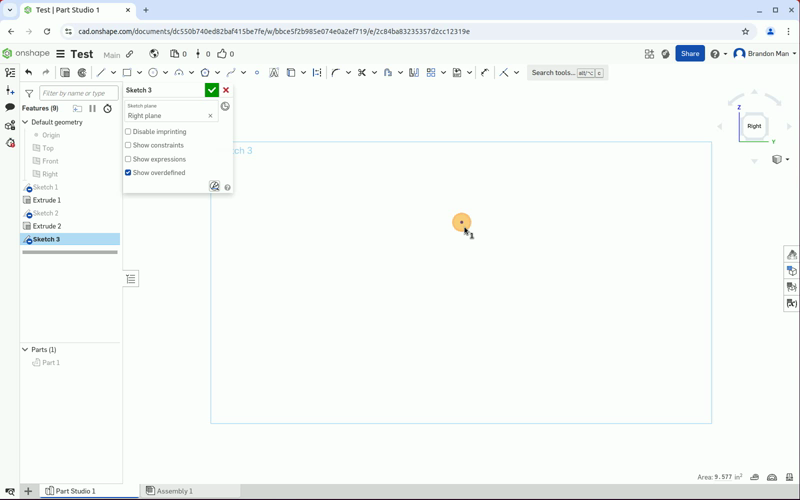
mouse_move(73, 352)
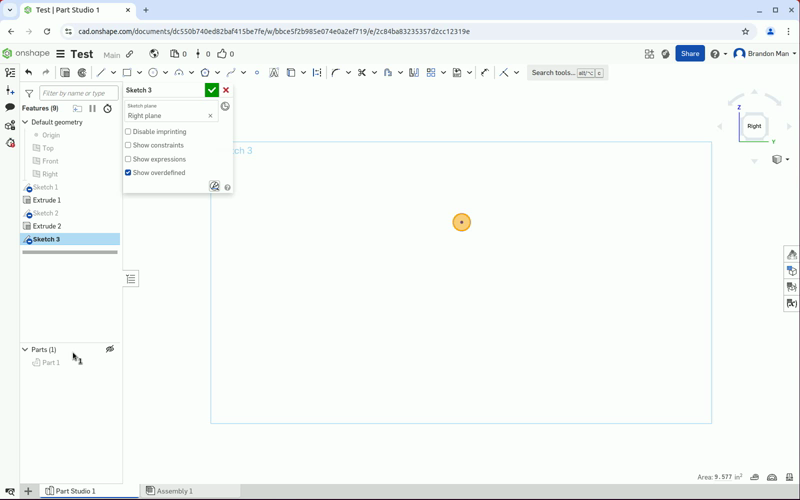
key(shift+y)
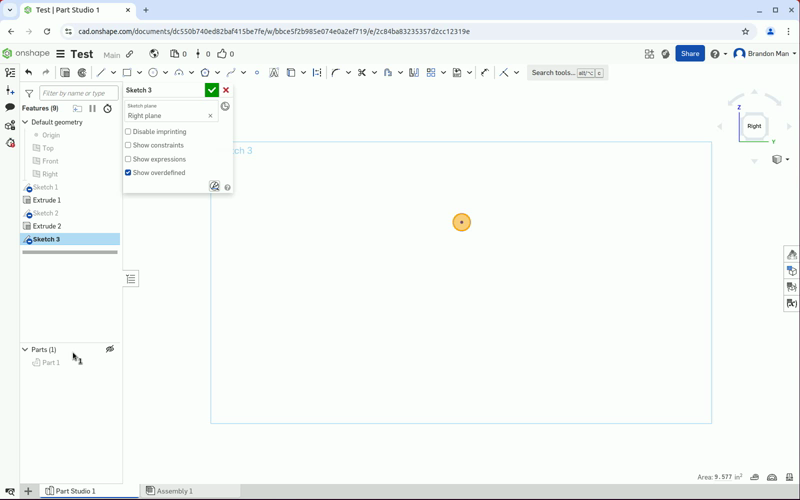
key(shift+e)
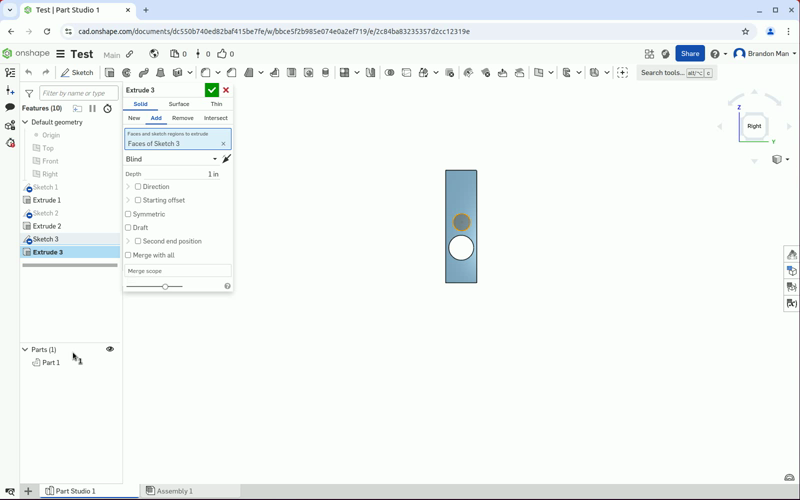
mouse_move(143, 106)
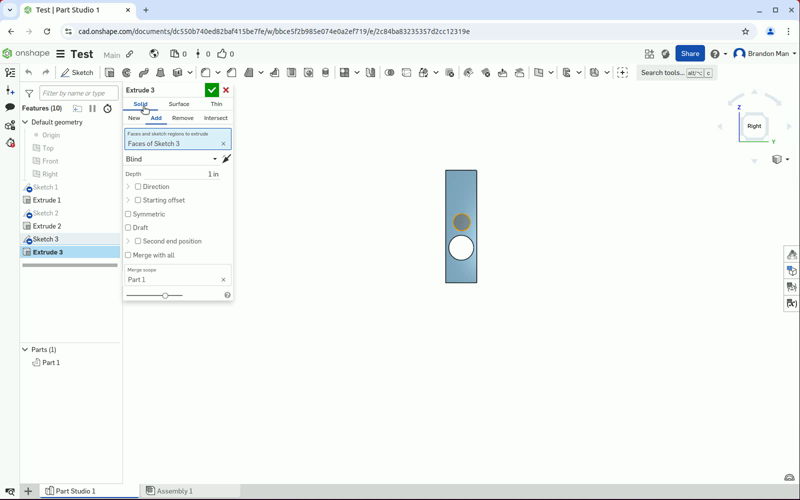
click(143, 106)
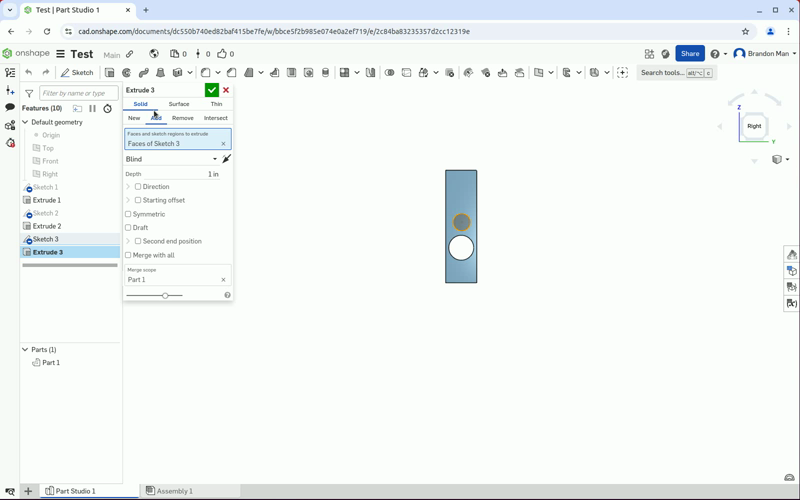
mouse_move(186, 120)
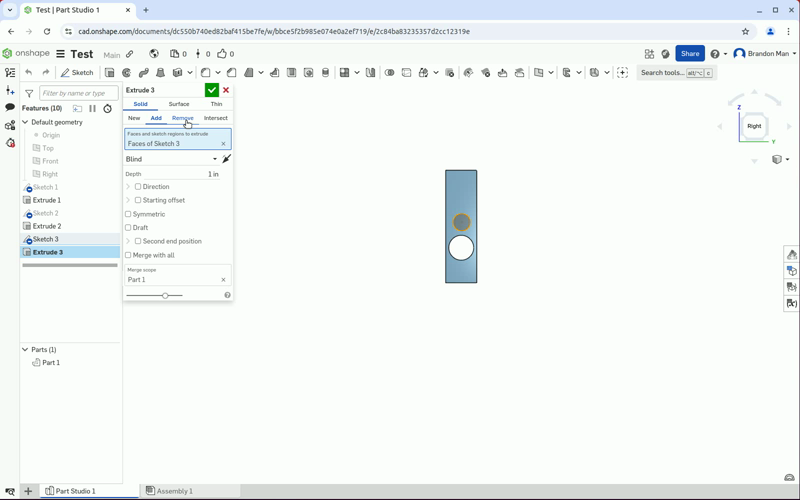
click(186, 120)
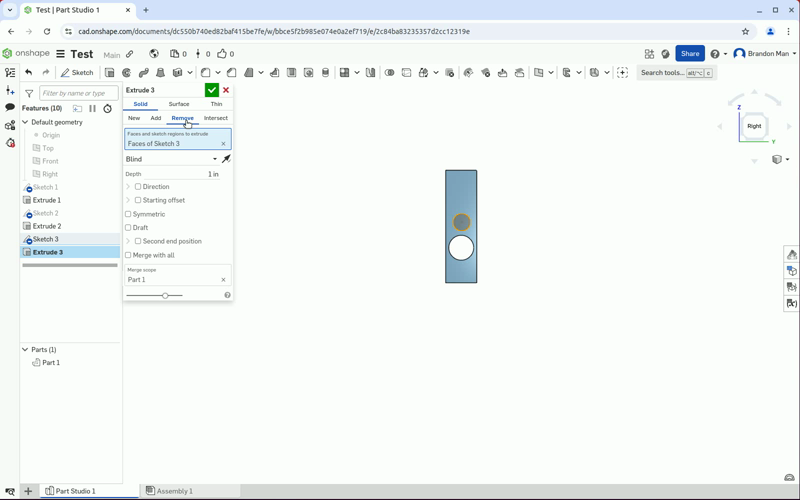
key(tab, 4)
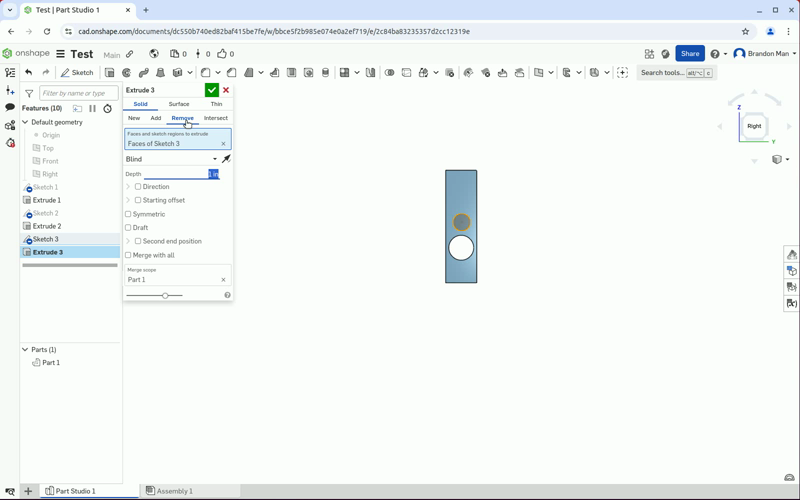
text(-2.408)
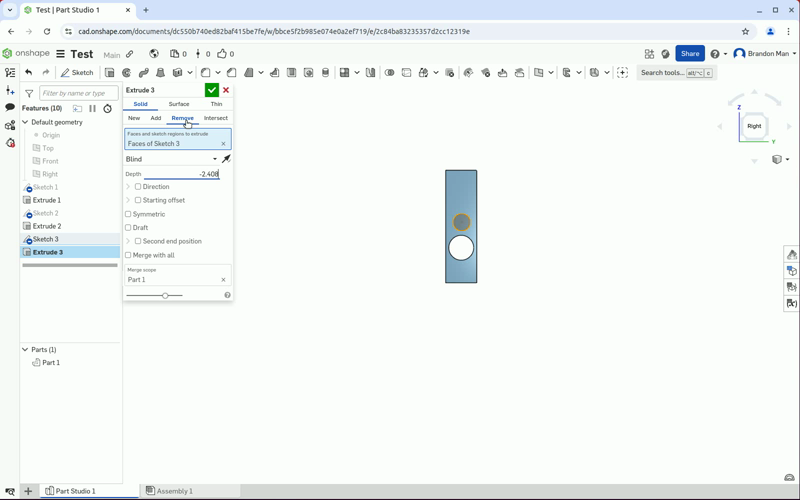
key(tab, 3)
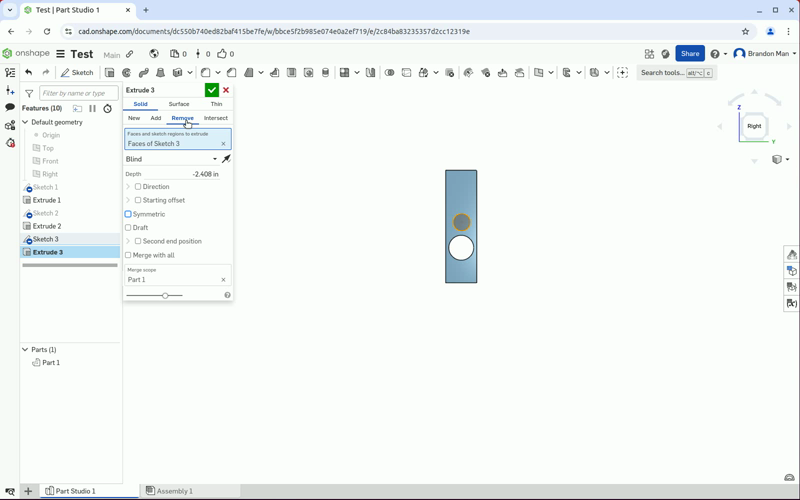
key(space)
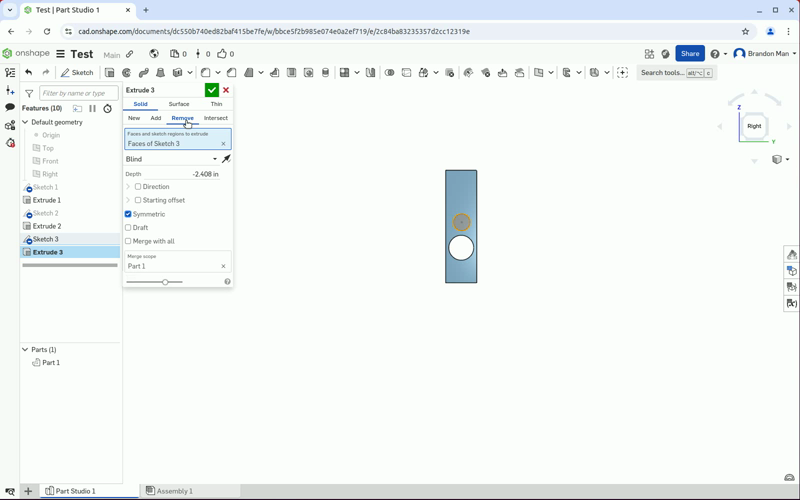
key(tab, 2)
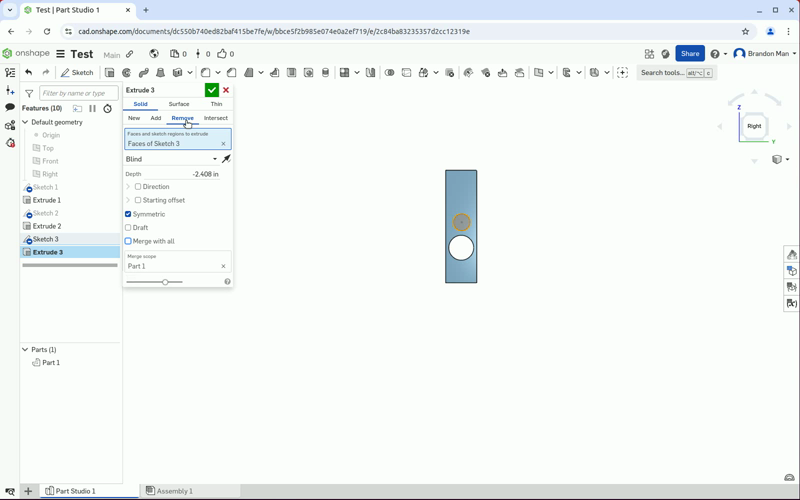
key(space)
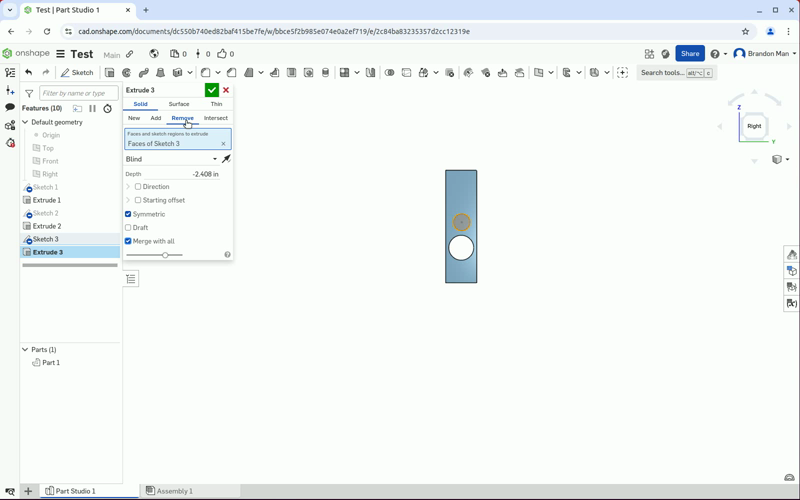
key(enter)
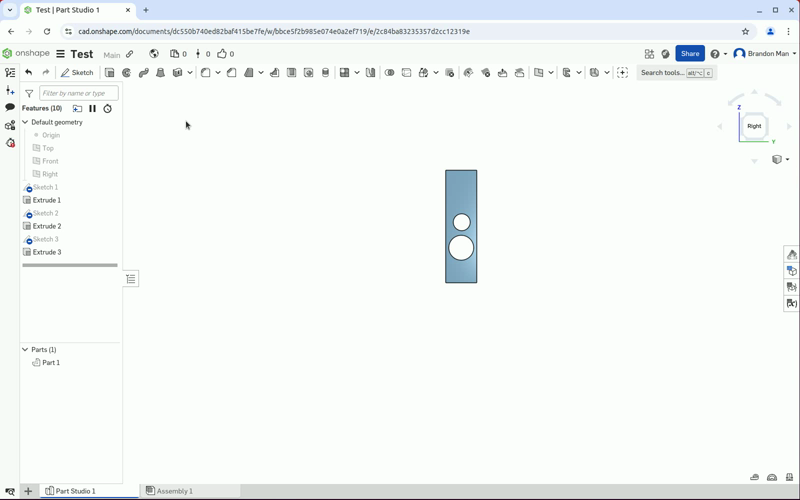
key(shift+h)
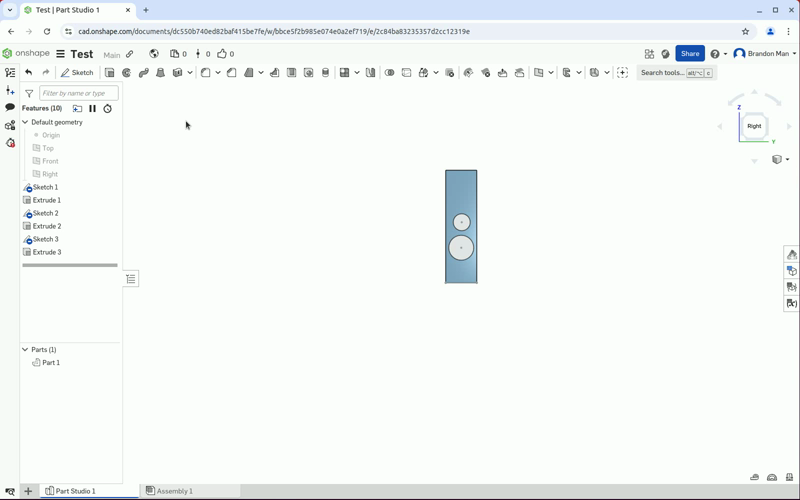
key(shift+h)
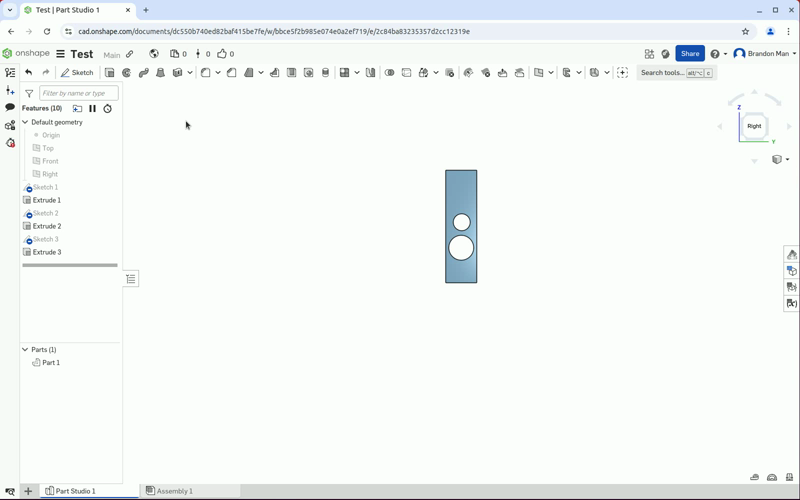
mouse_move(73, 189)
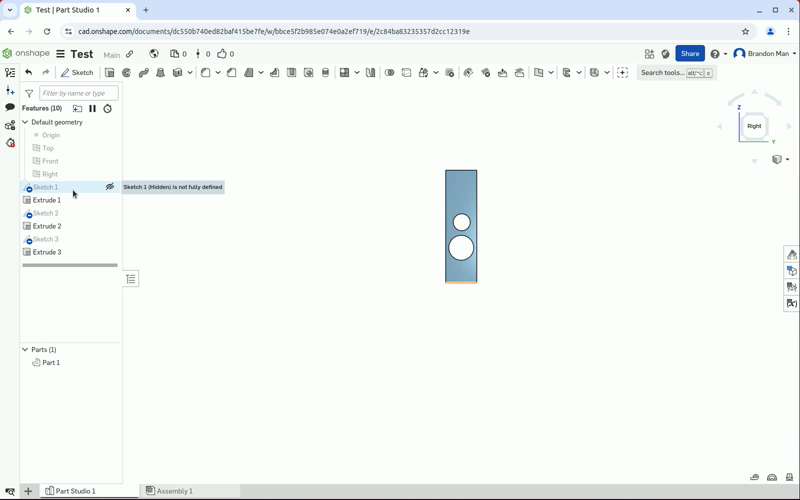
click(73, 189)
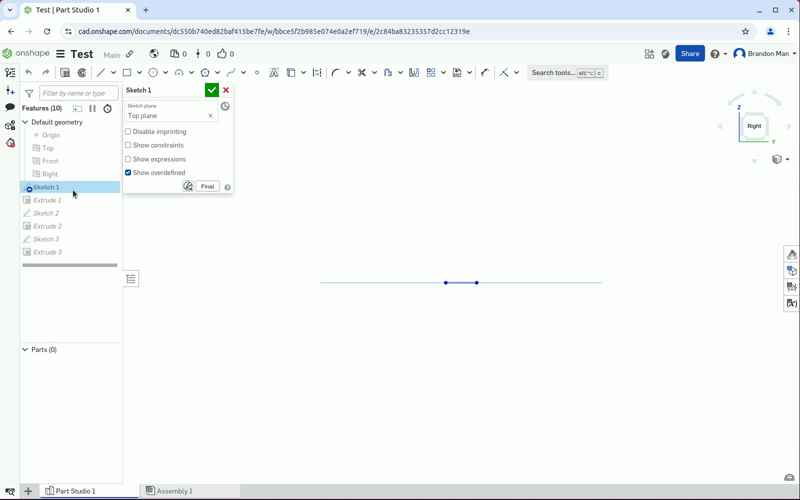
mouse_move(229, 92)
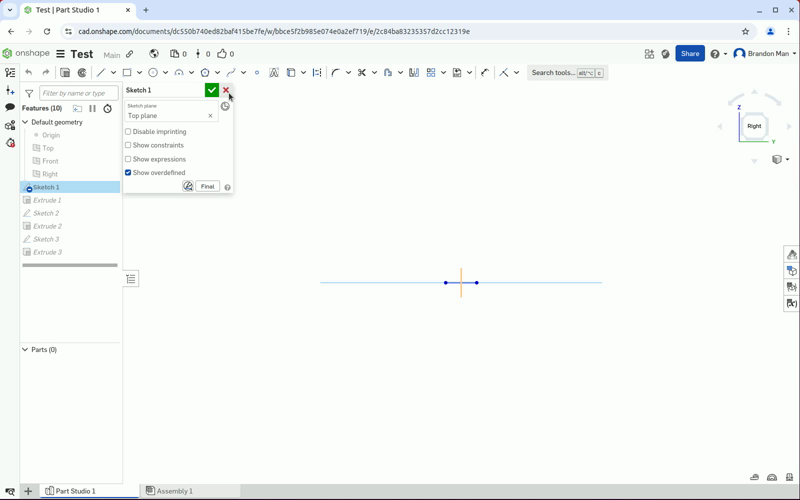
click(229, 92)
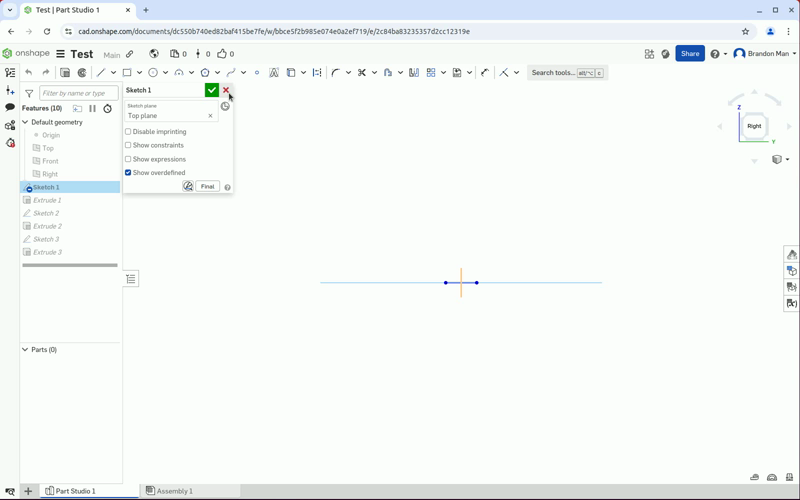
key(shift+s)
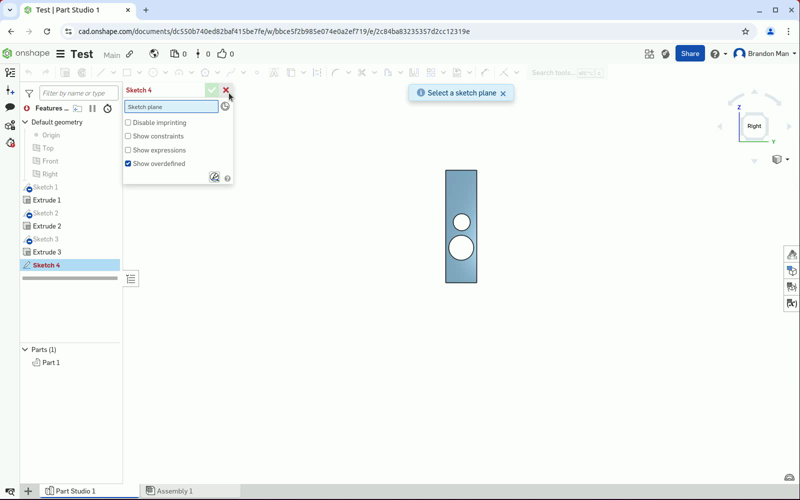
mouse_move(73, 176)
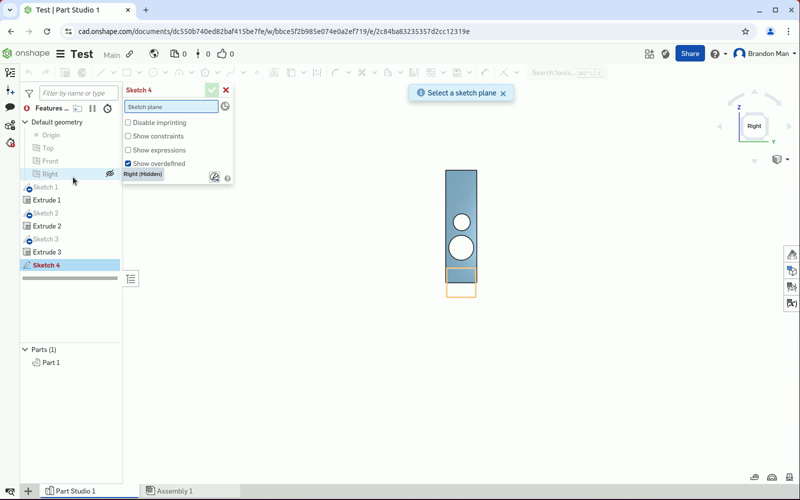
click(73, 176)
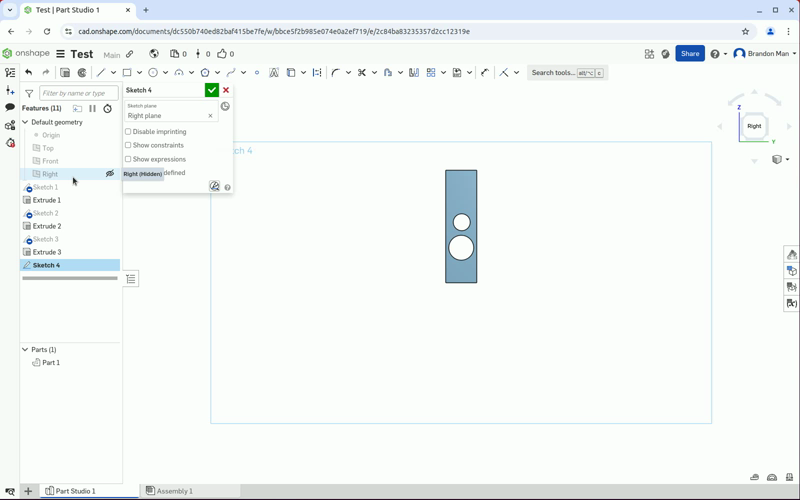
mouse_move(73, 352)
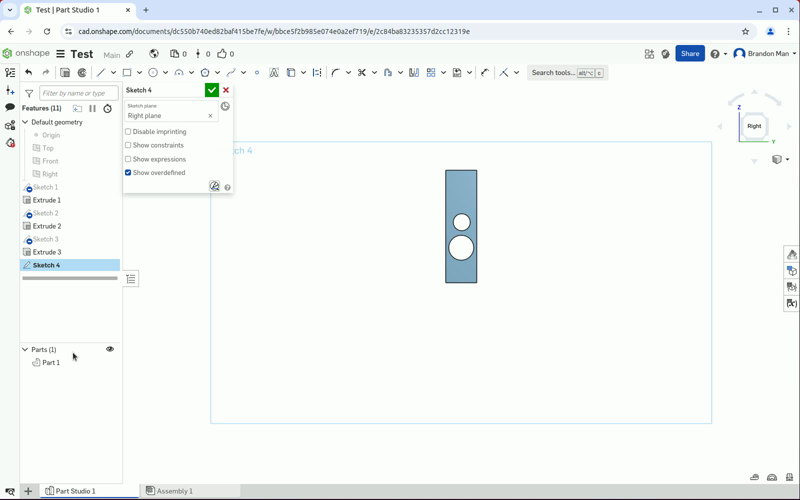
key(y)
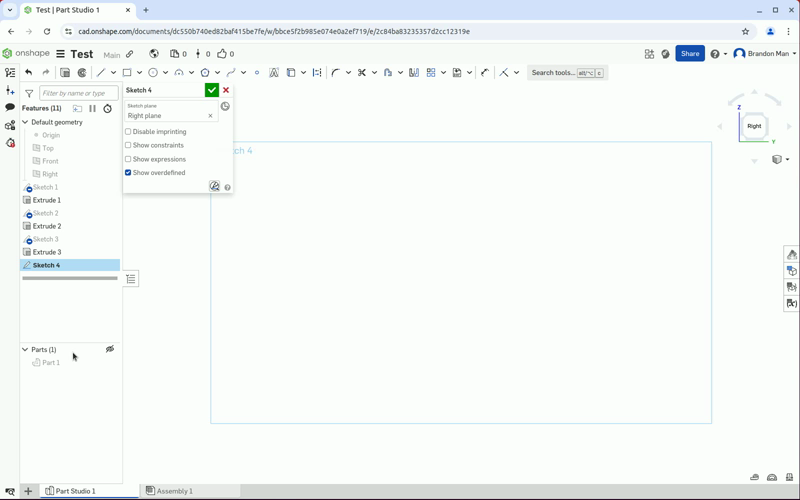
key(c)
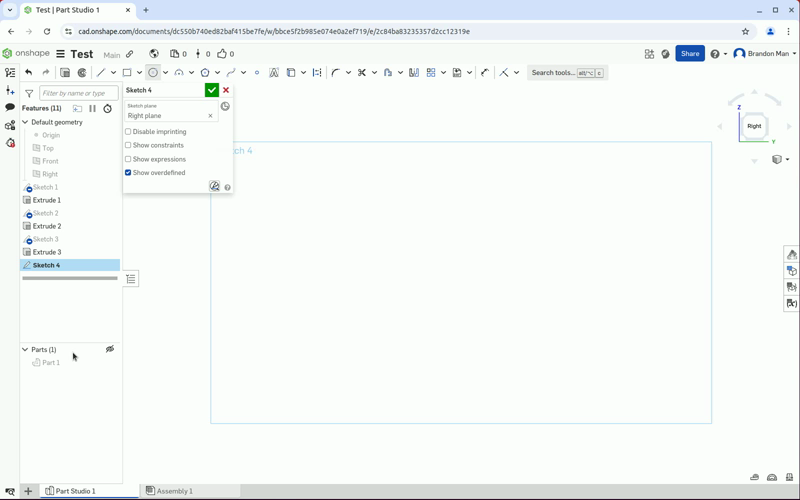
key_down(shift)
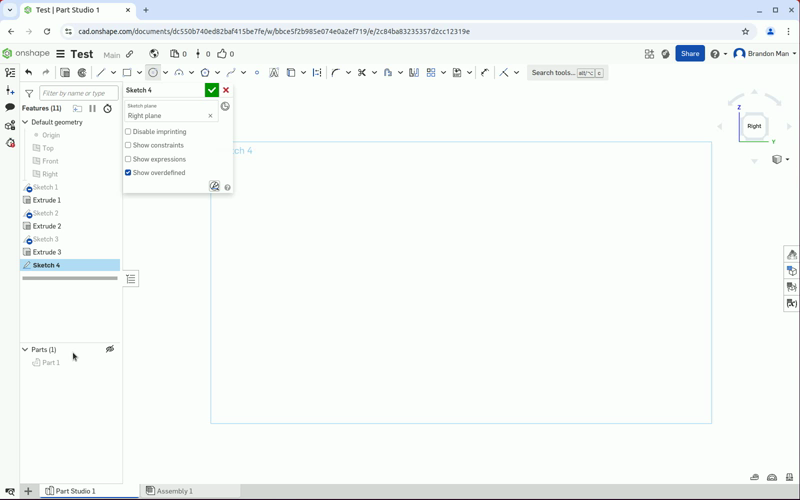
mouse_move(461, 200)
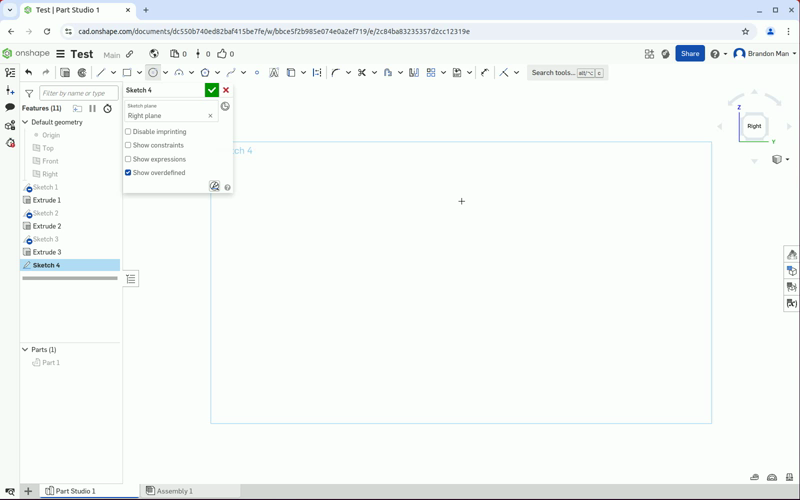
click(461, 200)
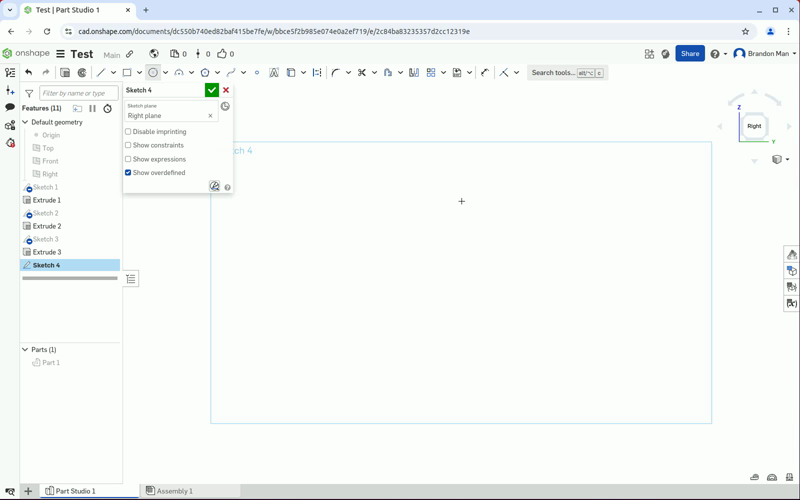
key_up(shift)
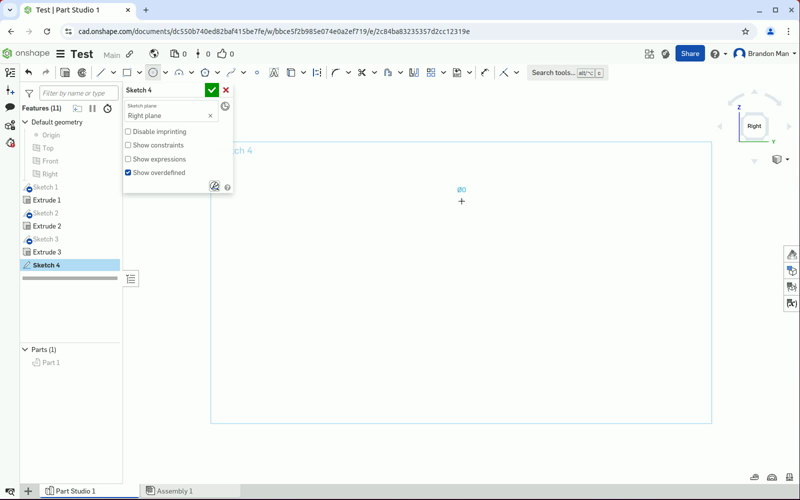
mouse_move(470, 200)
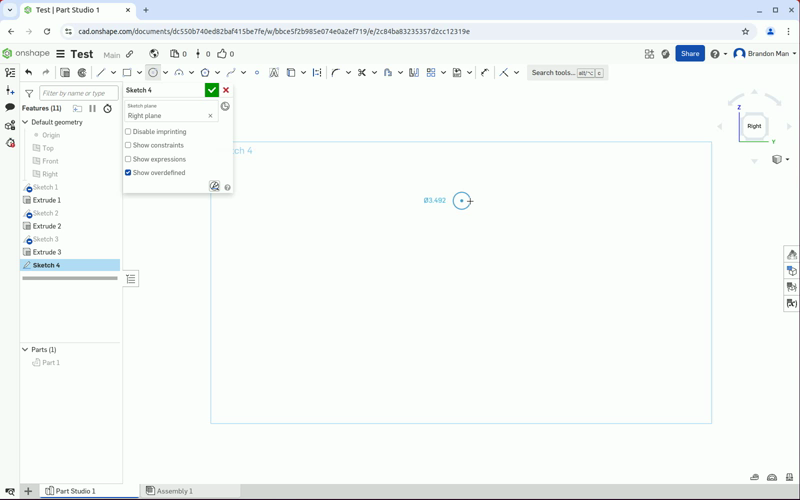
click(470, 200)
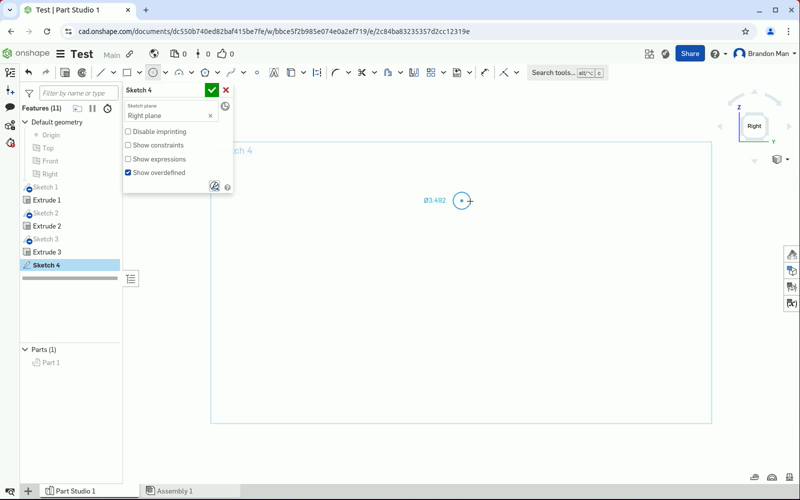
key(esc)
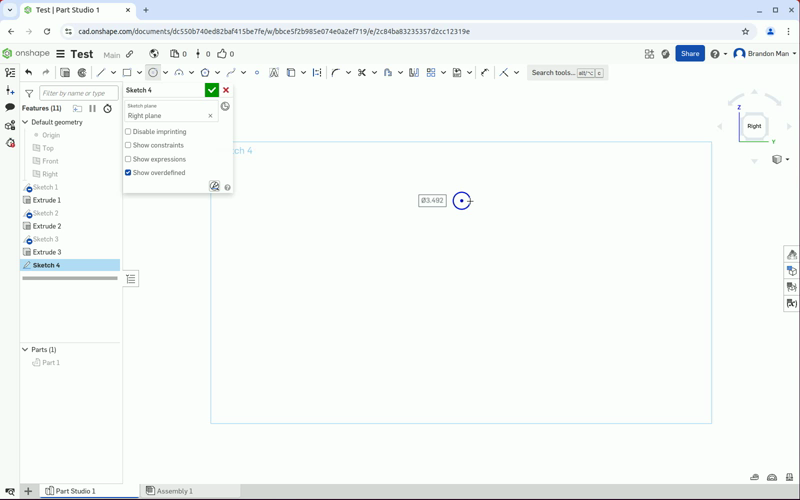
mouse_move(468, 202)
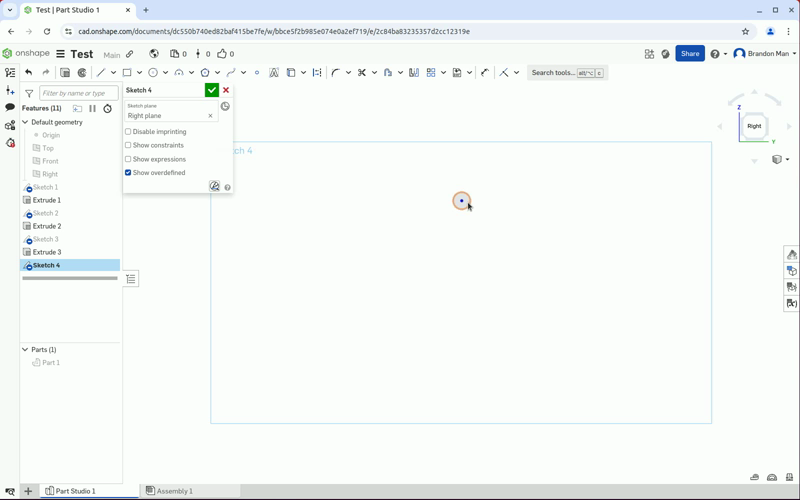
scroll(6)
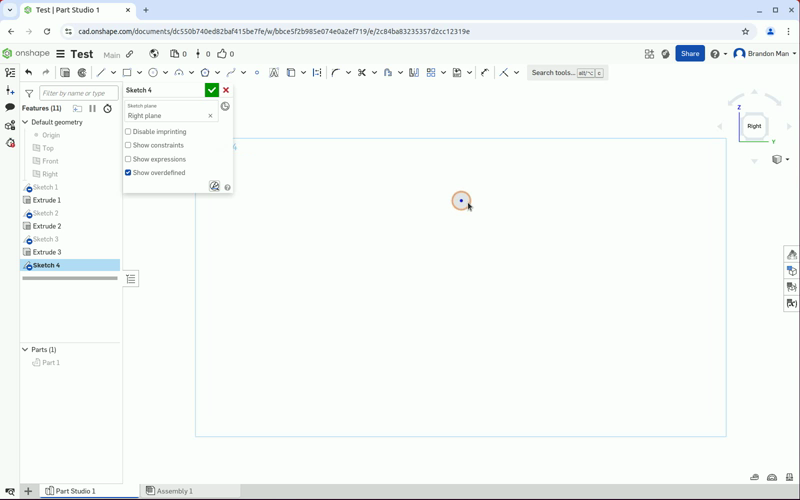
scroll(6)
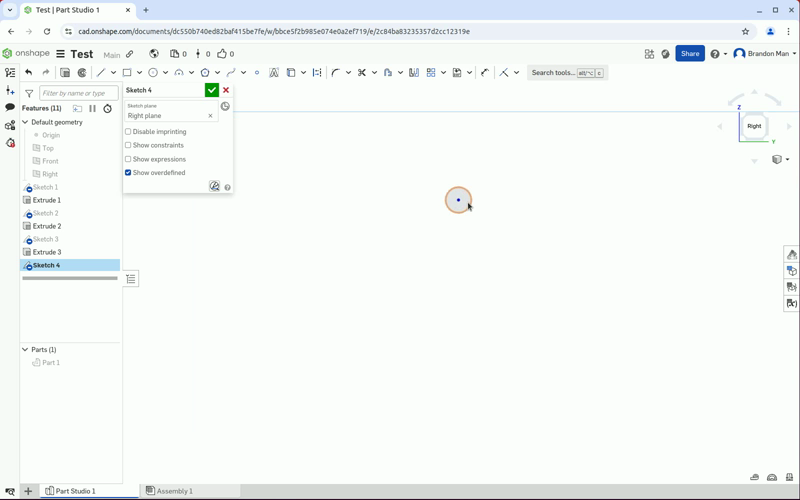
scroll(6)
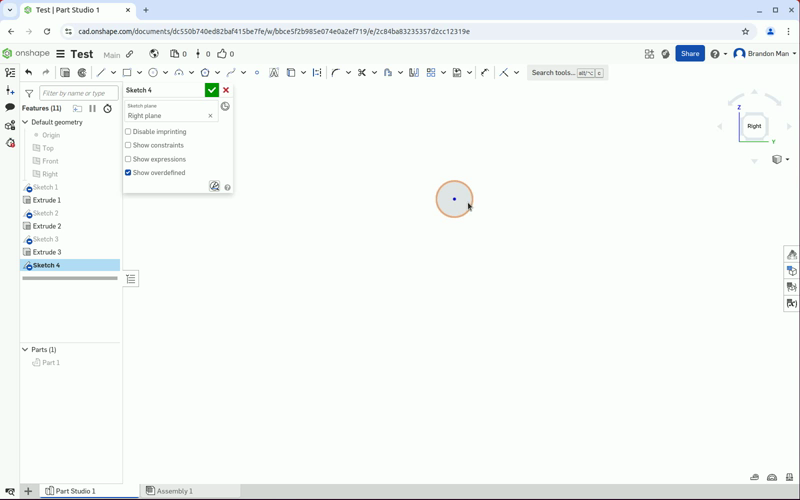
scroll(6)
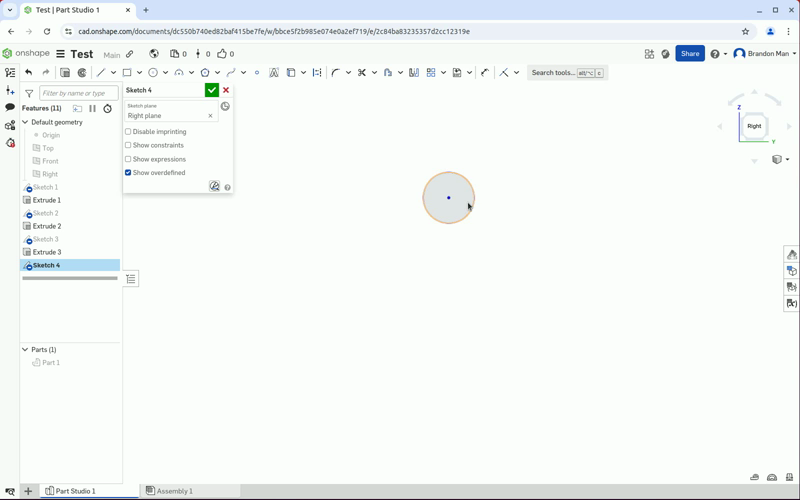
scroll(6)
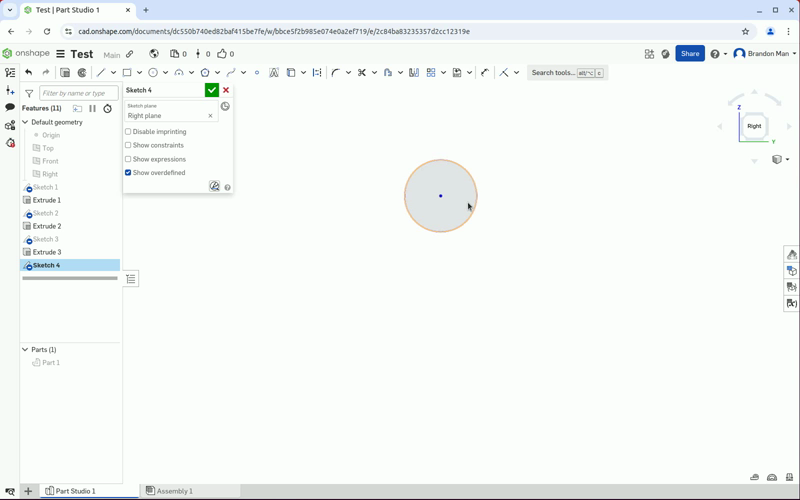
scroll(6)
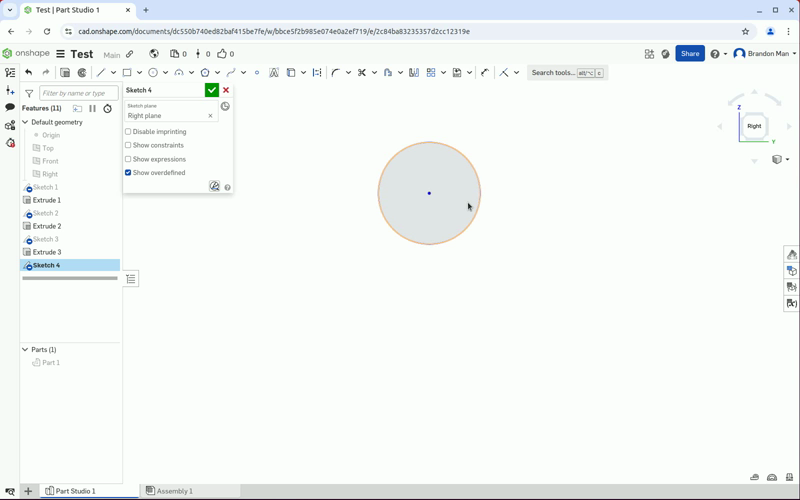
scroll(6)
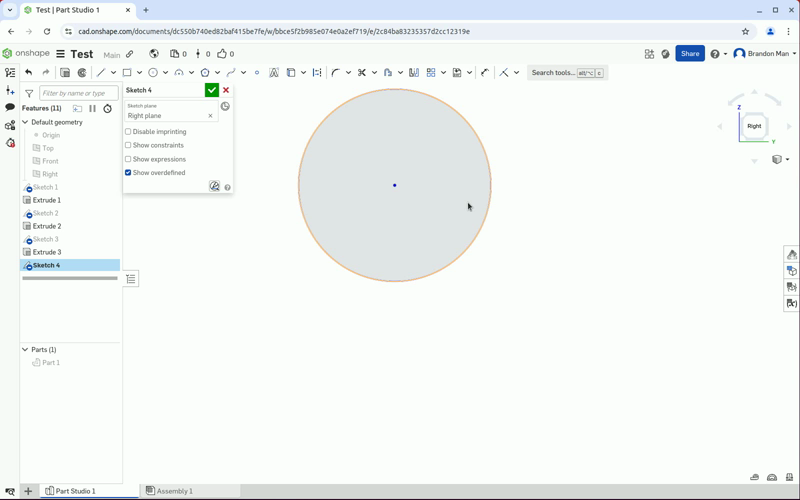
click(468, 202)
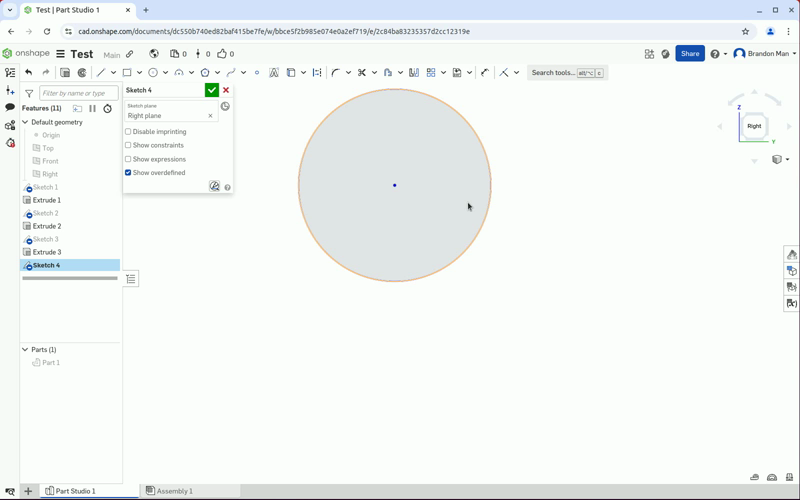
scroll(-6)
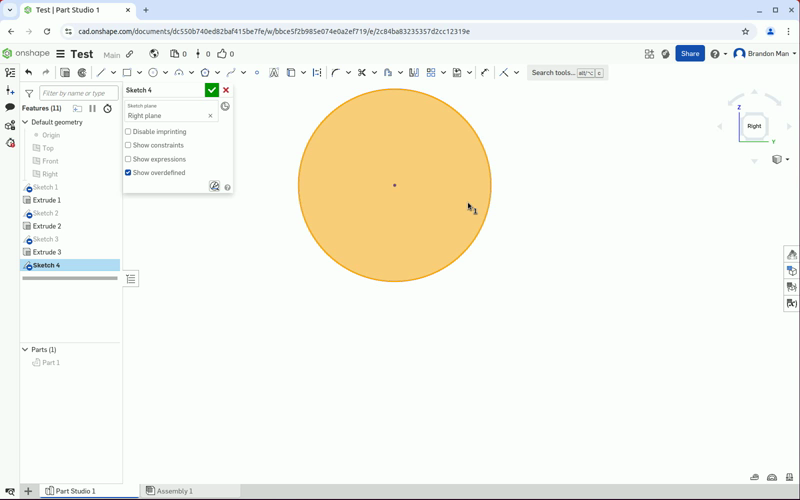
scroll(-6)
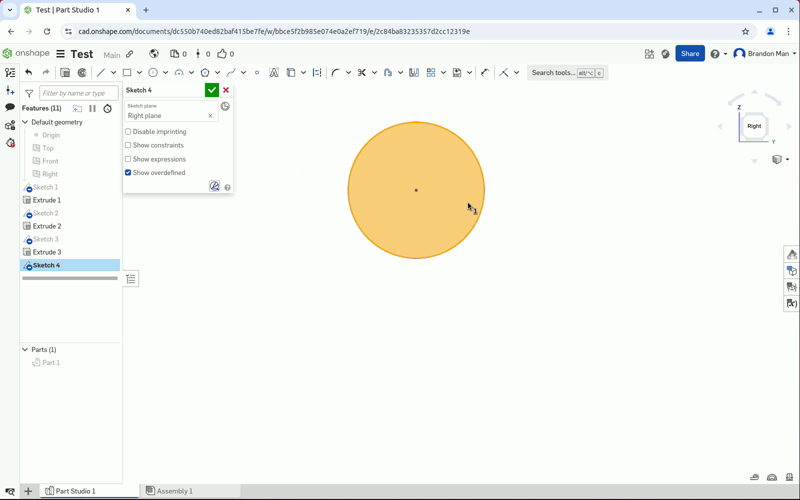
scroll(-6)
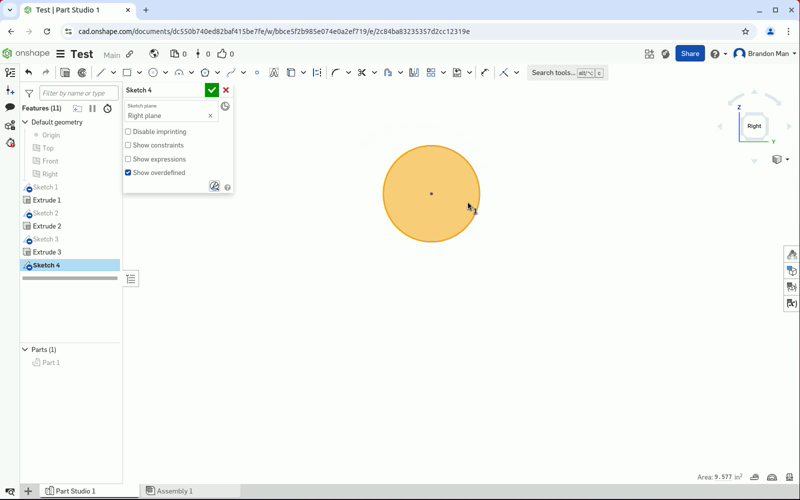
scroll(-6)
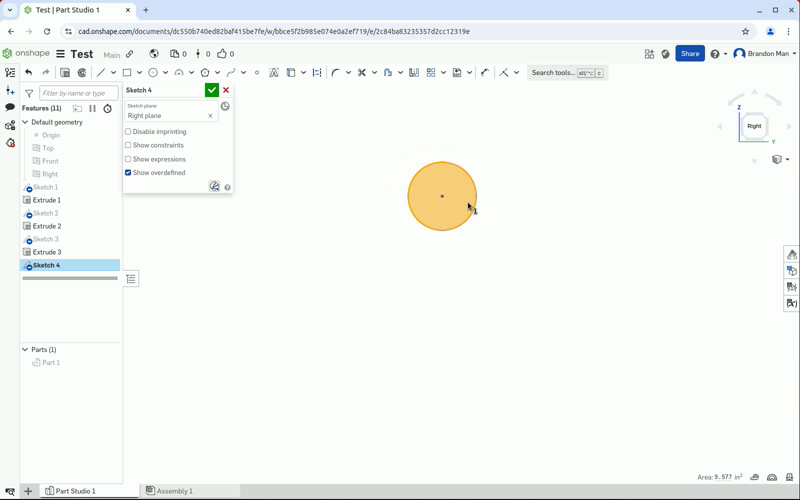
scroll(-6)
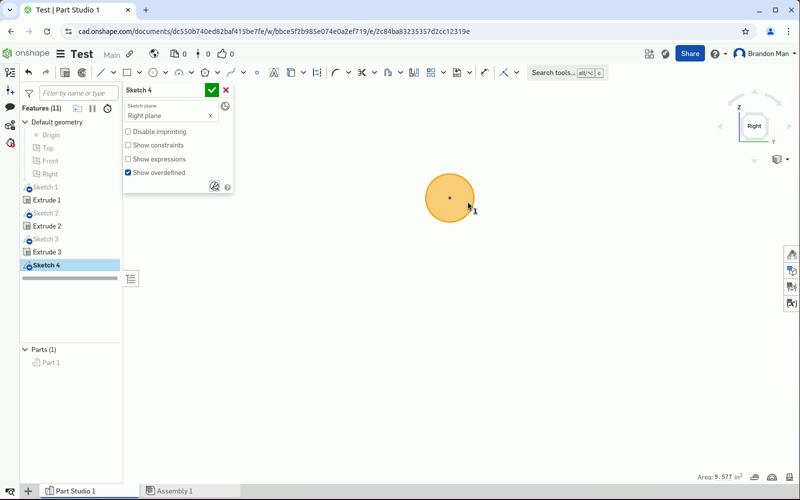
scroll(-6)
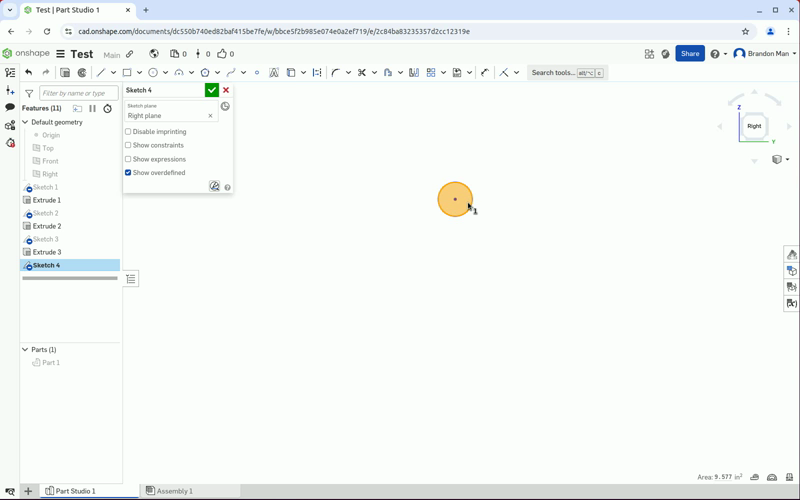
scroll(-6)
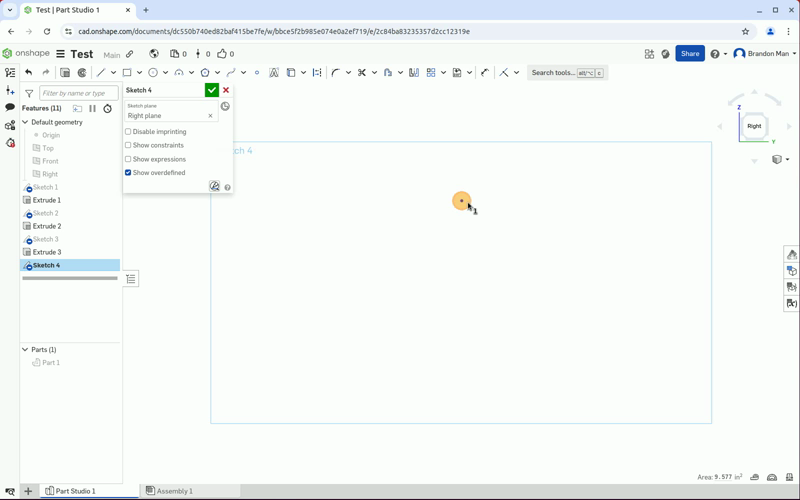
mouse_move(73, 352)
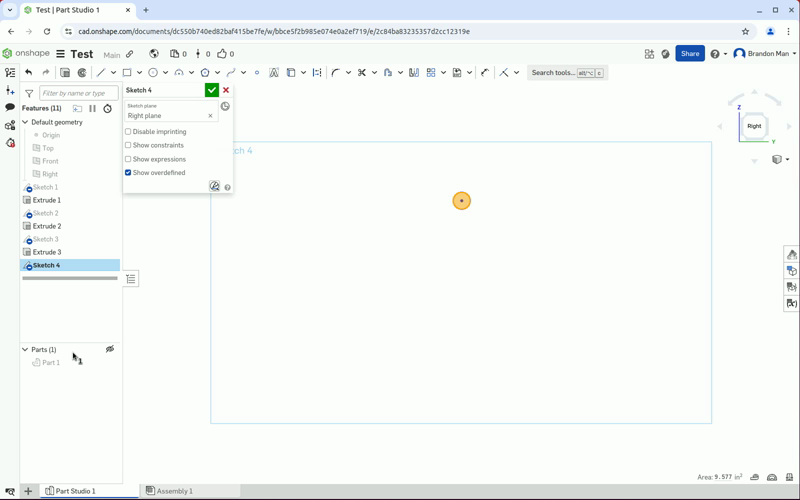
key(shift+y)
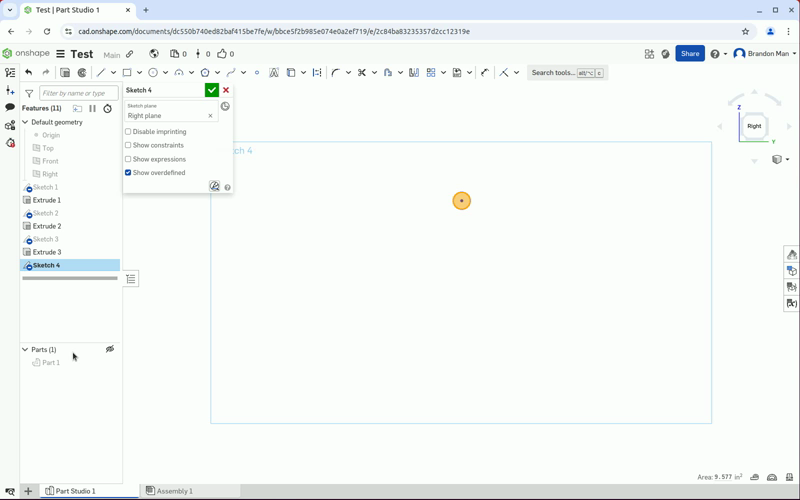
key(shift+e)
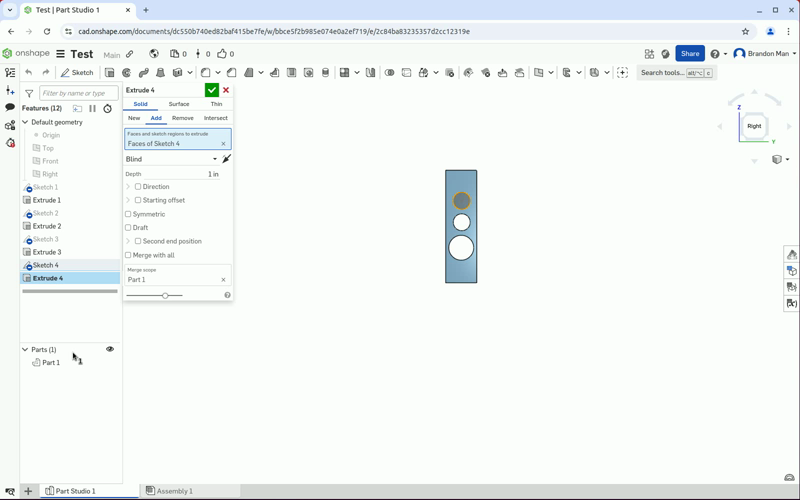
mouse_move(143, 106)
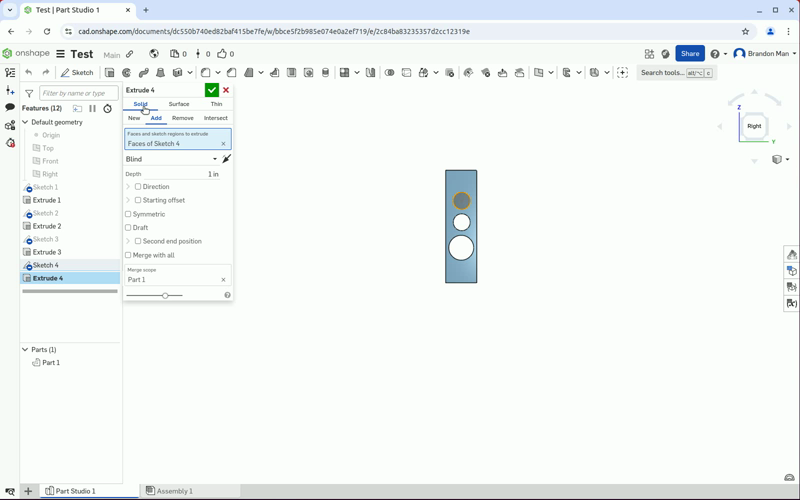
click(143, 106)
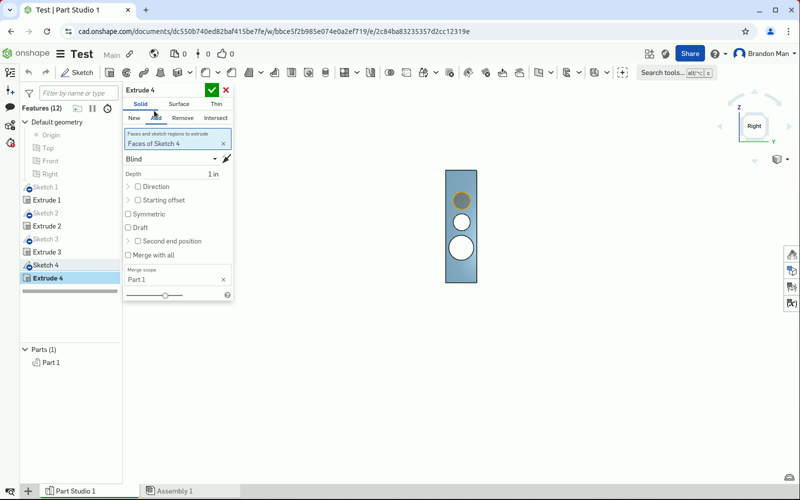
mouse_move(186, 120)
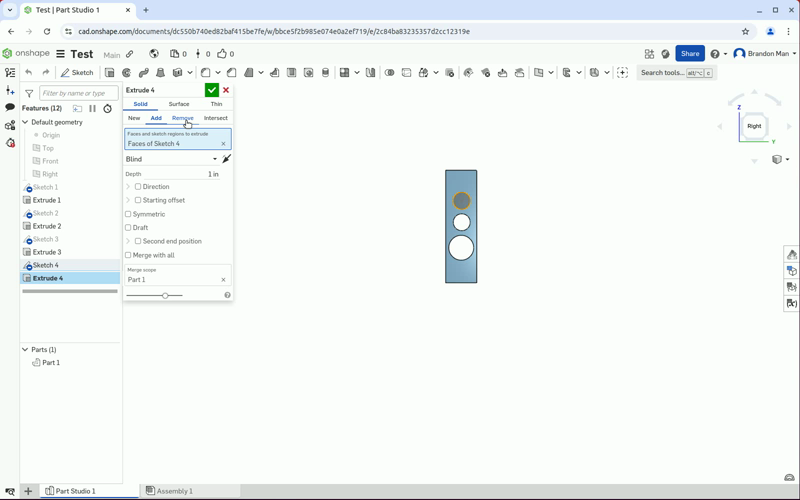
click(186, 120)
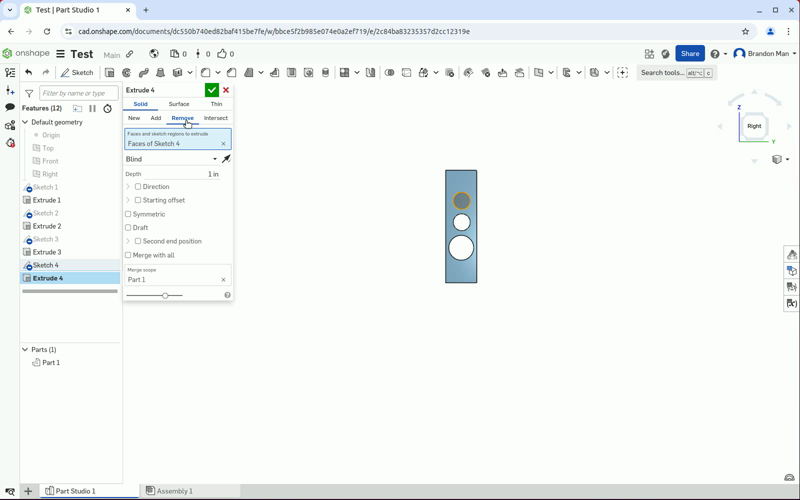
key(tab, 4)
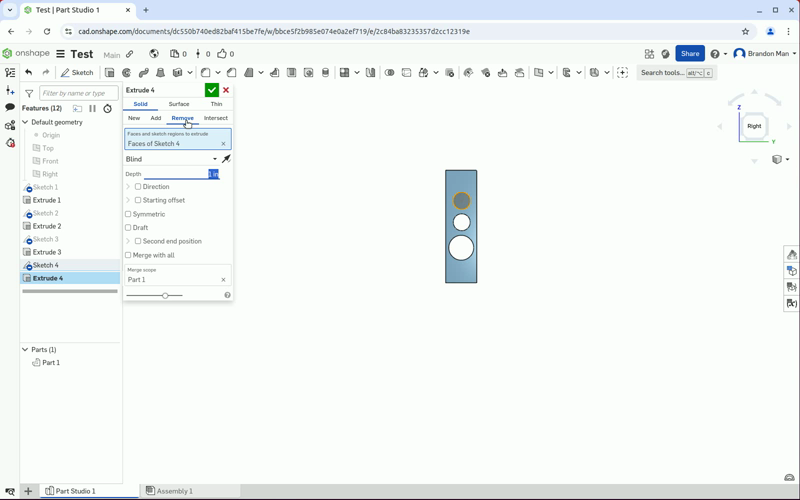
text(-2.408)
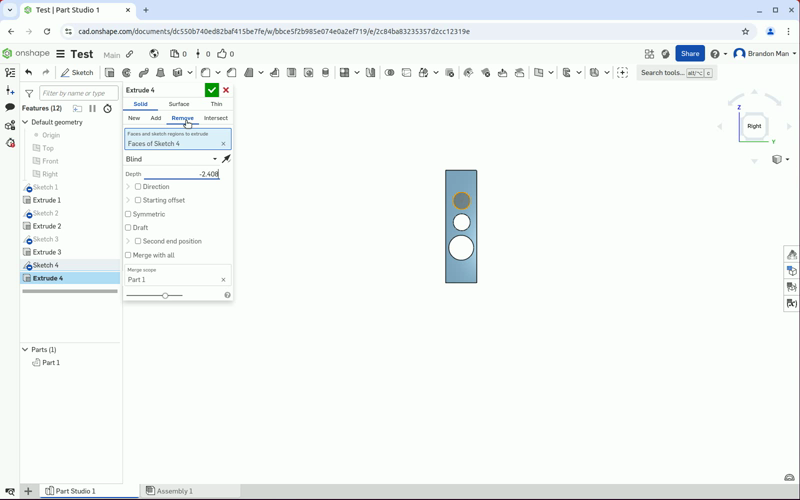
key(tab, 3)
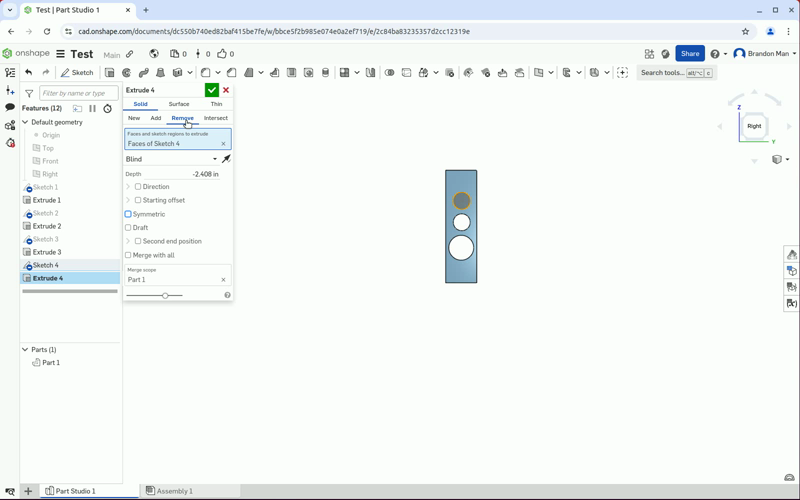
key(space)
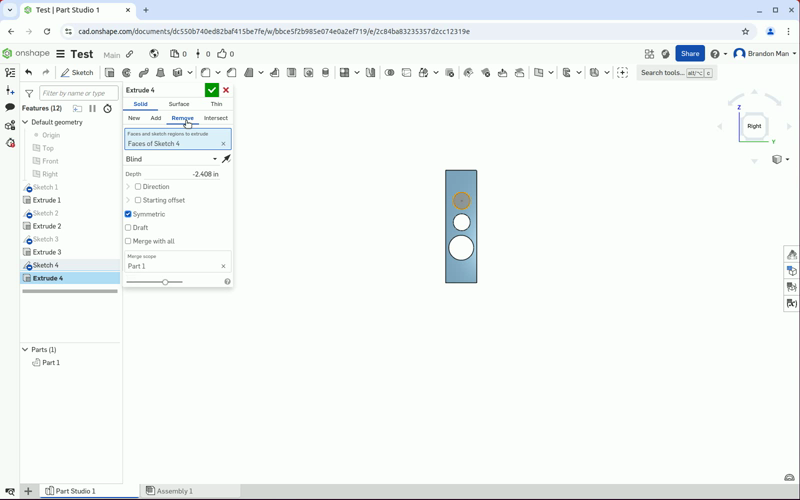
key(tab, 2)
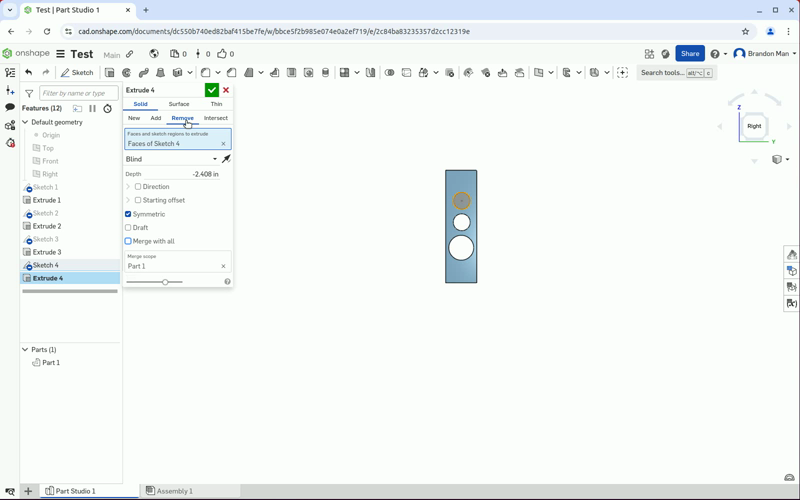
key(space)
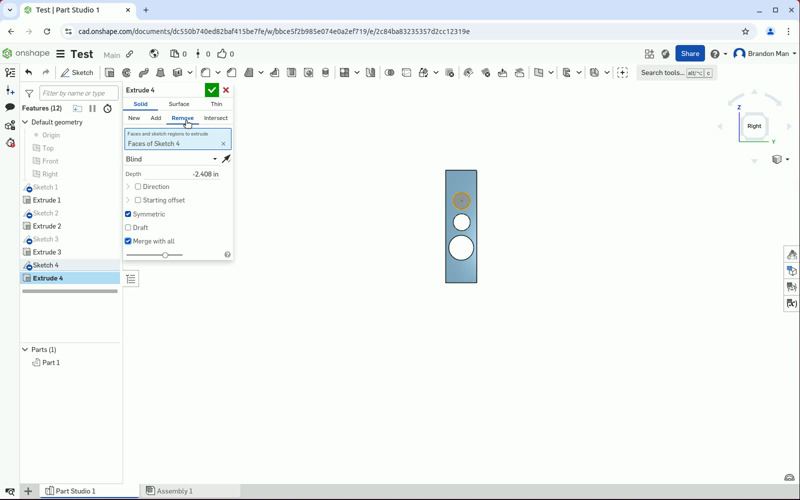
key(enter)
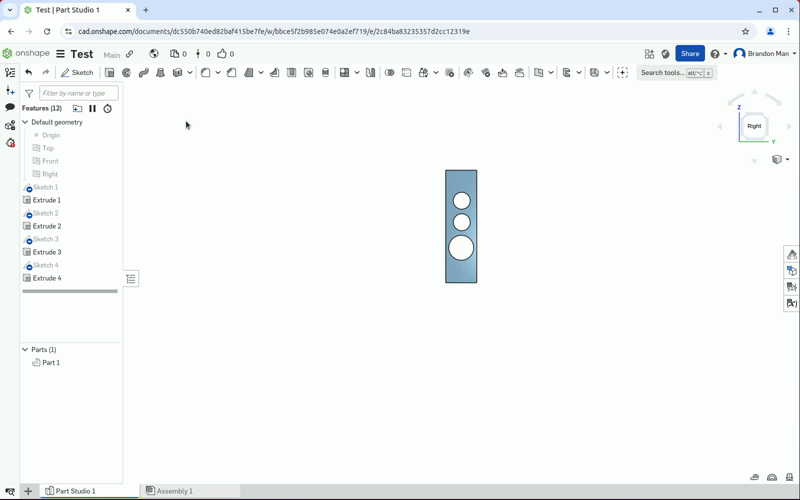
key(shift+h)
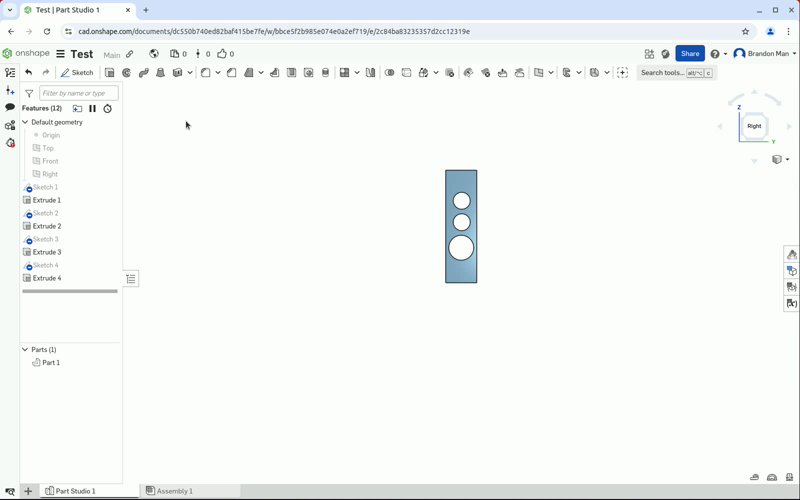
key(shift+h)
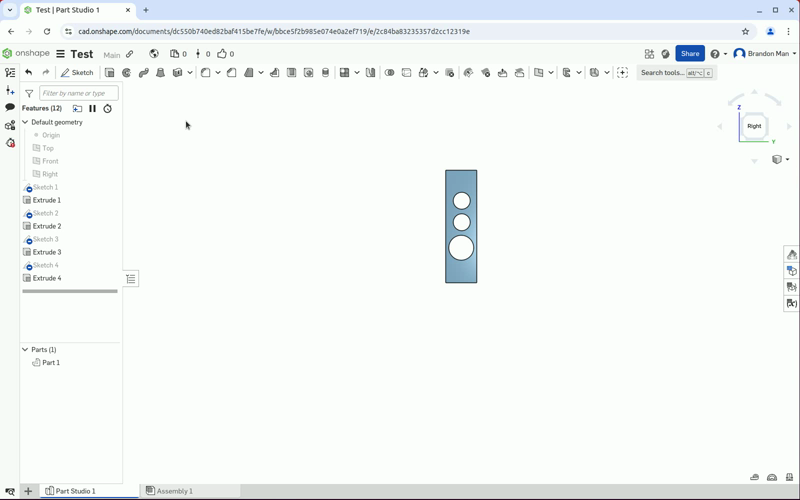
mouse_move(73, 189)
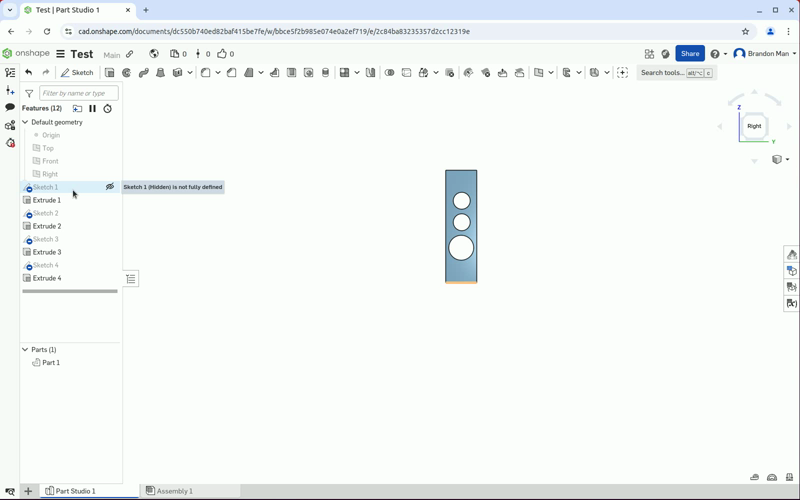
click(73, 189)
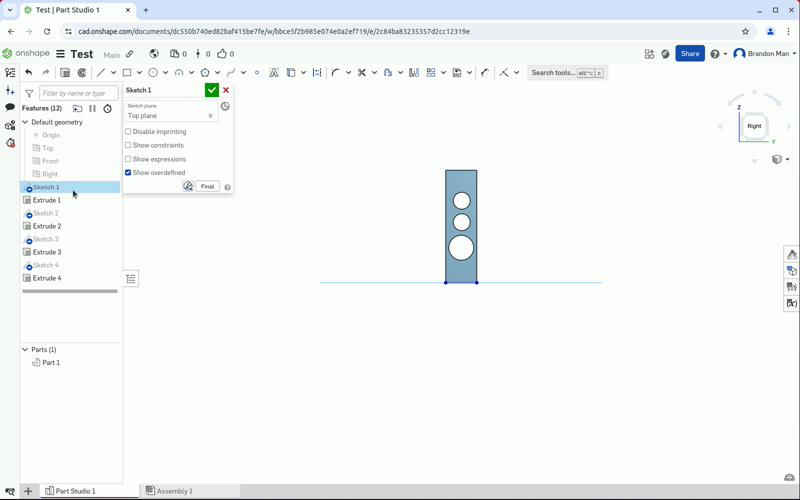
mouse_move(229, 92)
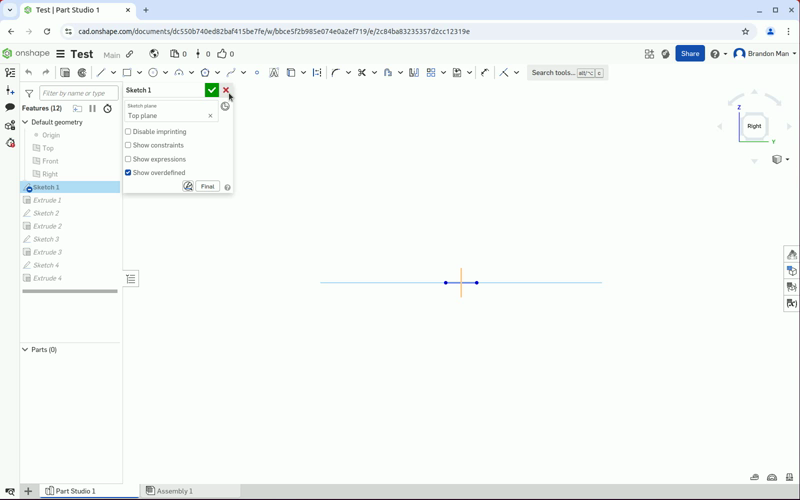
click(229, 92)
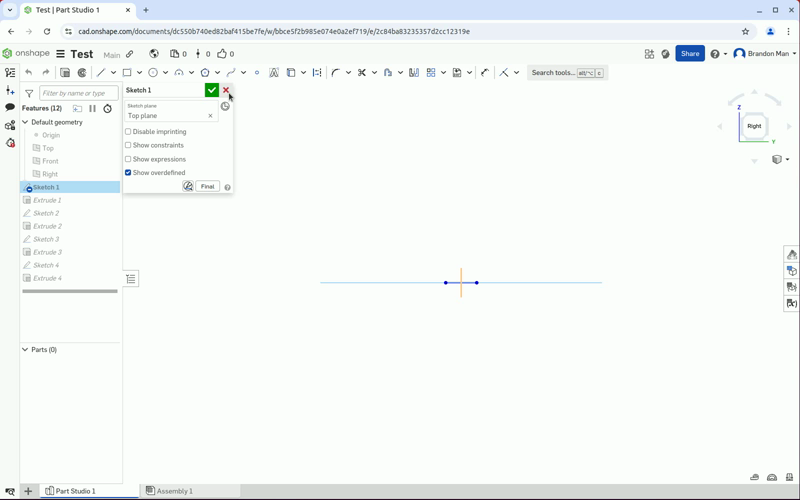
key(shift+s)
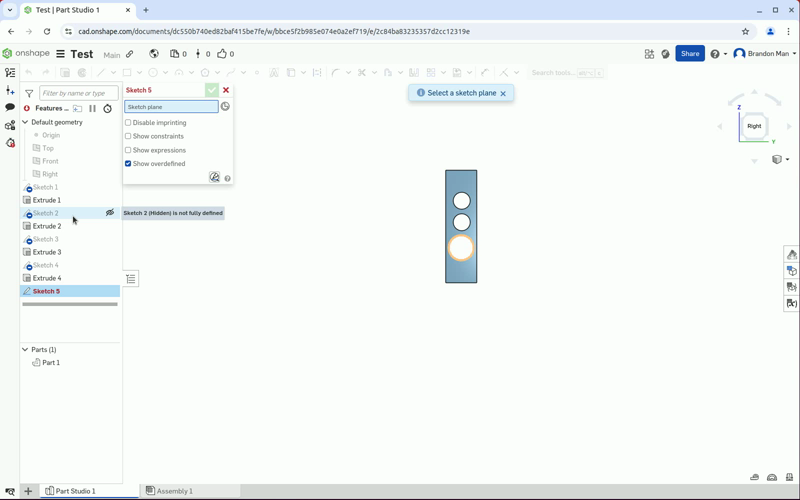
scroll(3)
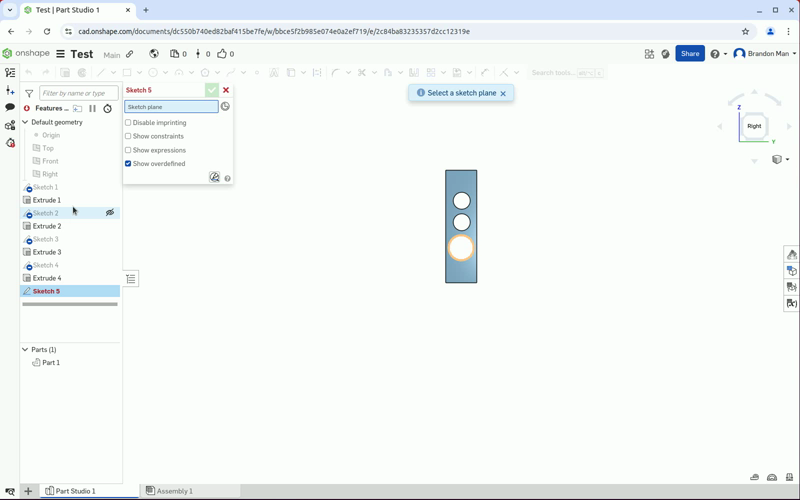
mouse_move(73, 176)
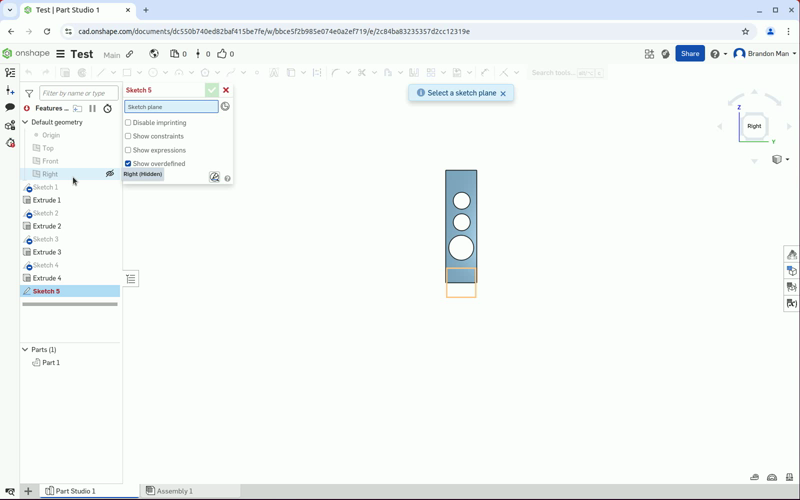
click(73, 176)
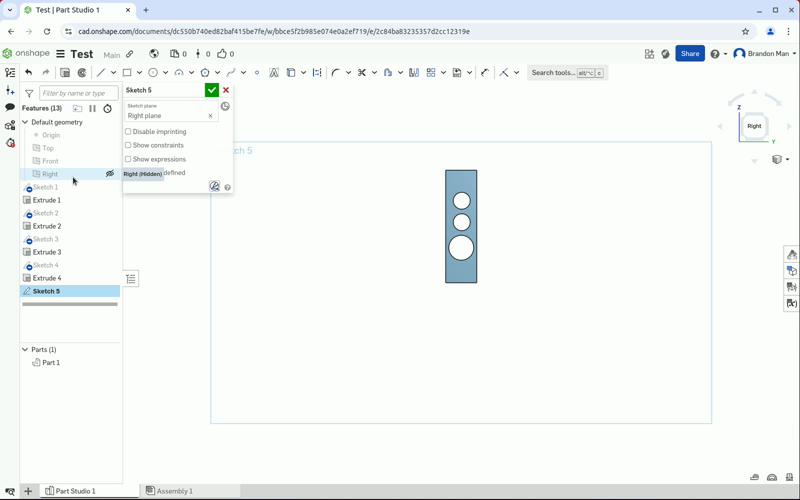
mouse_move(73, 352)
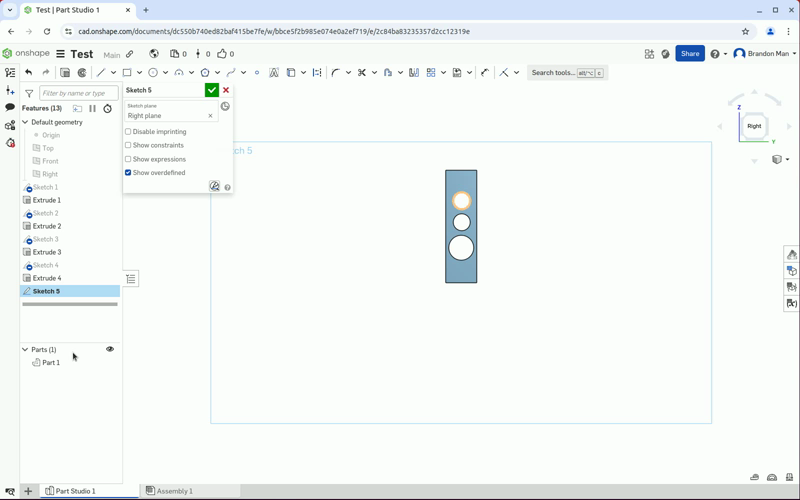
key(y)
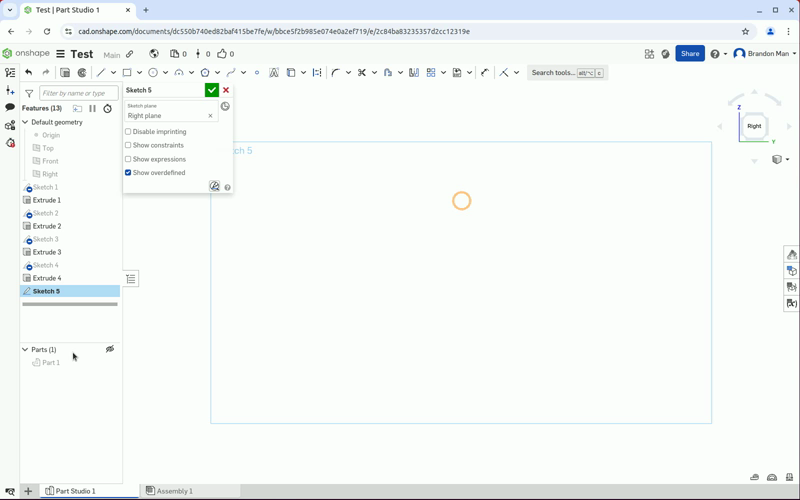
key(c)
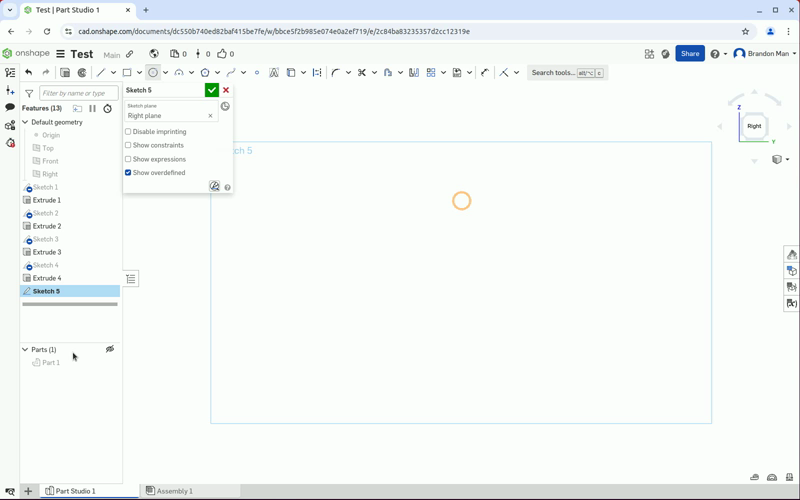
key_down(shift)
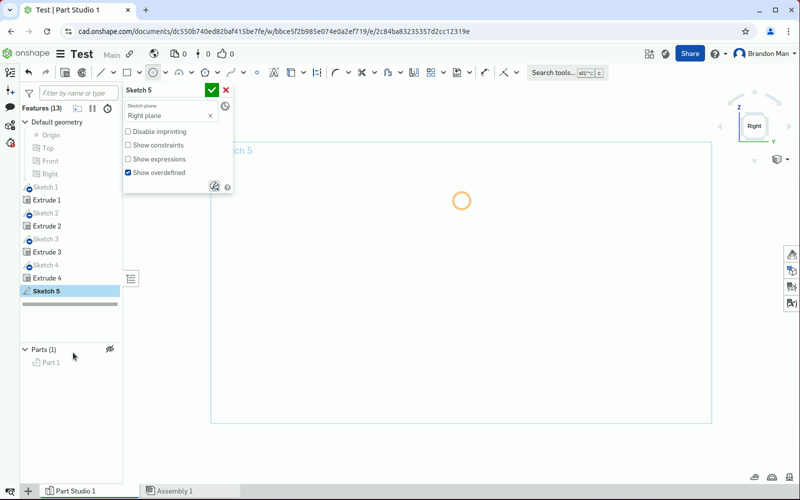
mouse_move(461, 182)
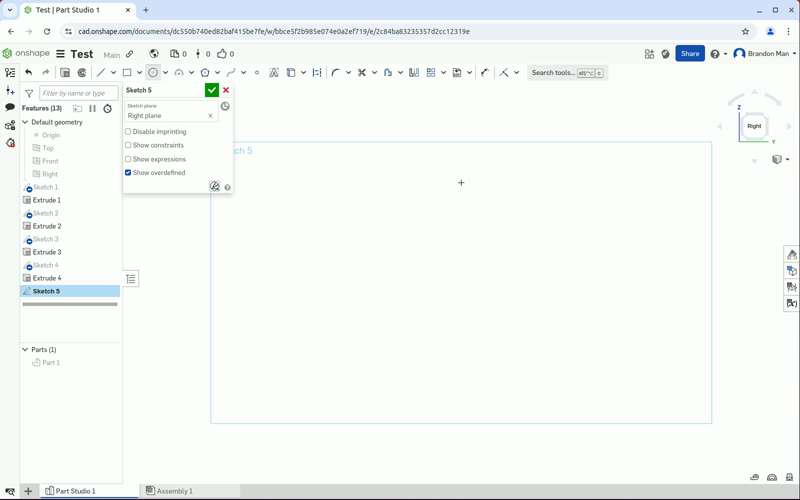
click(461, 182)
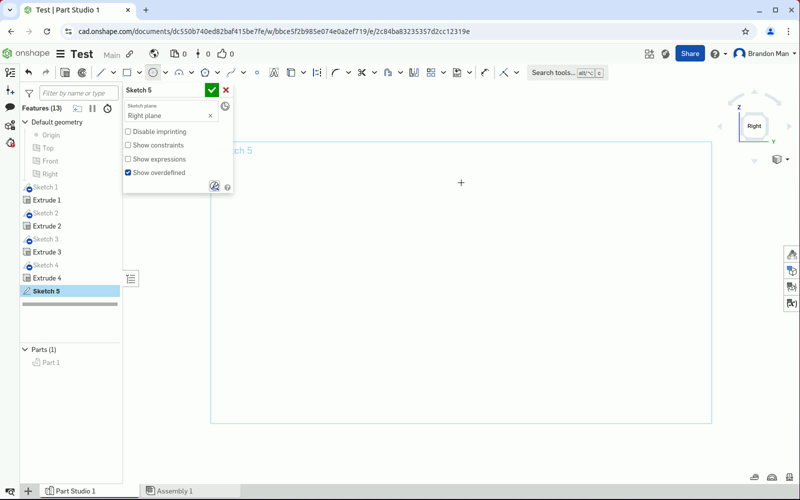
key_up(shift)
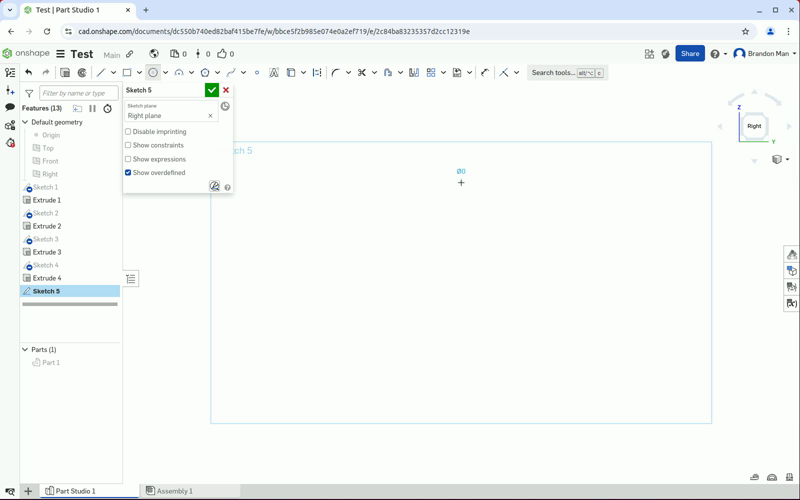
mouse_move(465, 182)
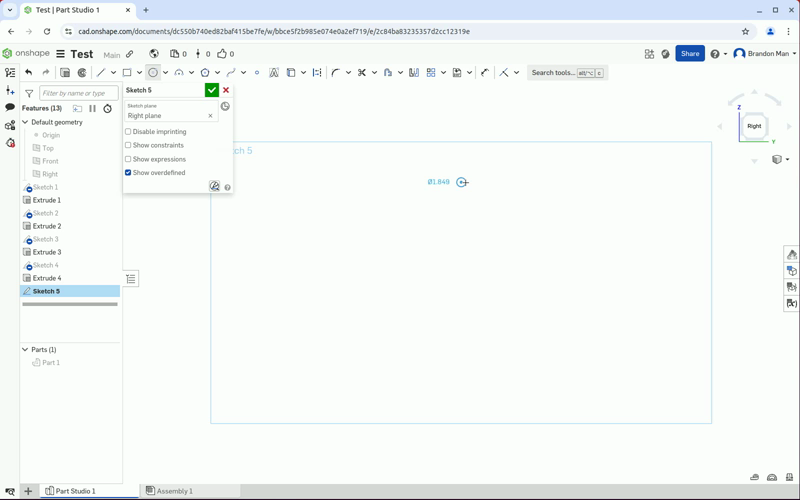
click(465, 182)
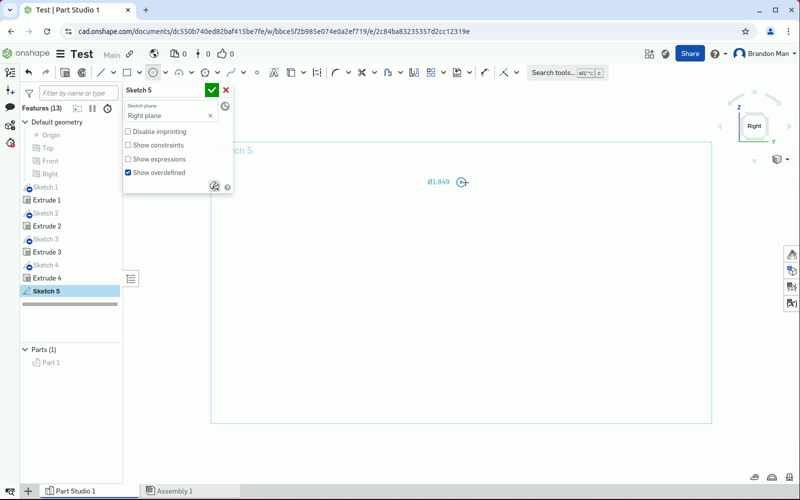
key(esc)
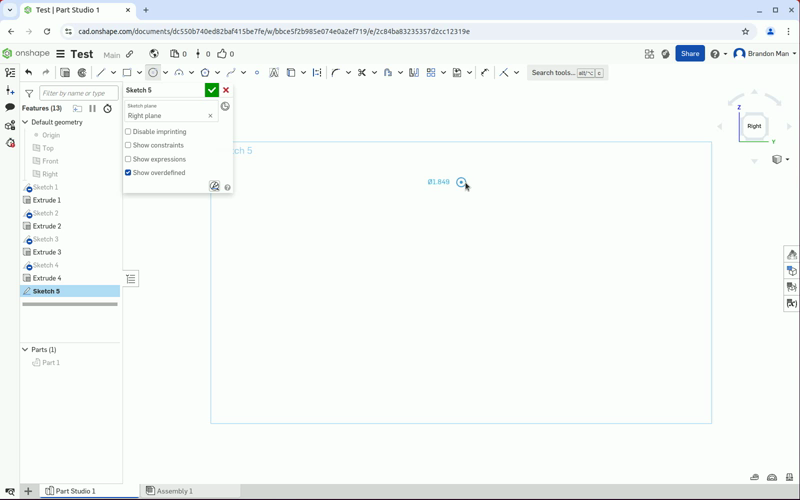
mouse_move(458, 181)
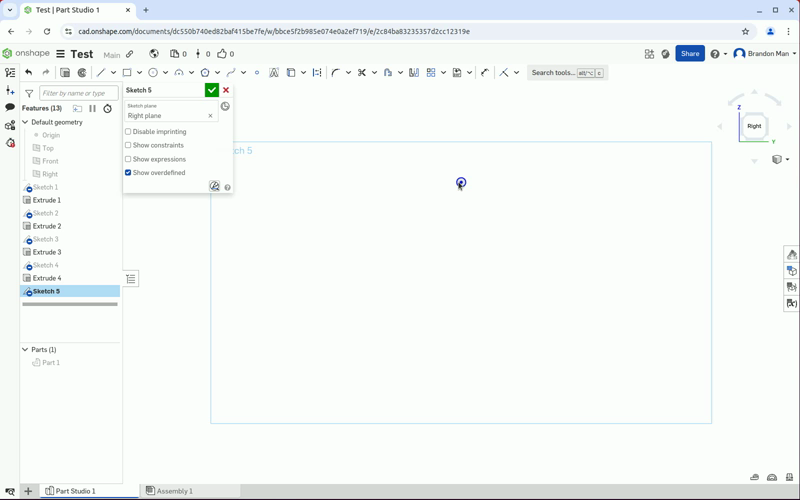
scroll(6)
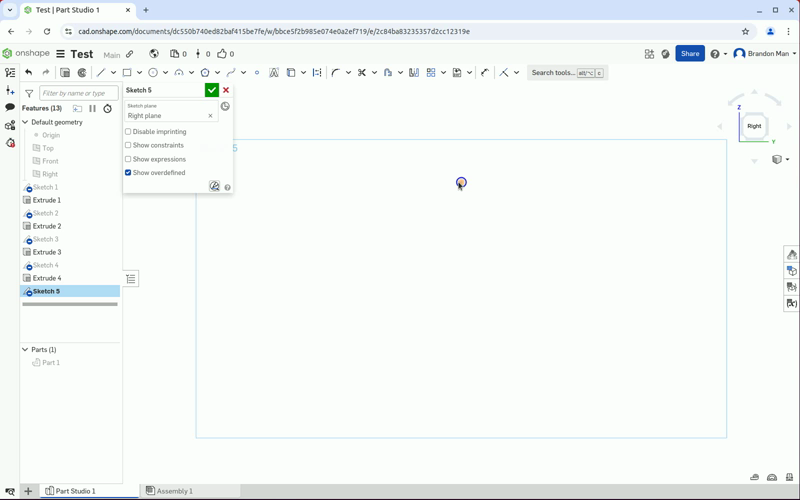
scroll(6)
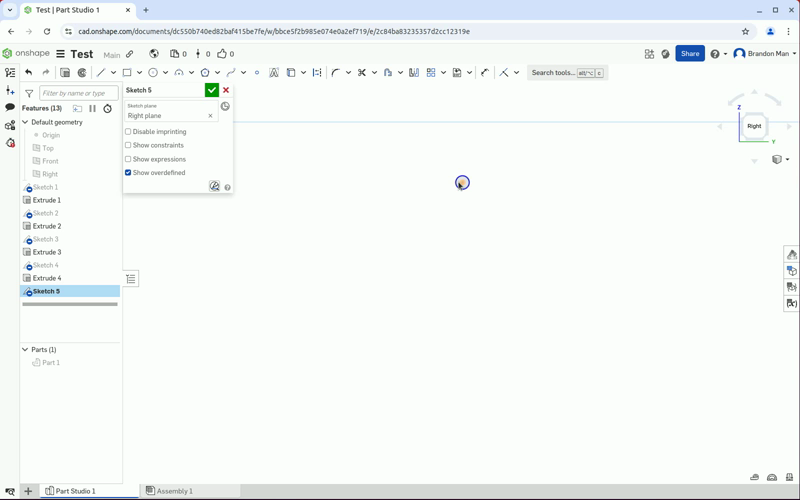
scroll(6)
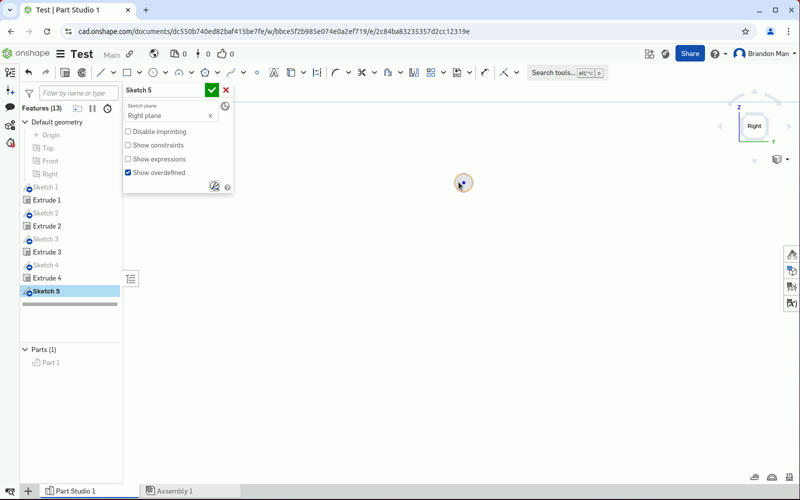
scroll(6)
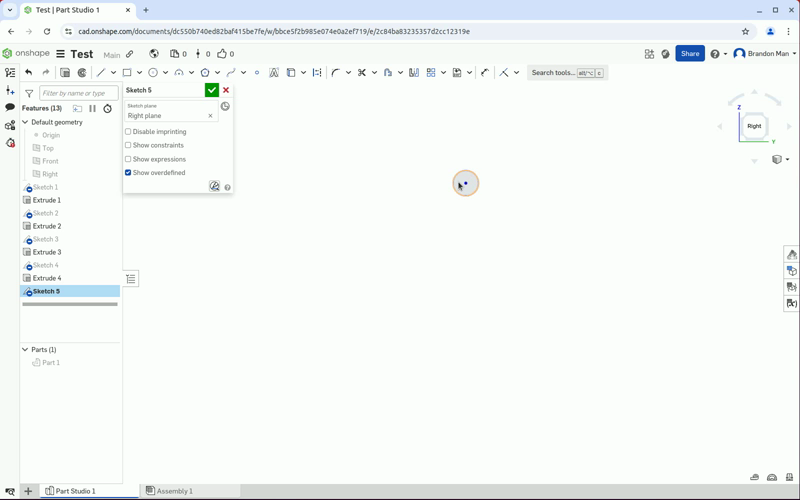
scroll(6)
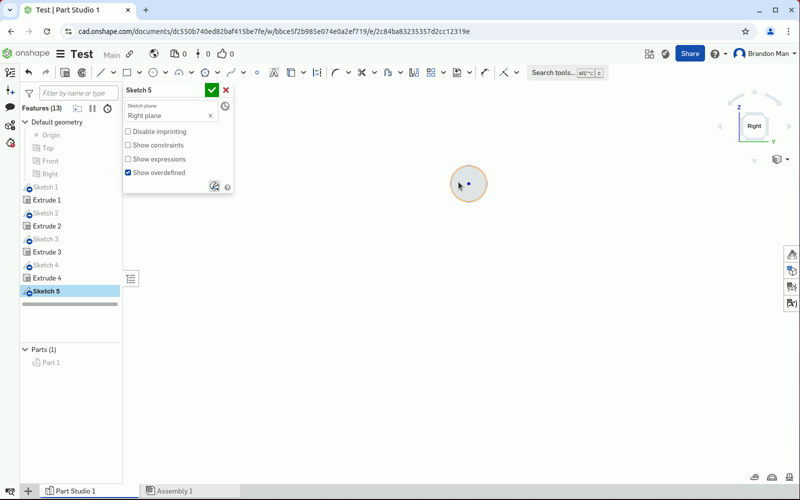
scroll(6)
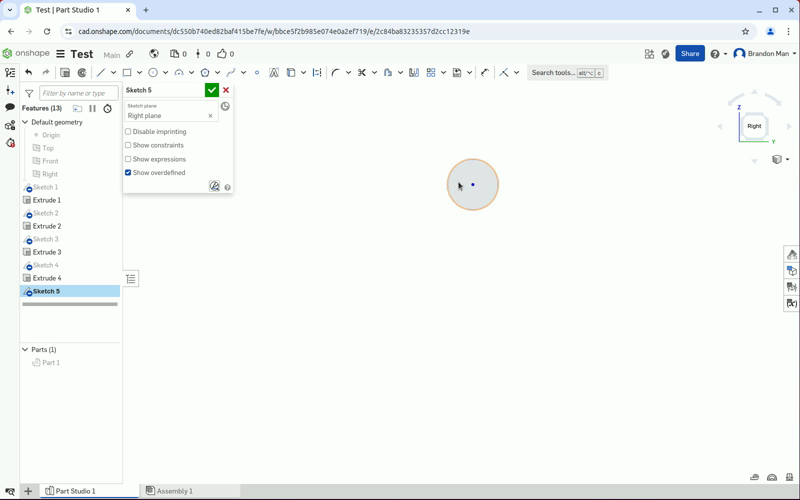
scroll(6)
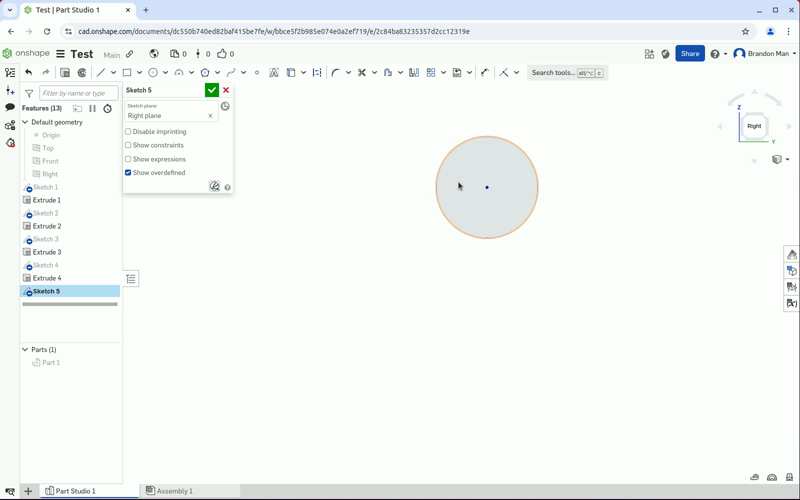
click(458, 181)
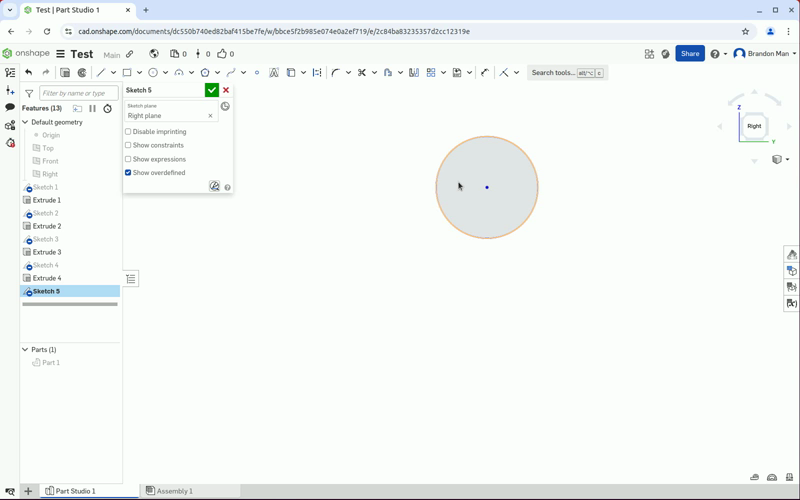
scroll(-6)
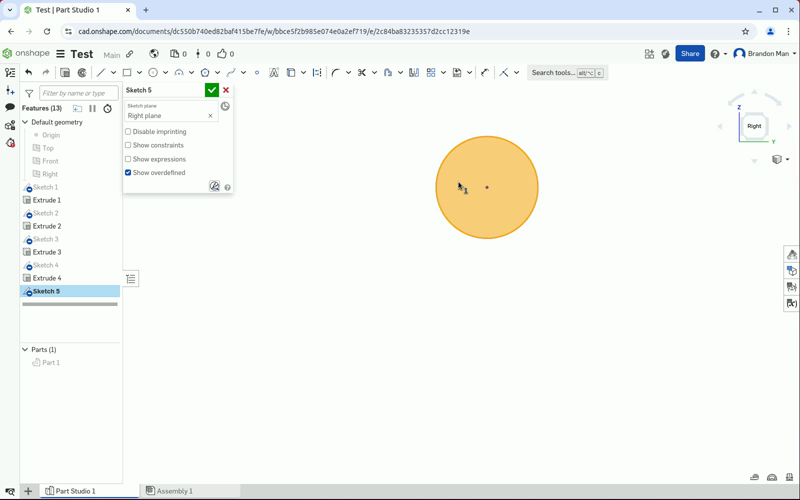
scroll(-6)
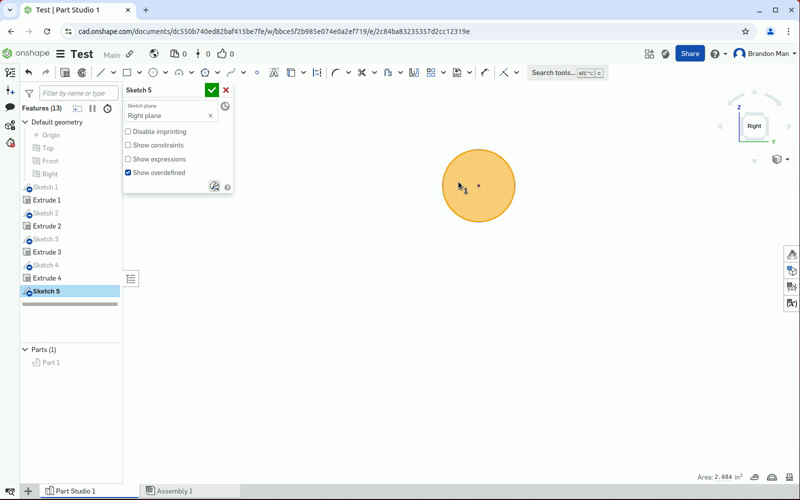
scroll(-6)
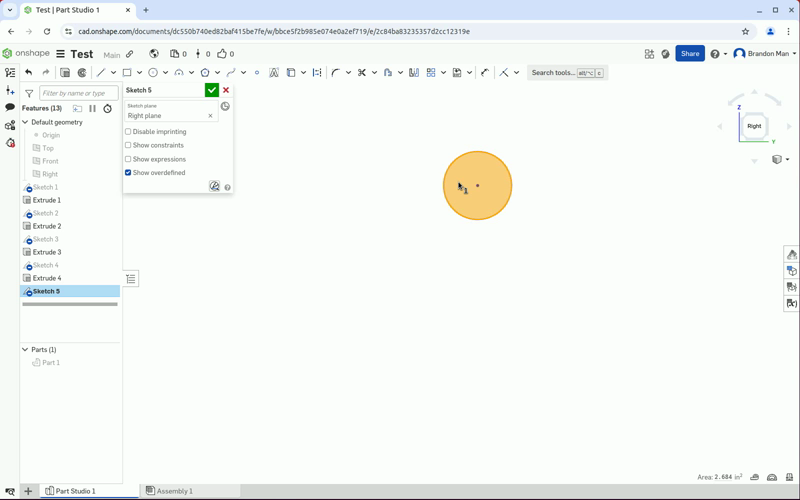
scroll(-6)
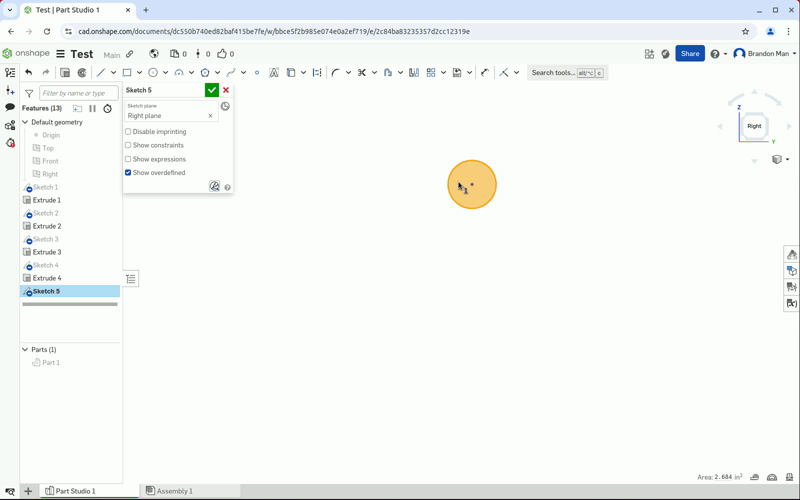
scroll(-6)
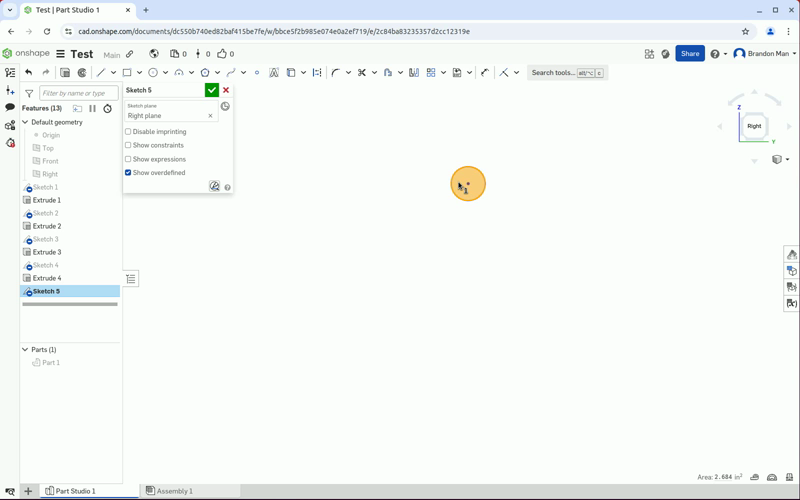
scroll(-6)
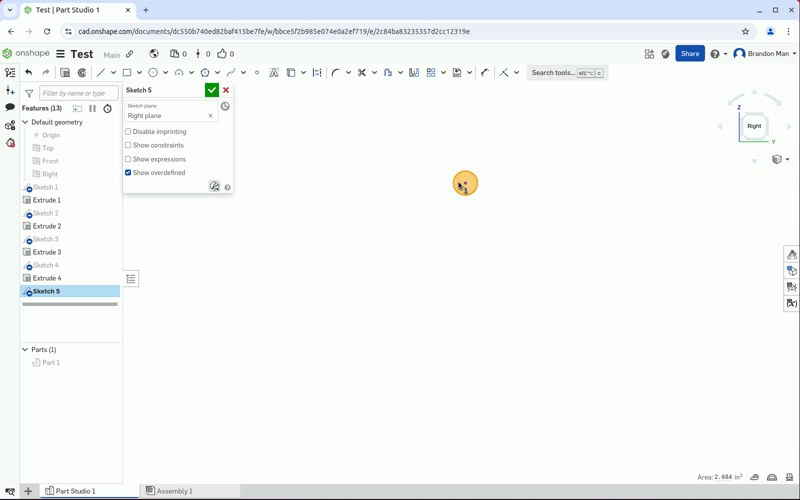
scroll(-6)
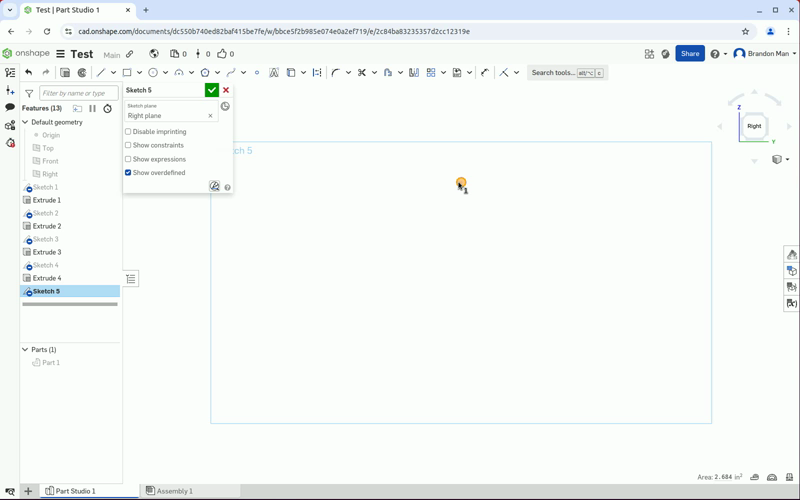
mouse_move(73, 352)
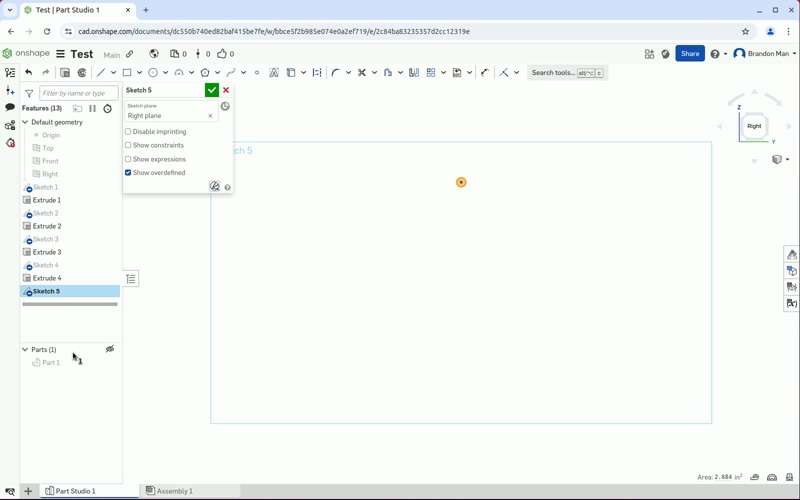
key(shift+y)
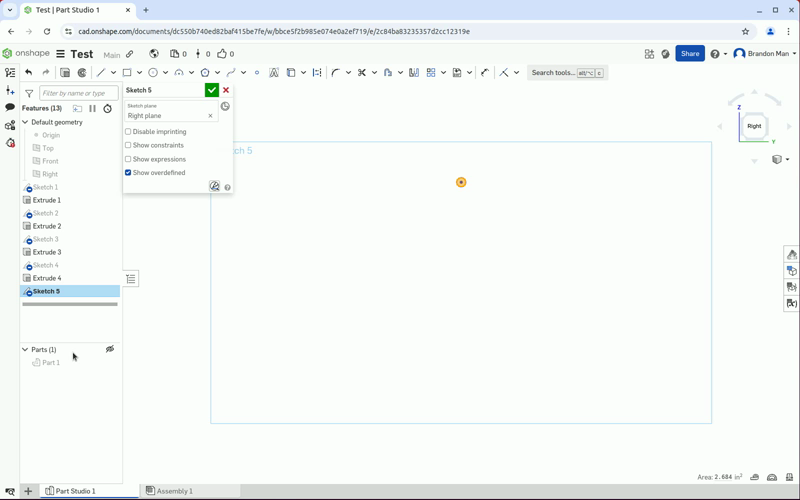
key(shift+e)
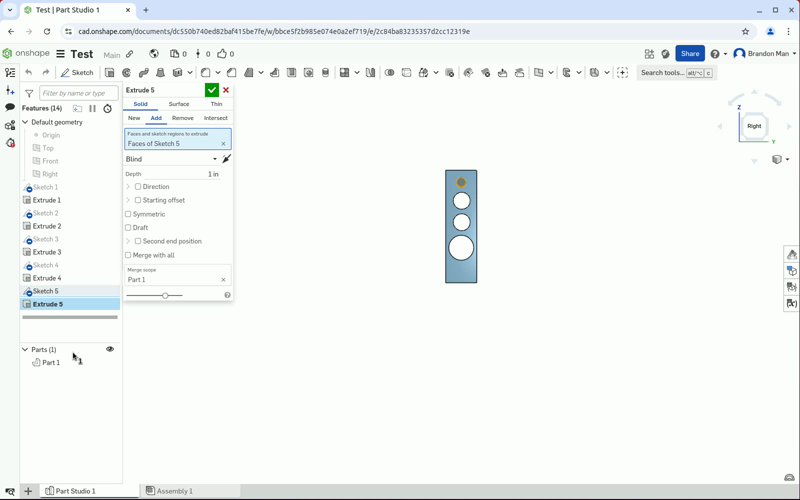
mouse_move(143, 106)
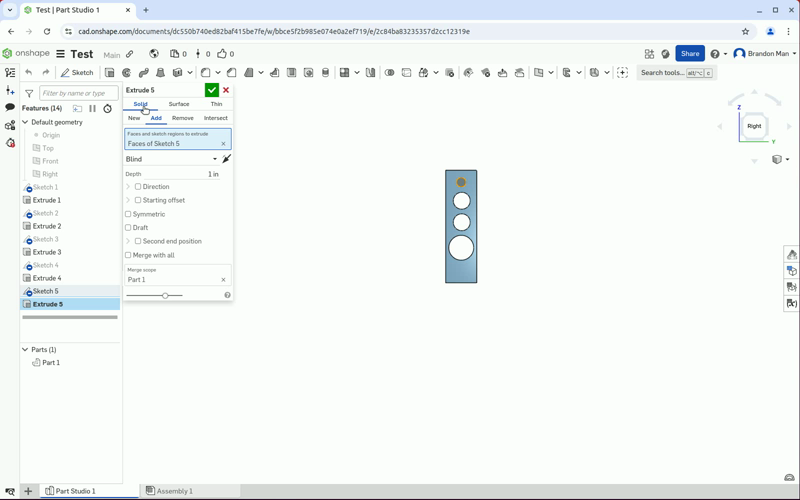
click(143, 106)
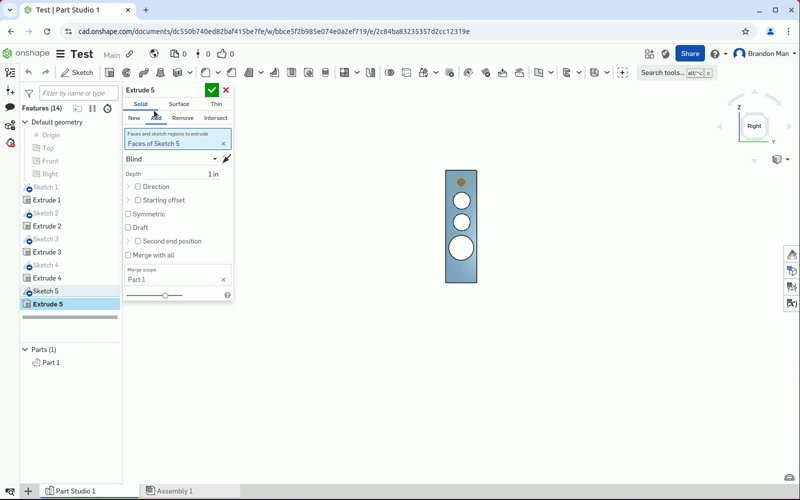
mouse_move(186, 120)
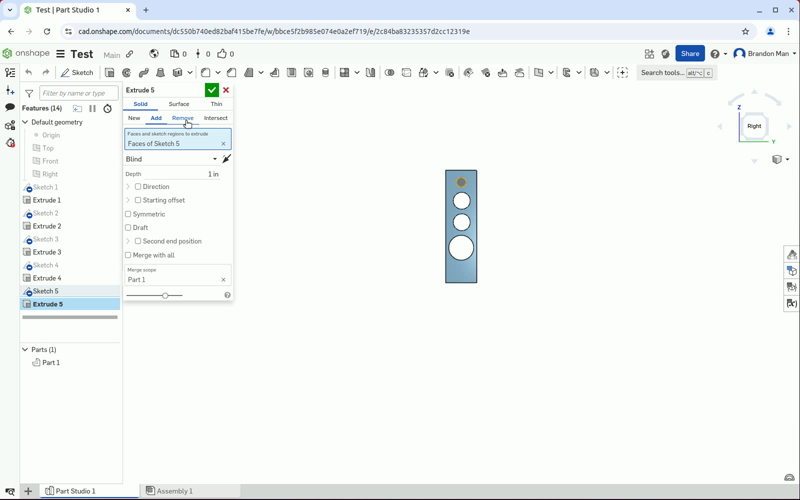
click(186, 120)
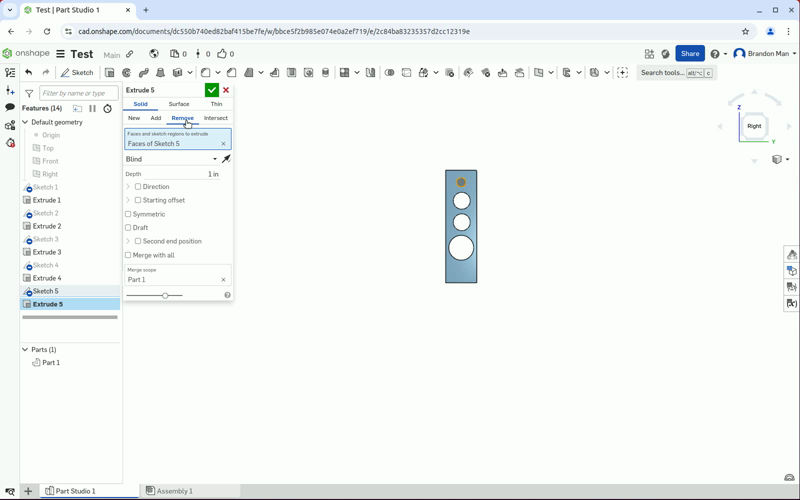
key(tab, 4)
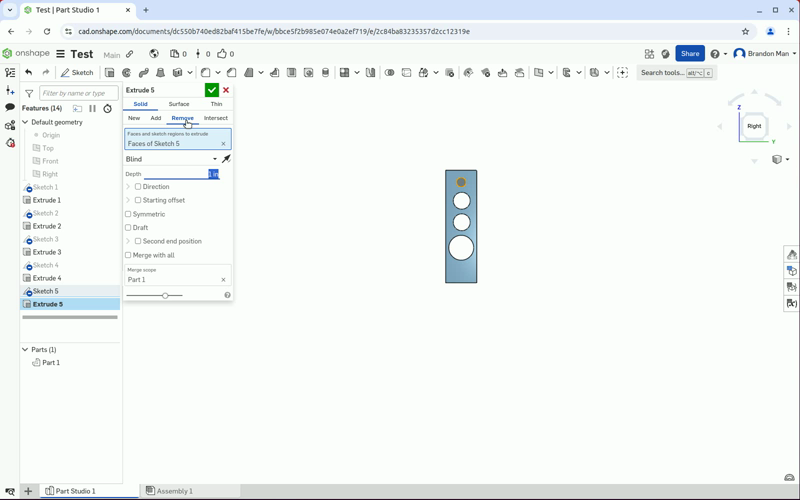
text(-2.408)
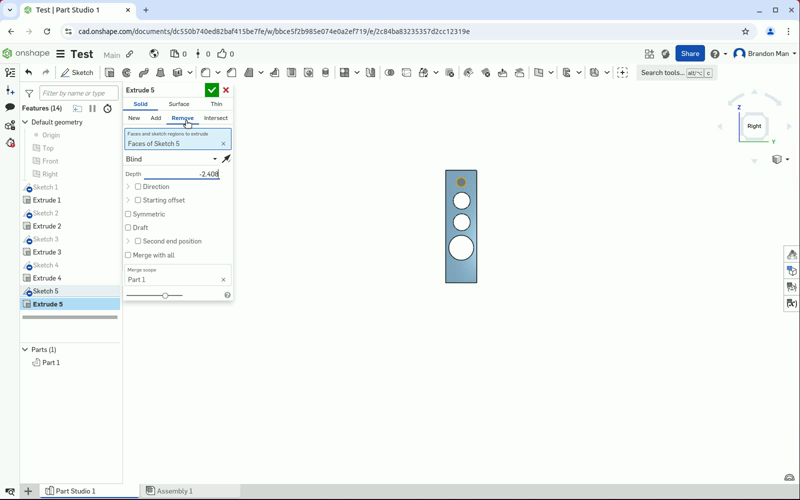
key(tab, 3)
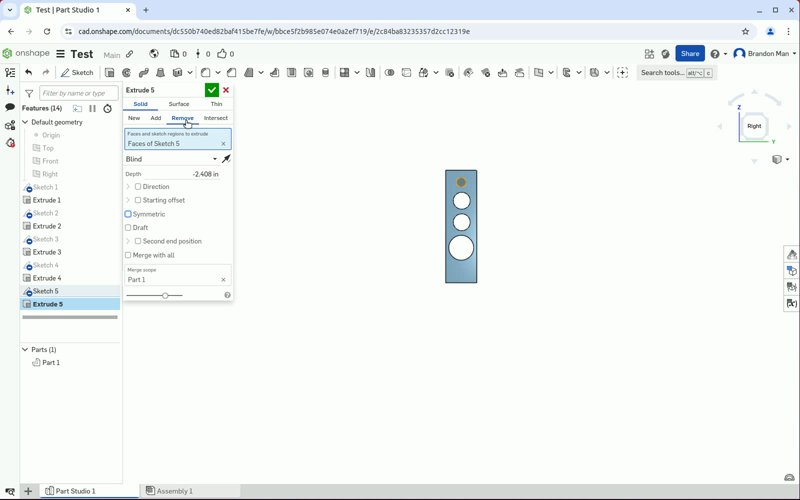
key(space)
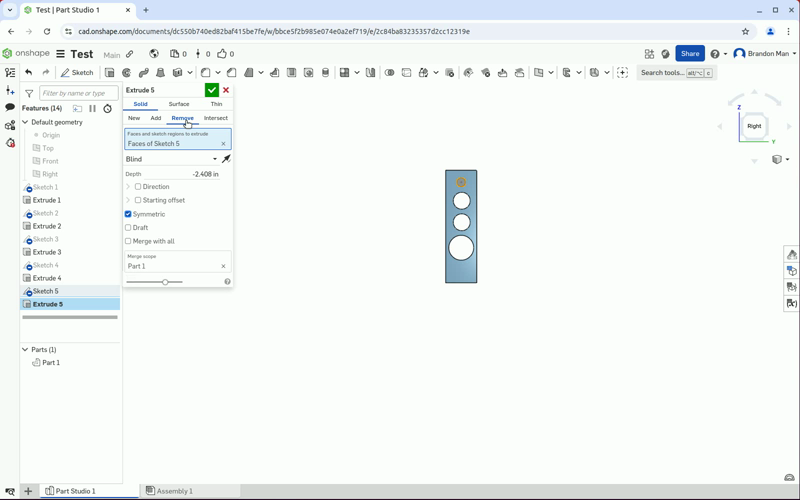
key(tab, 2)
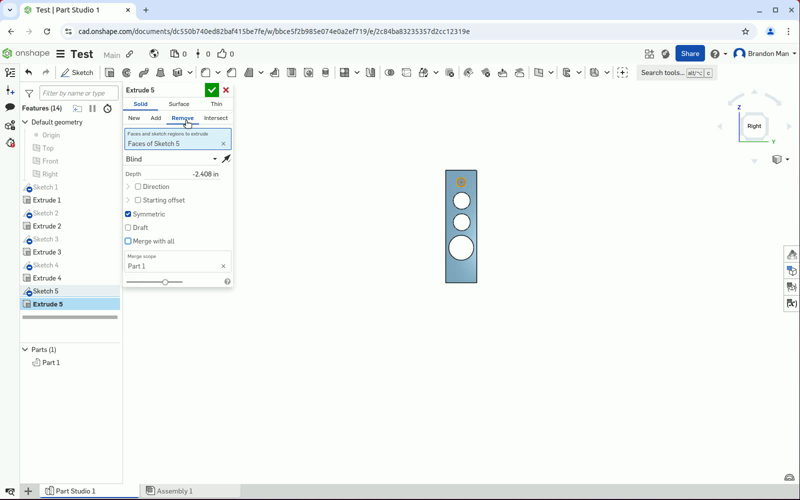
key(space)
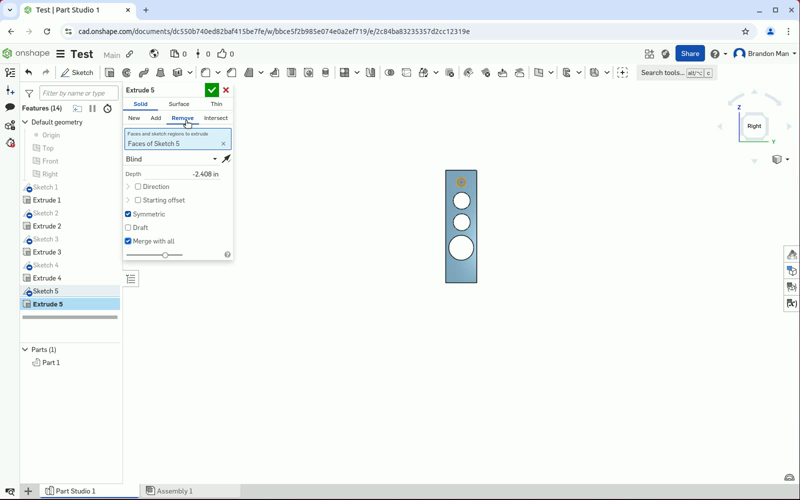
key(enter)
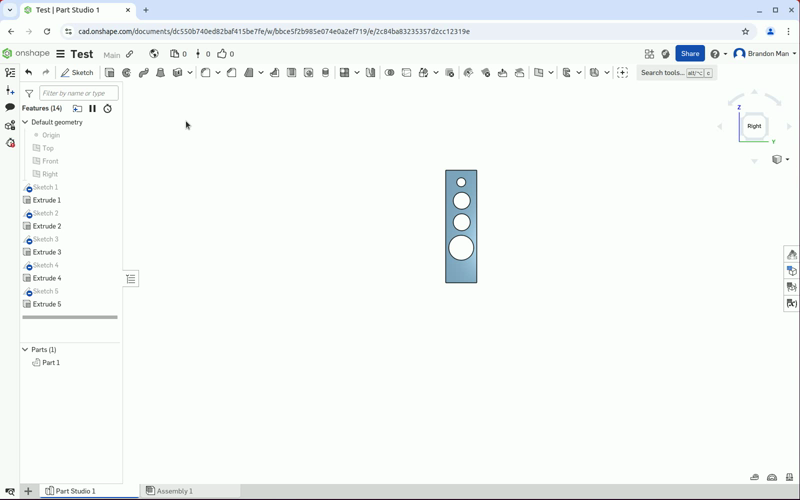
key(shift+h)
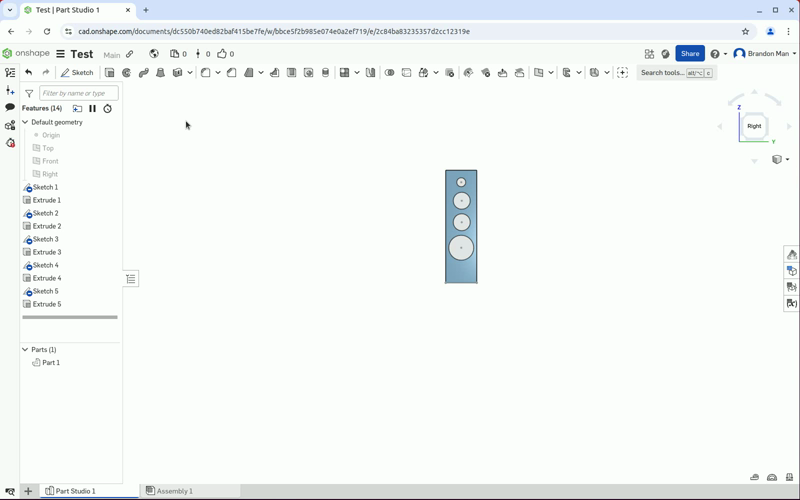
key(shift+h)
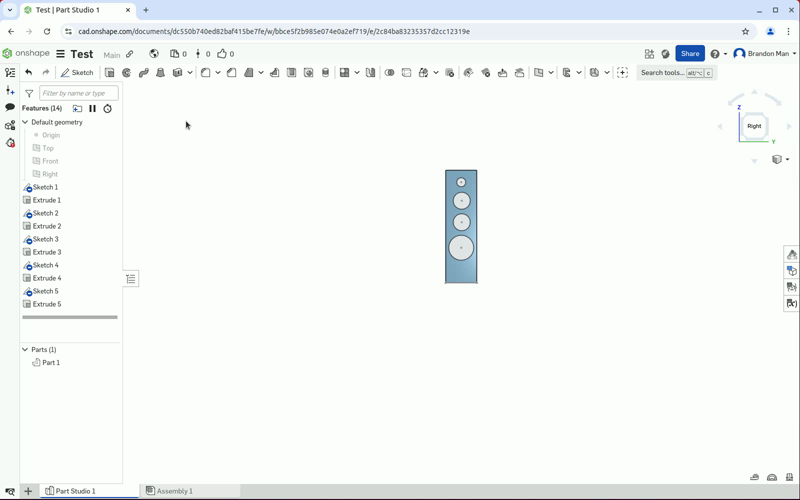
key(shift+7)
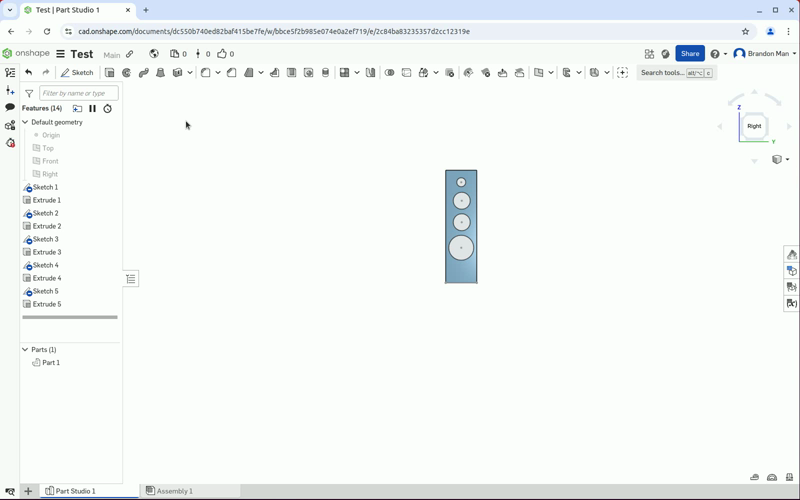
key(right, 2)
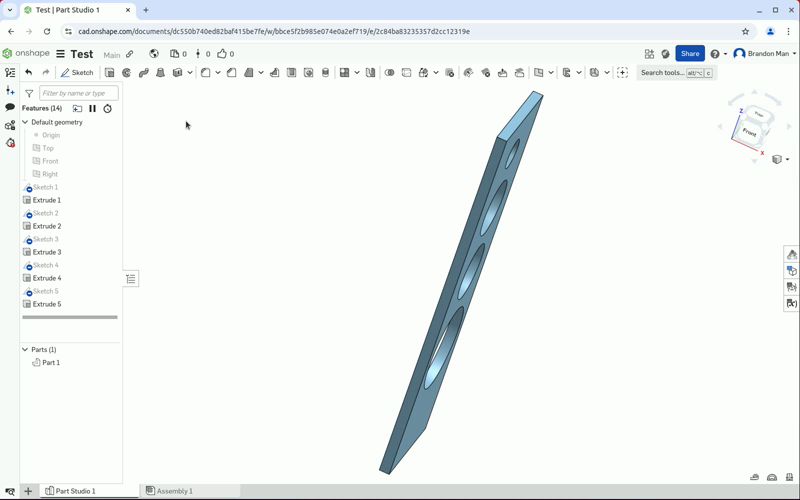
key(down, 2)
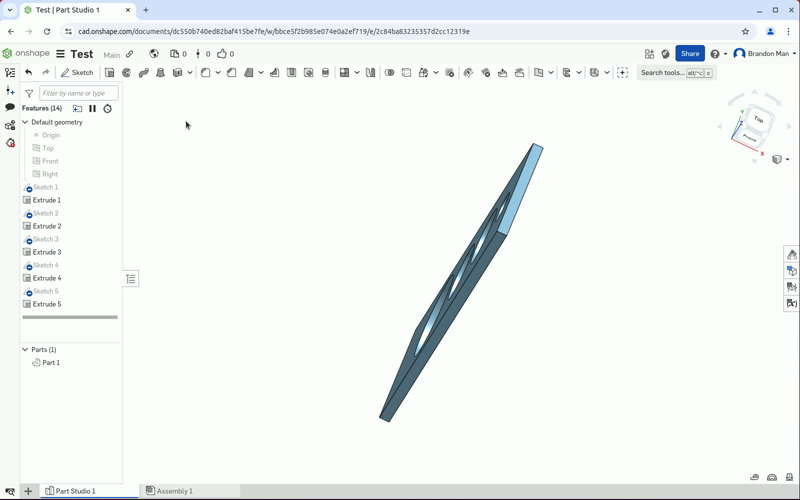
key(up, 2)
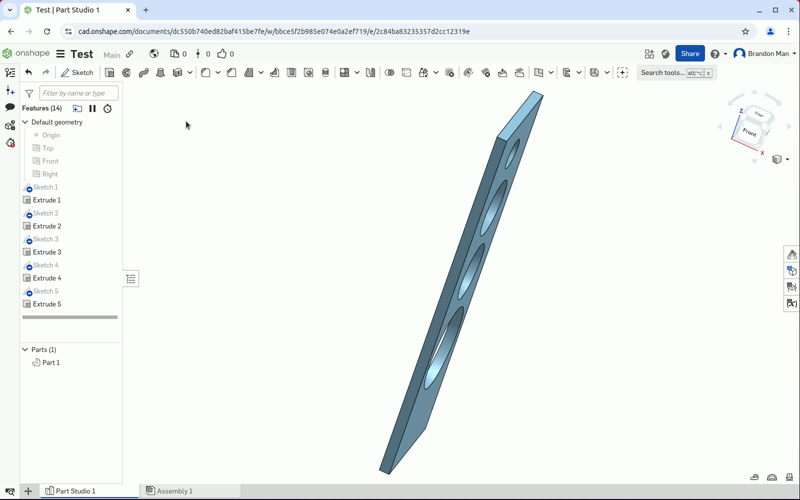
key(left, 2)
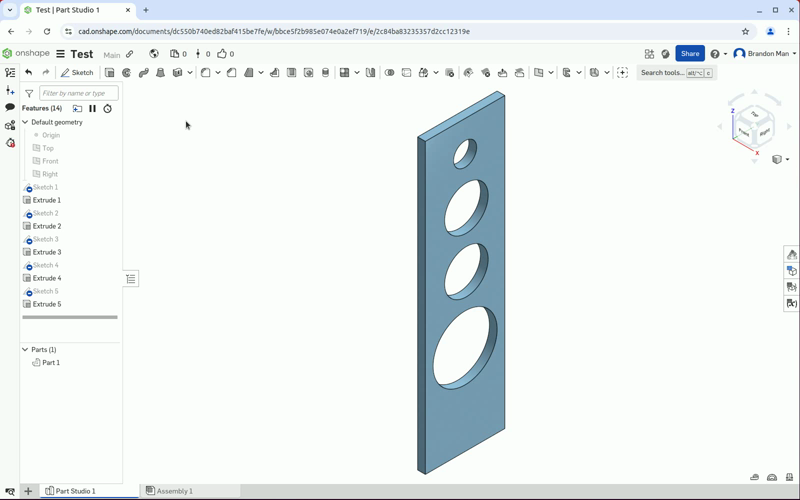
mouse_move(73, 189)
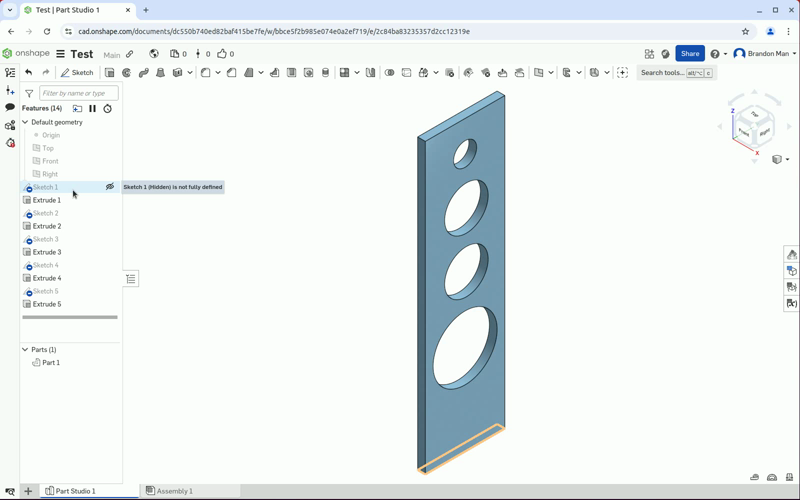
click(73, 189)